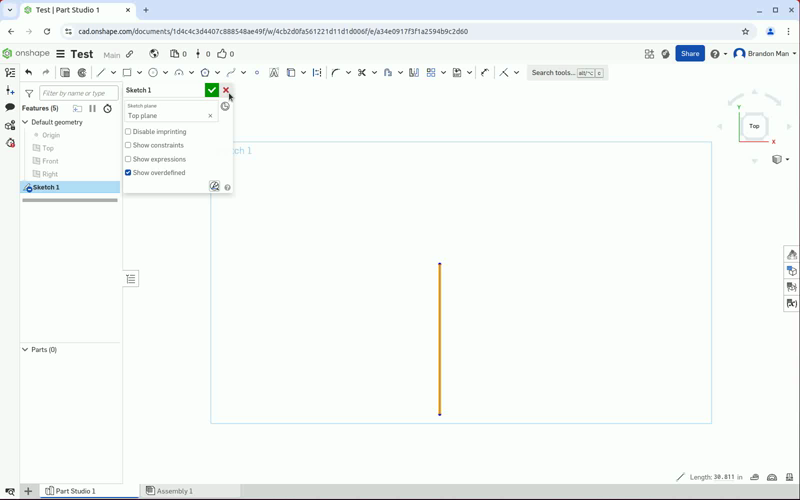
key(shift+h)
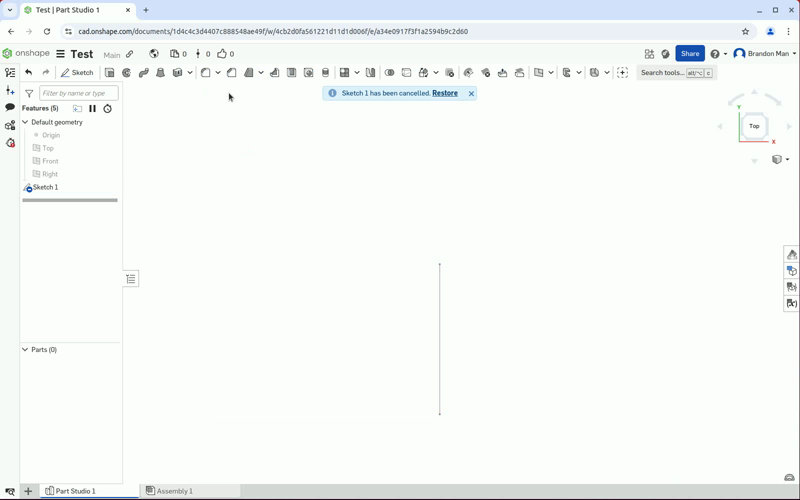
key(shift+s)
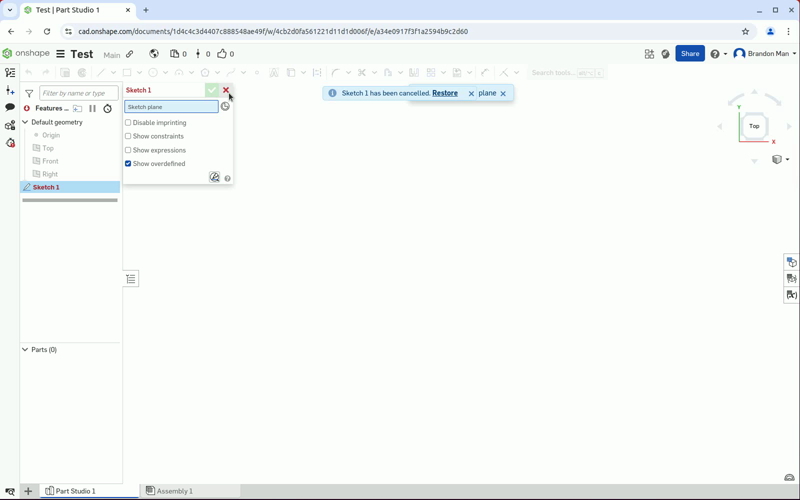
mouse_move(73, 150)
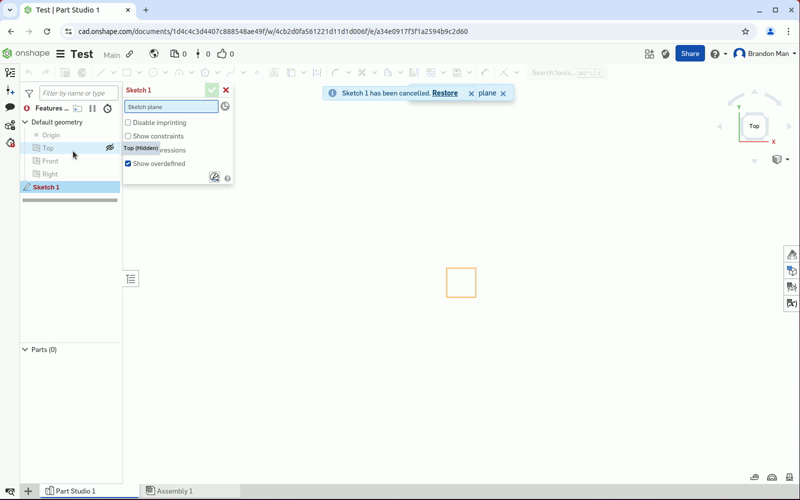
click(73, 150)
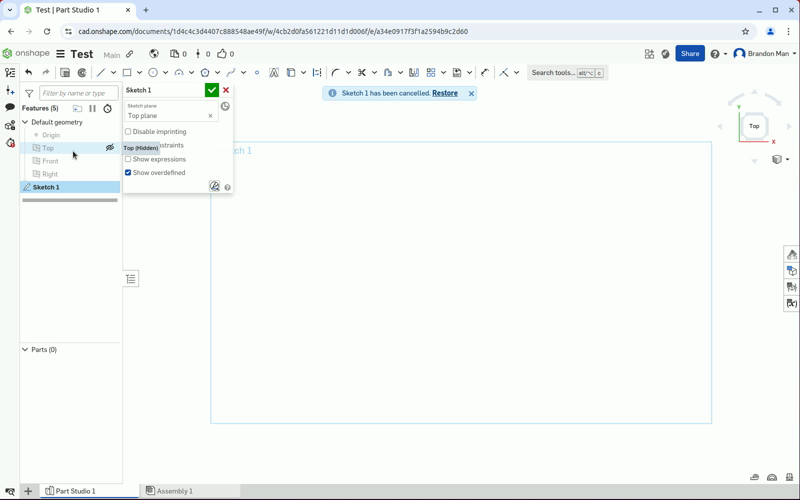
mouse_move(73, 352)
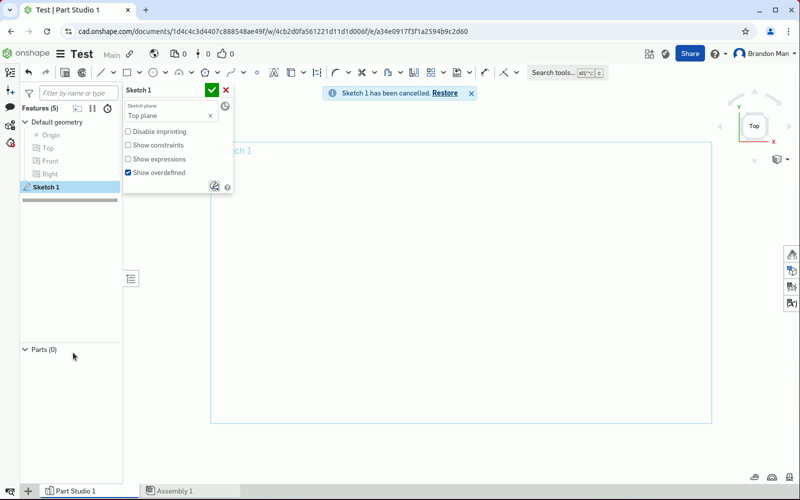
key(y)
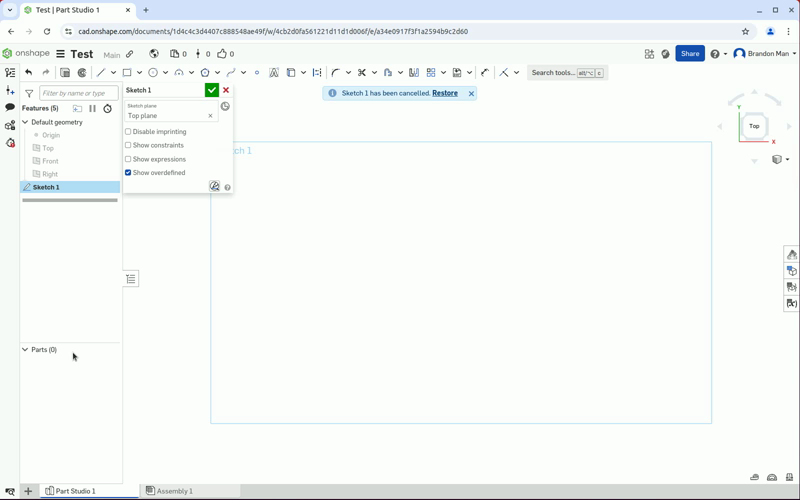
key(l)
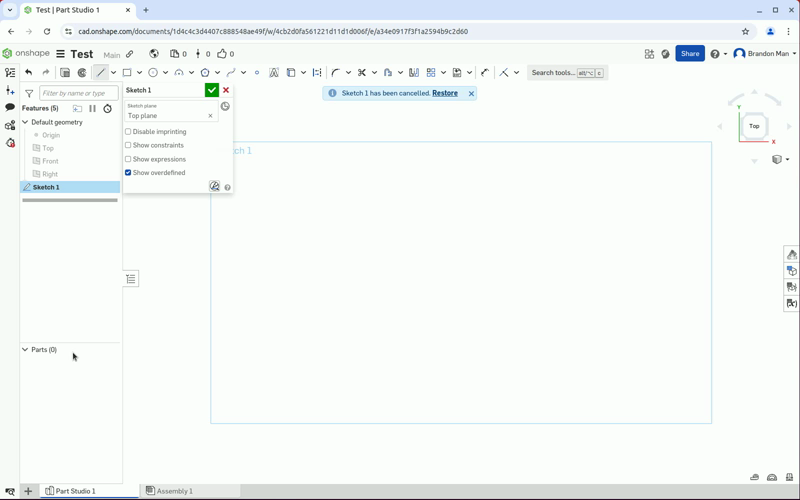
key_down(shift)
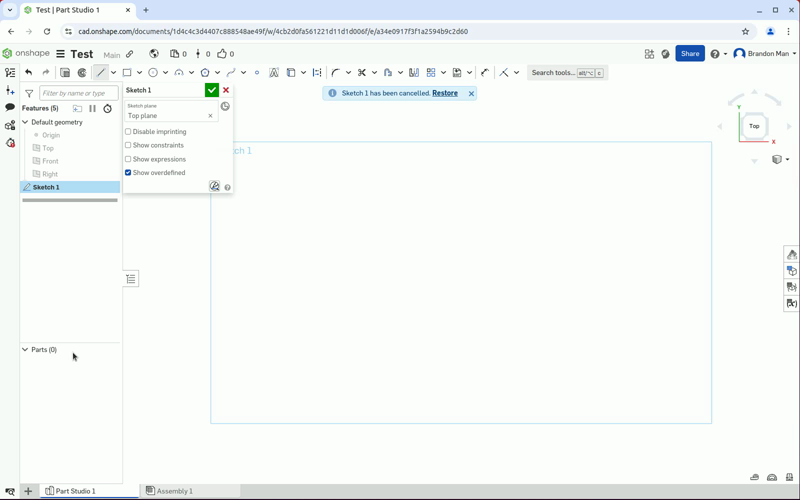
mouse_move(447, 334)
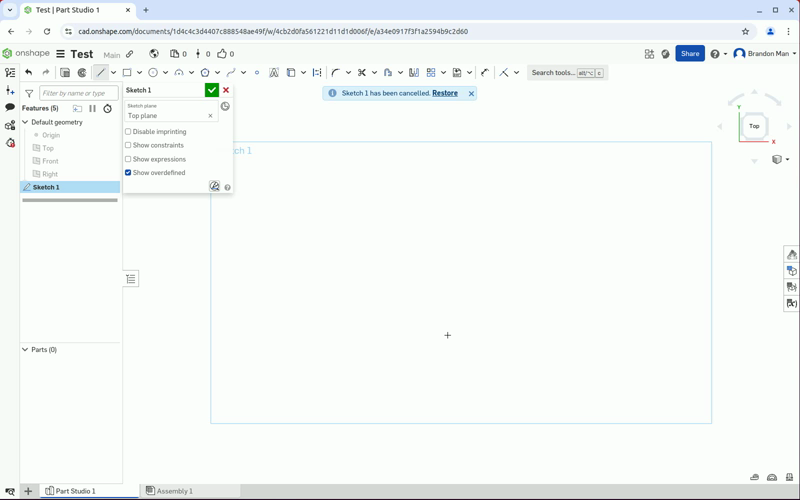
click(447, 334)
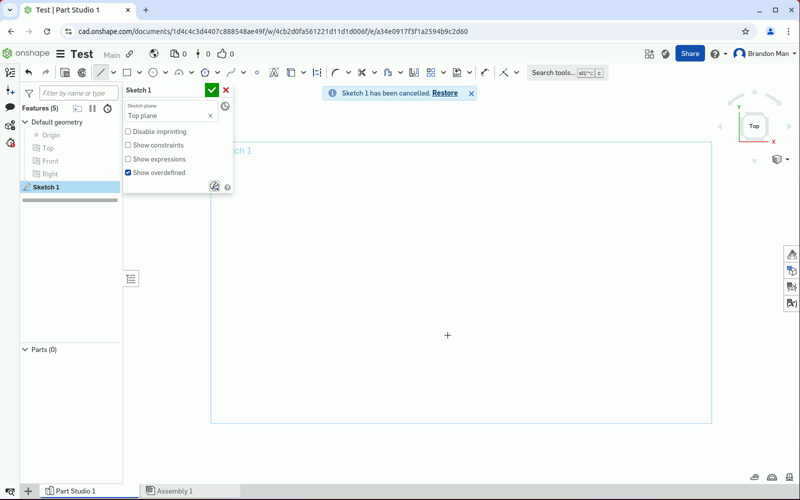
key_up(shift)
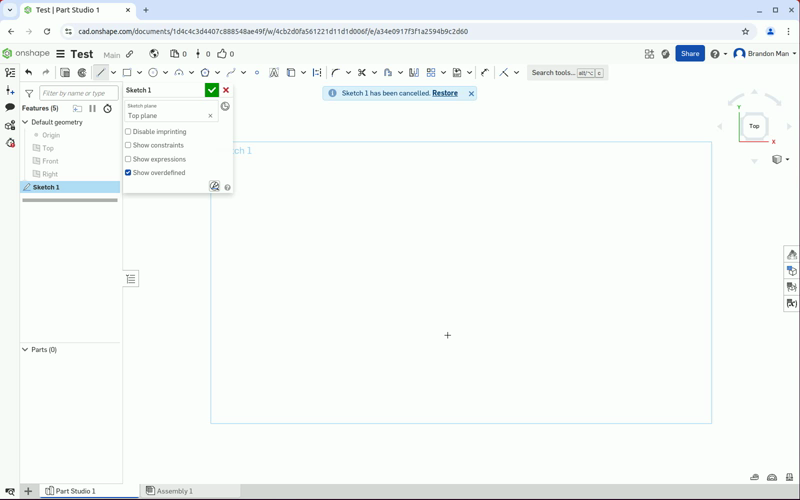
key_down(shift)
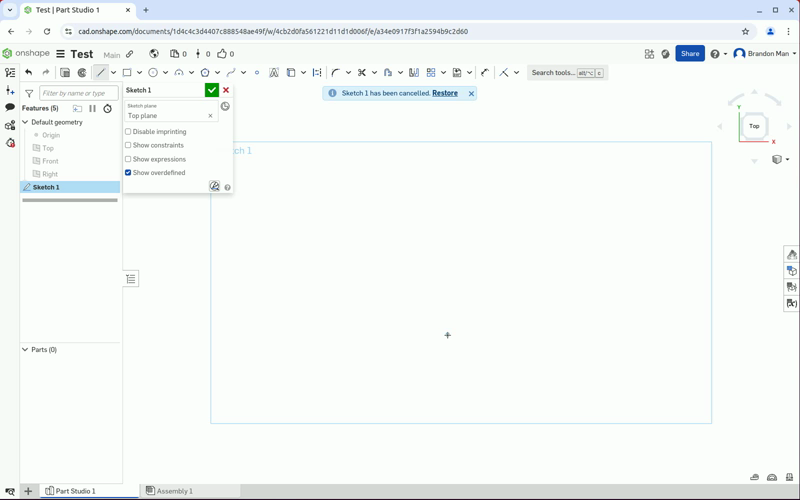
mouse_move(477, 334)
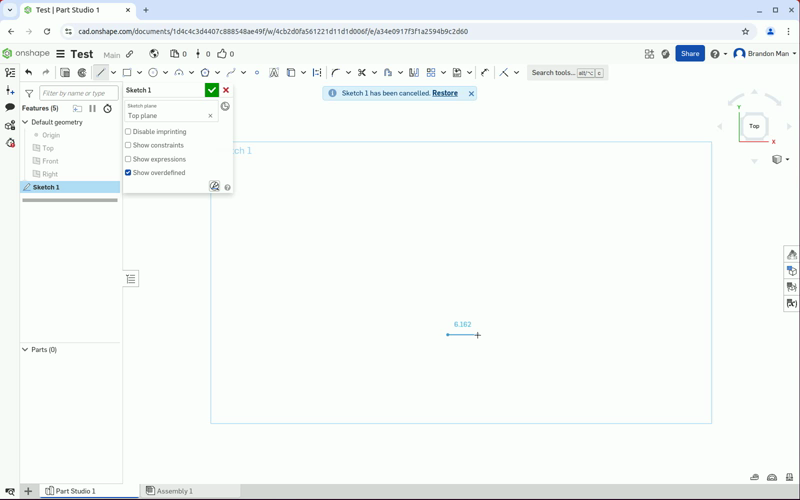
mouse_move(461, 334)
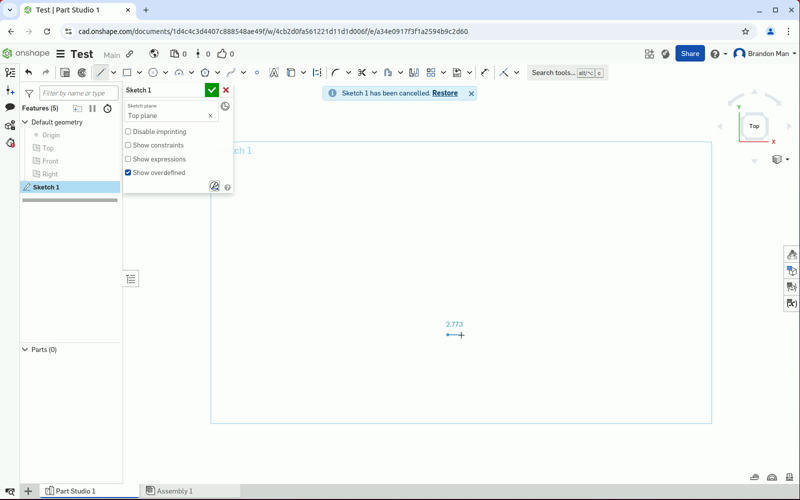
click(461, 334)
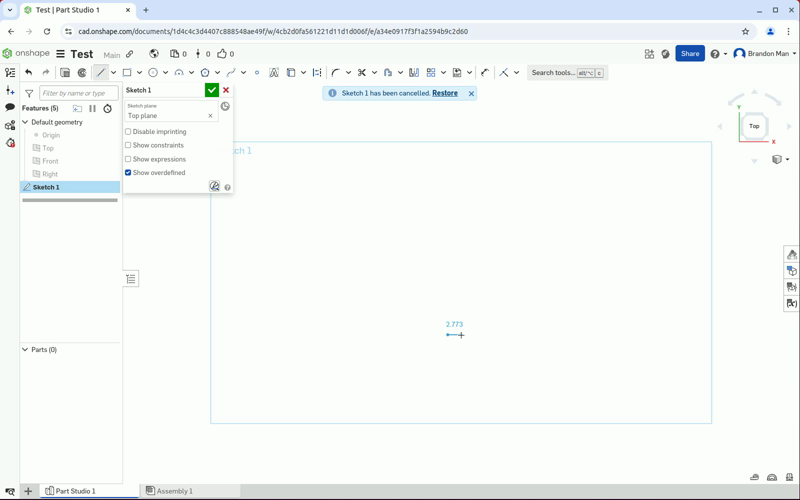
key_up(shift)
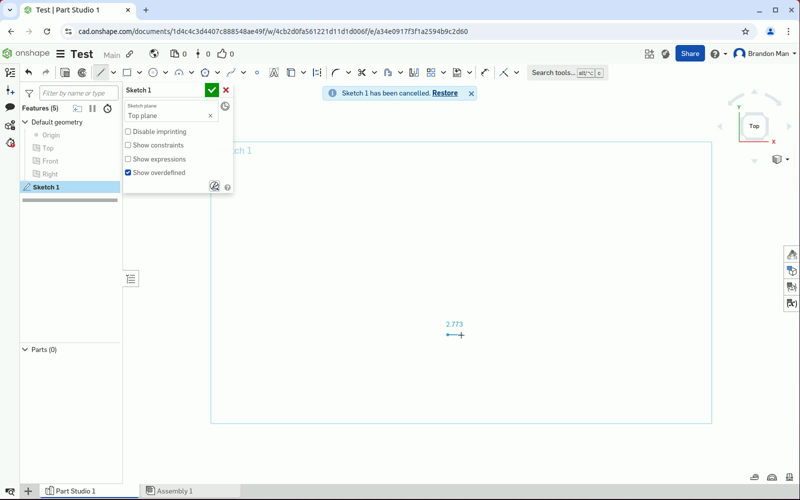
key_down(shift)
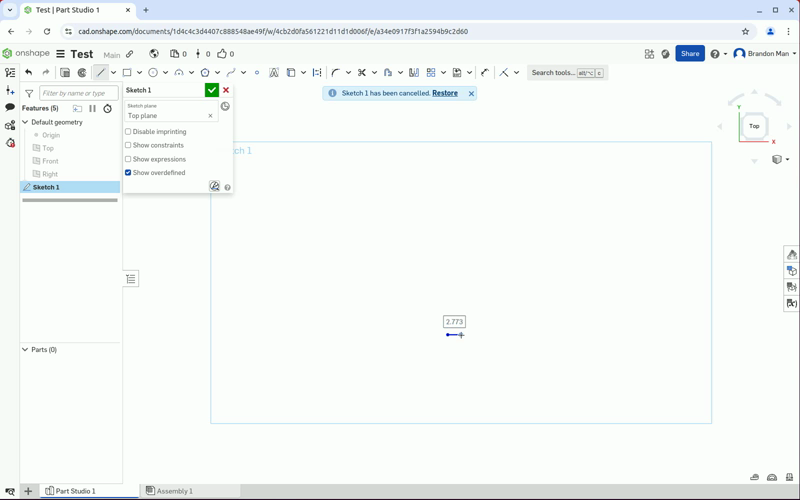
mouse_move(491, 334)
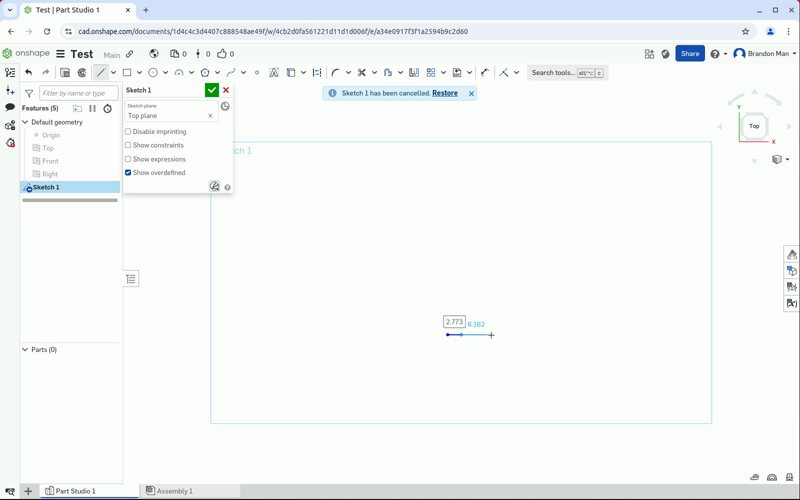
mouse_move(461, 282)
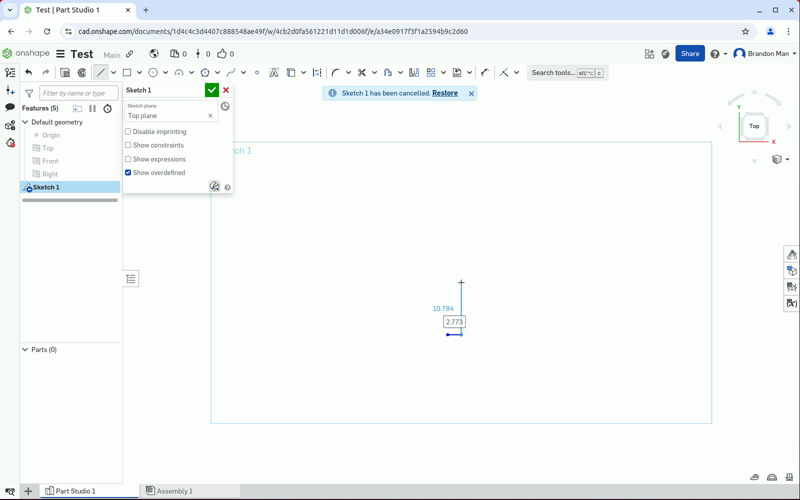
click(461, 282)
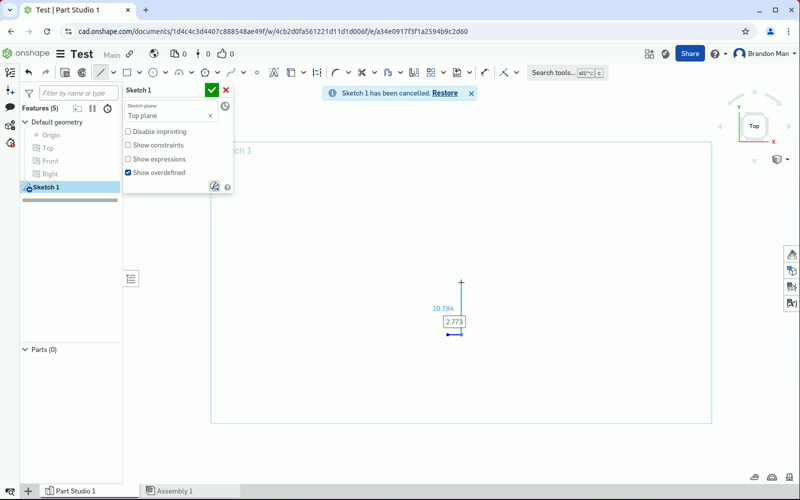
key_up(shift)
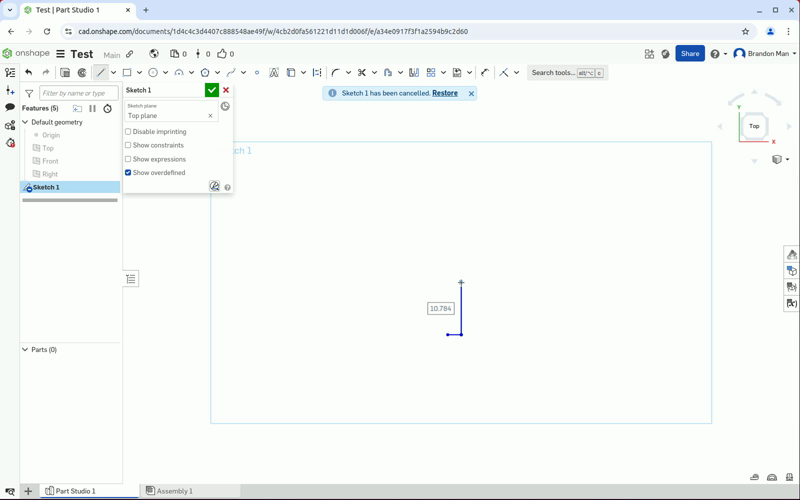
key_down(shift)
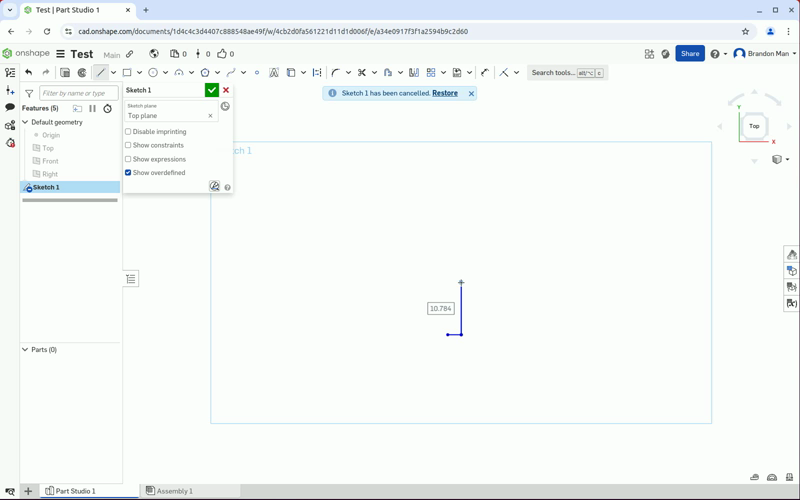
mouse_move(491, 282)
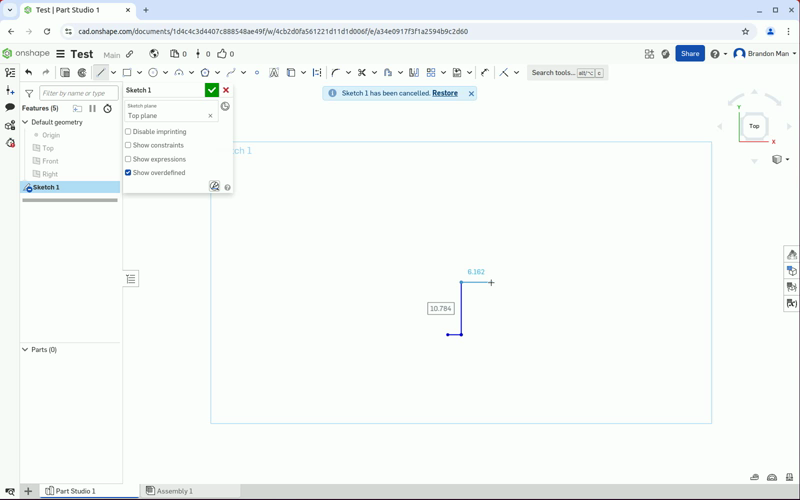
mouse_move(447, 282)
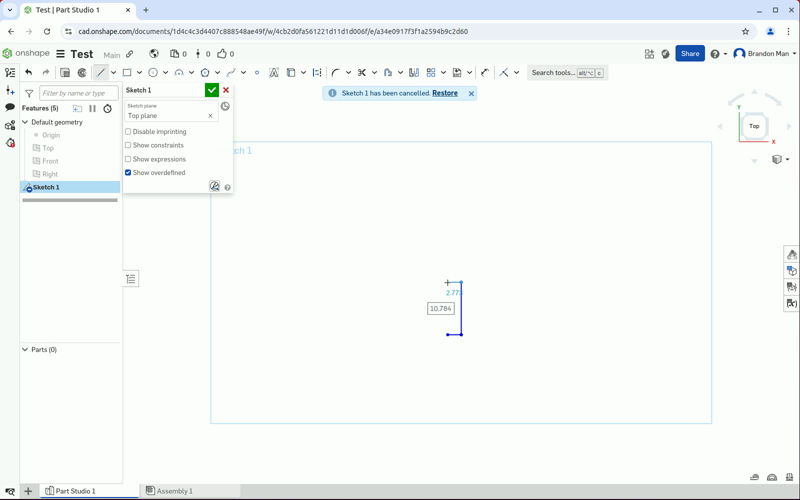
click(447, 282)
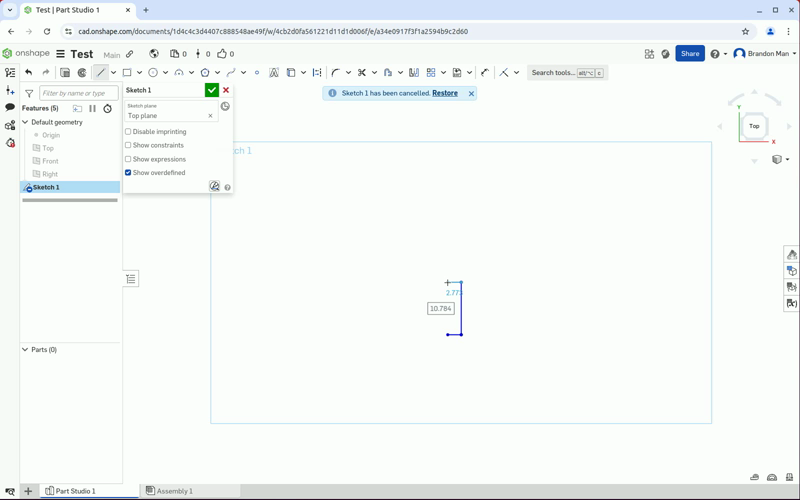
key_up(shift)
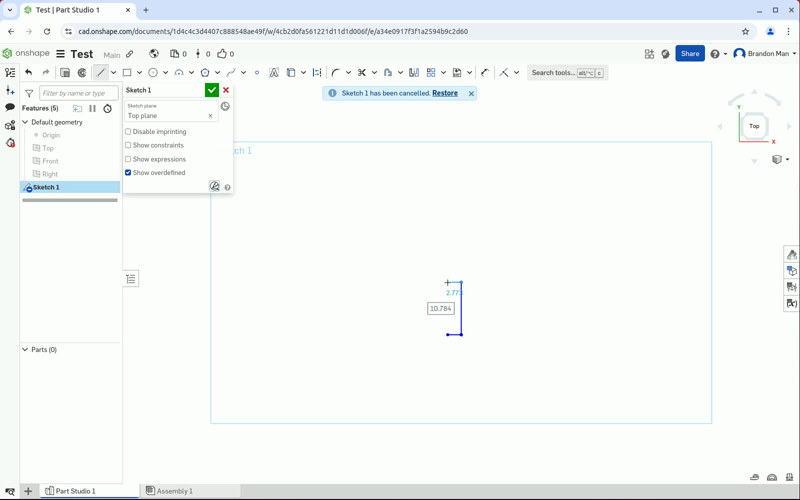
key_down(shift)
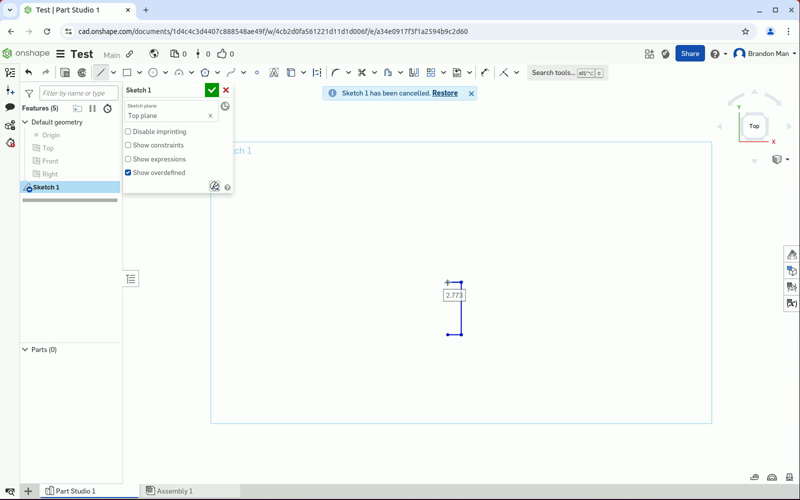
mouse_move(477, 282)
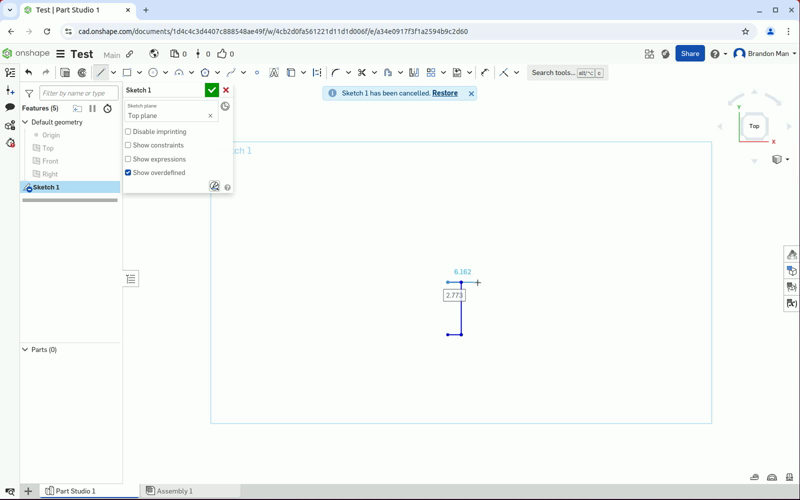
mouse_move(447, 304)
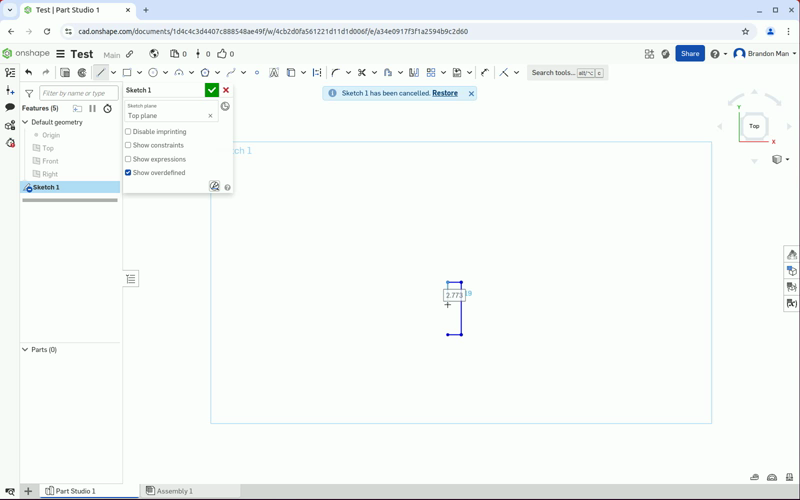
click(447, 304)
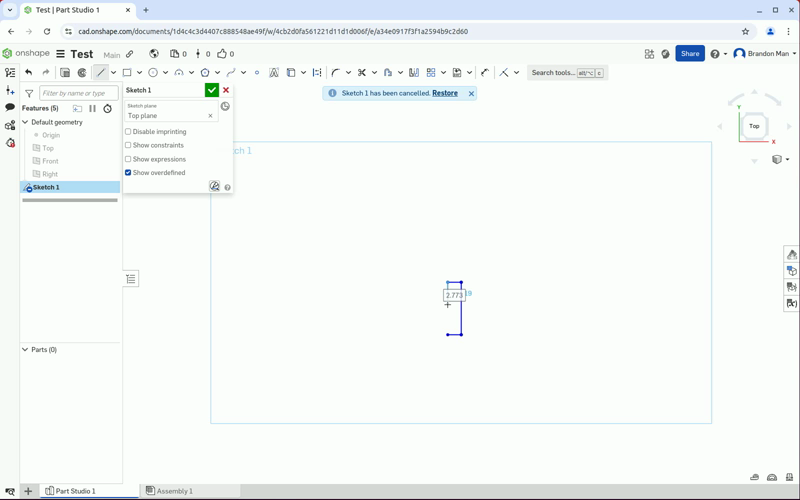
key_up(shift)
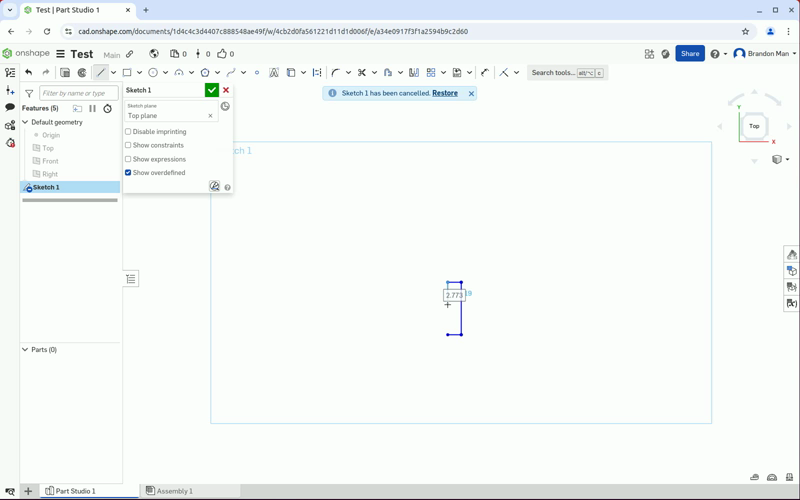
key_down(shift)
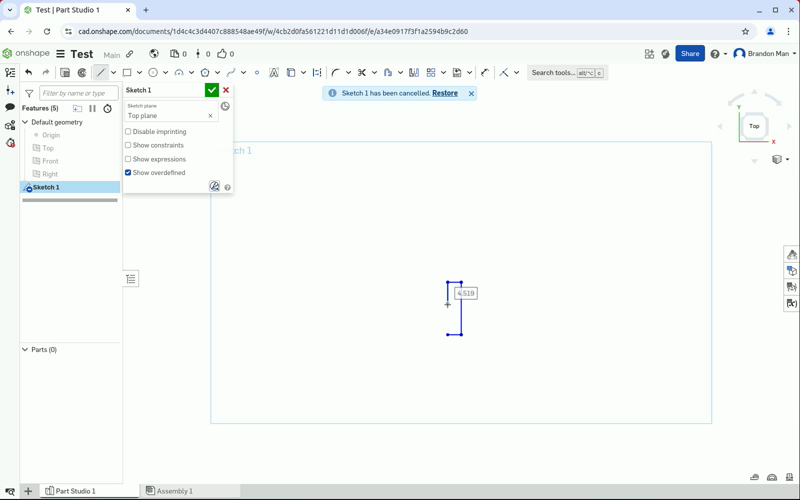
mouse_move(477, 304)
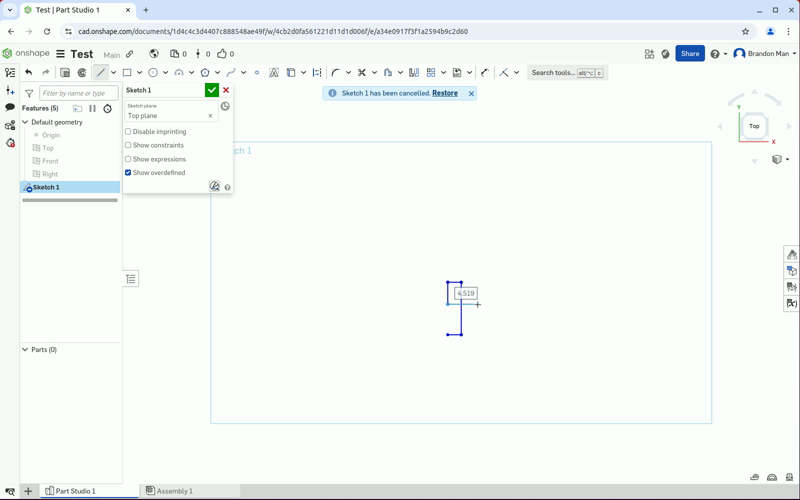
mouse_move(447, 312)
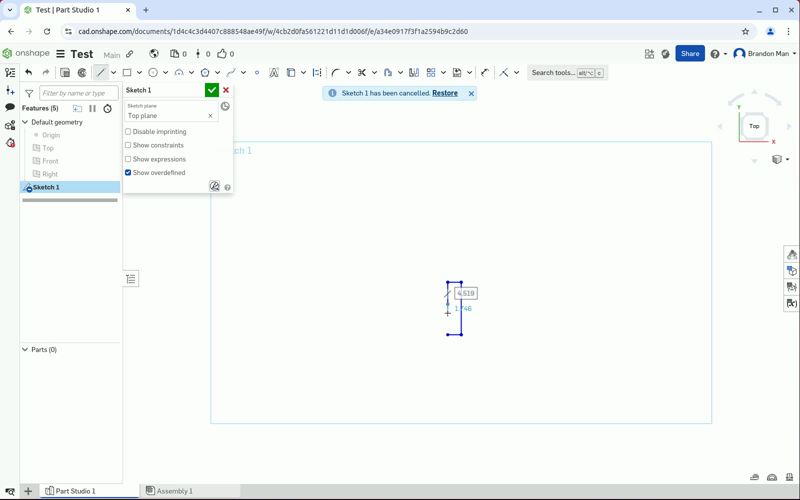
click(447, 312)
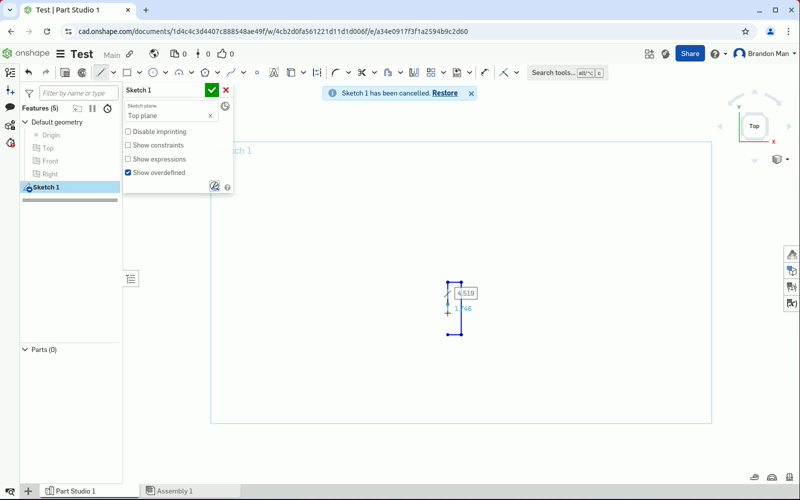
key_up(shift)
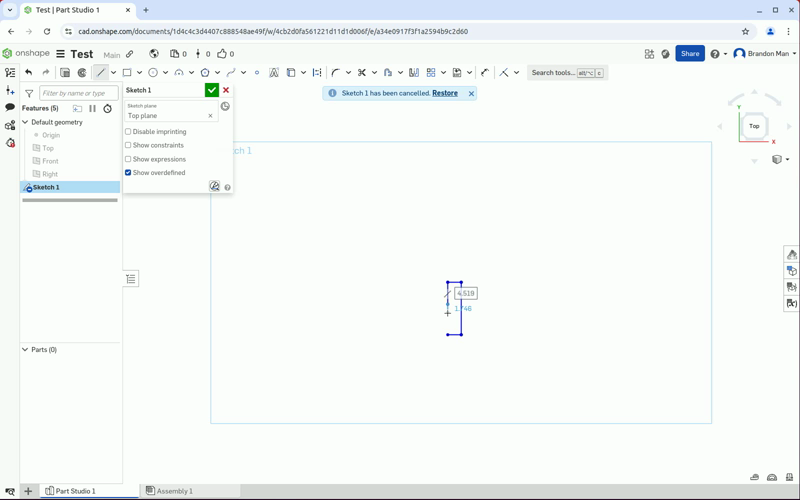
mouse_move(477, 312)
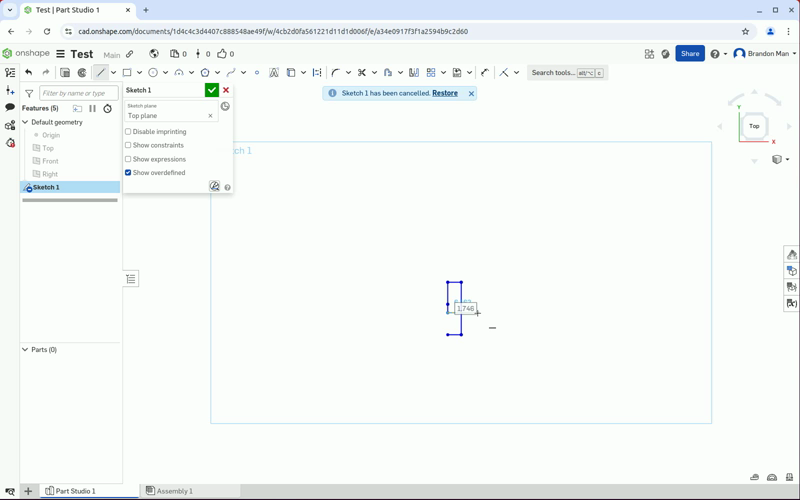
key_down(shift)
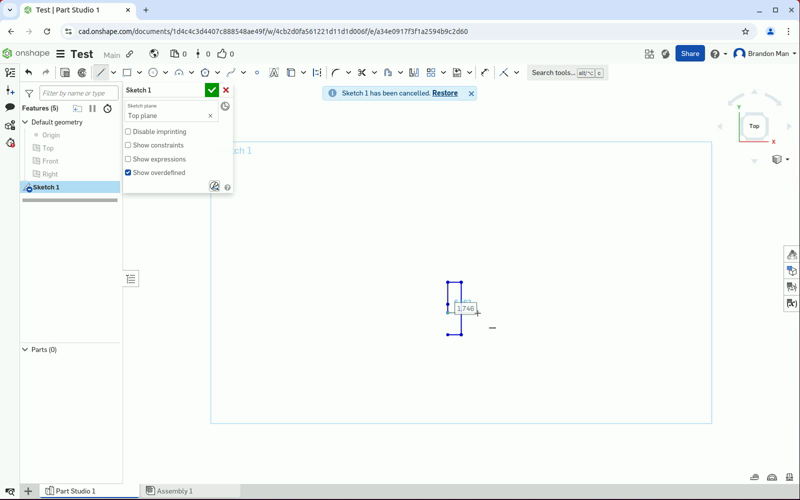
mouse_move(447, 334)
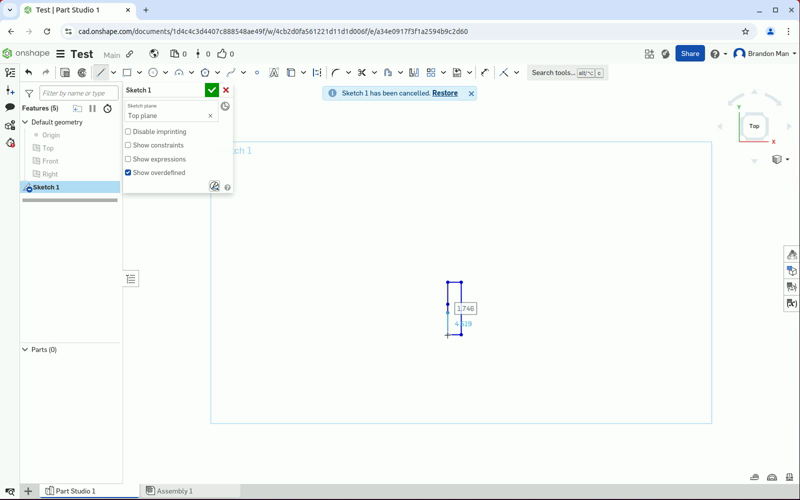
key_up(shift)
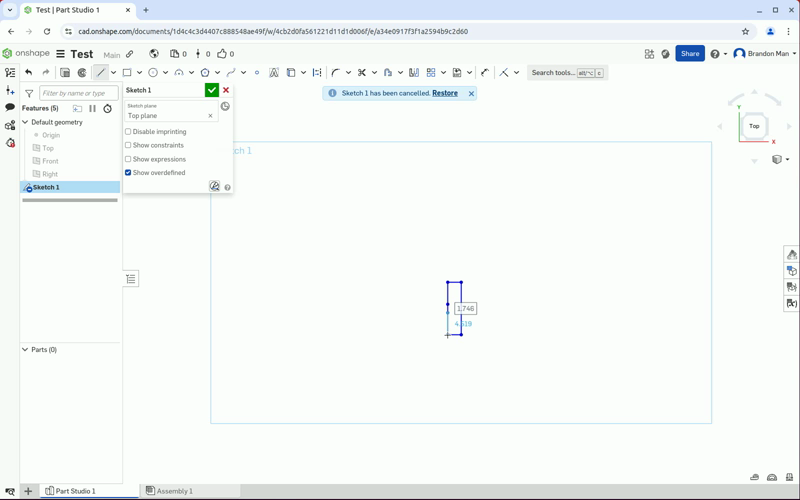
click(447, 334)
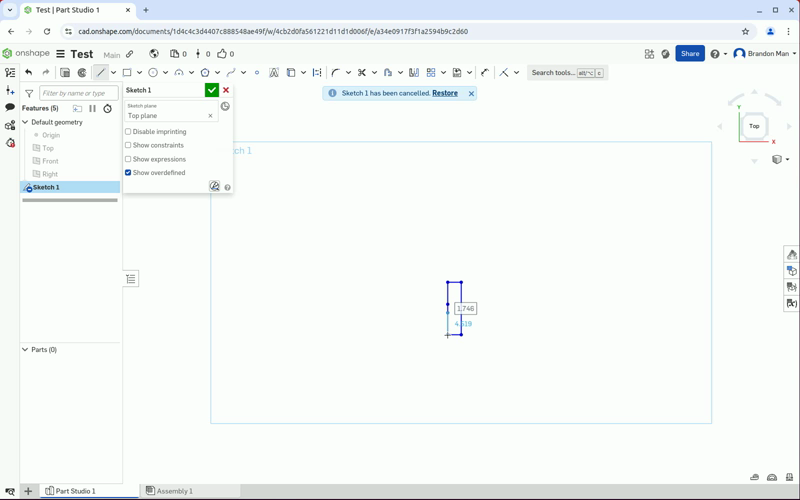
key(esc)
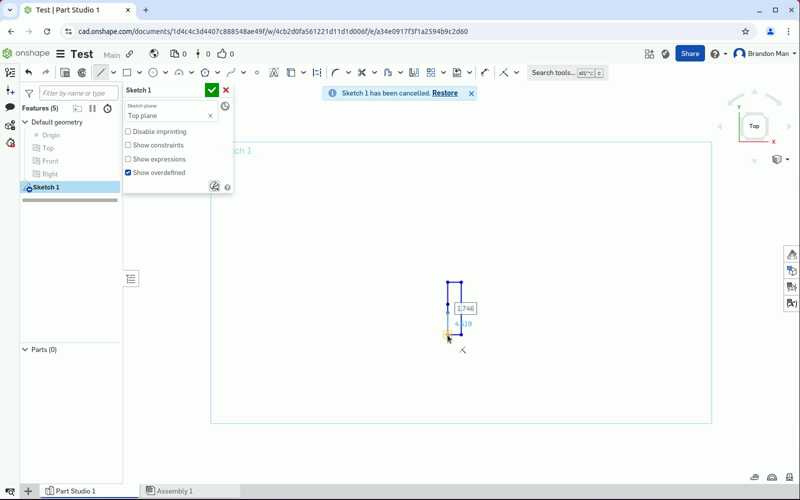
mouse_move(451, 297)
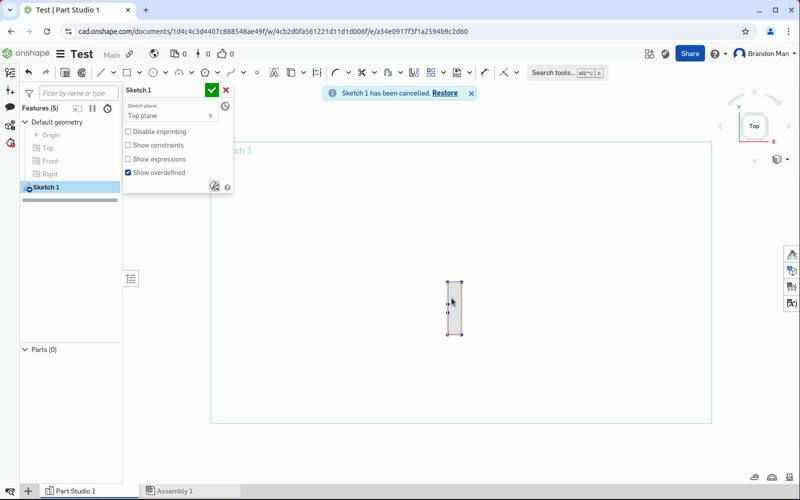
scroll(6)
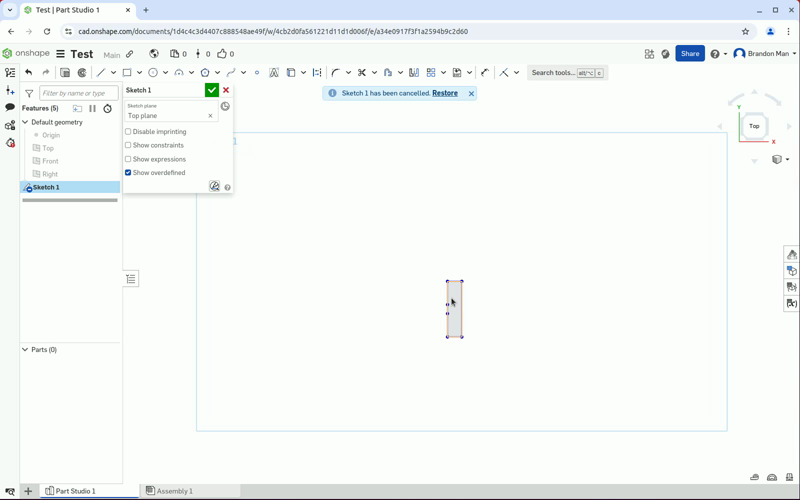
scroll(6)
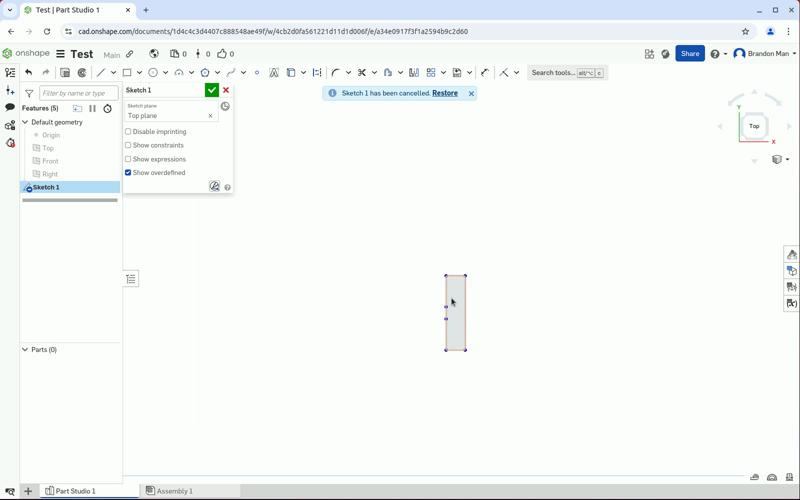
scroll(6)
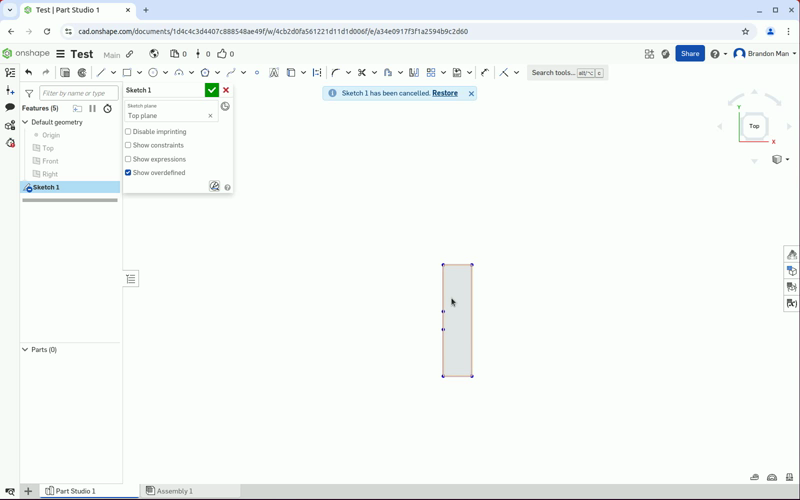
scroll(6)
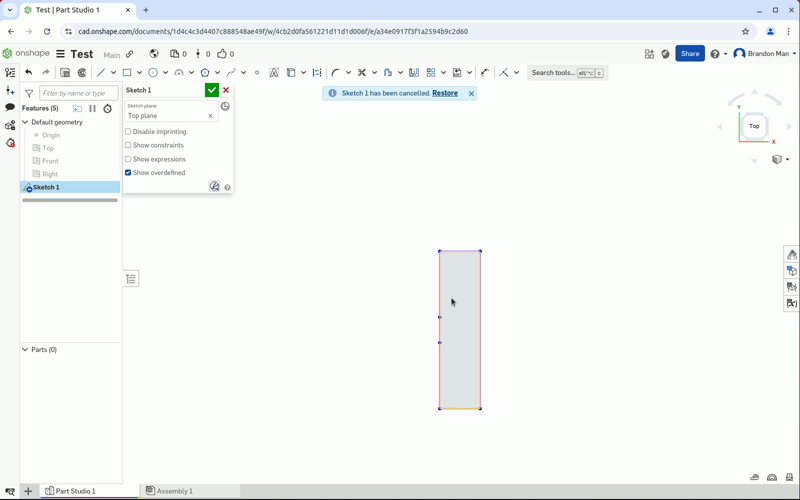
scroll(6)
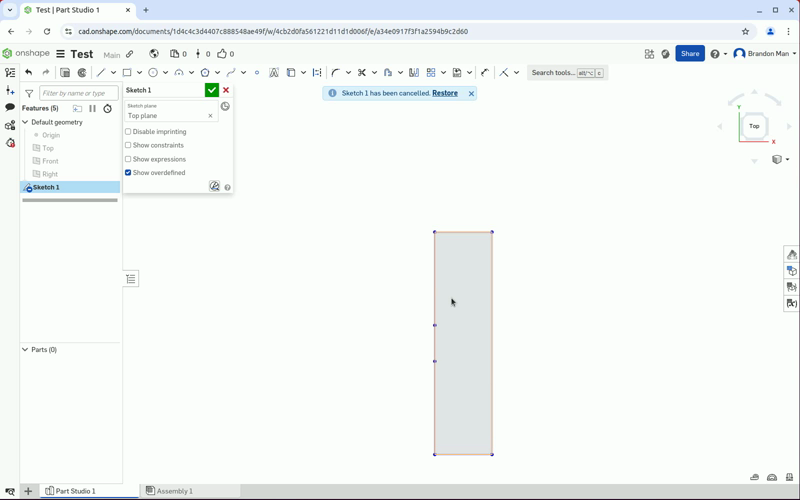
scroll(6)
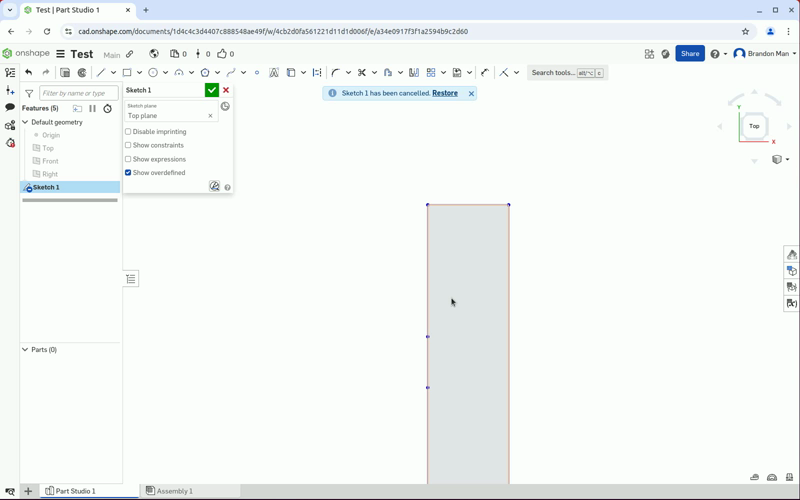
scroll(6)
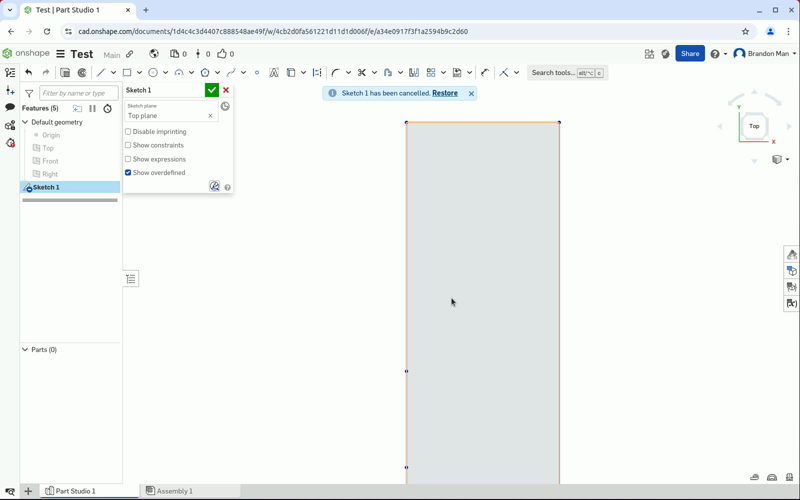
click(451, 297)
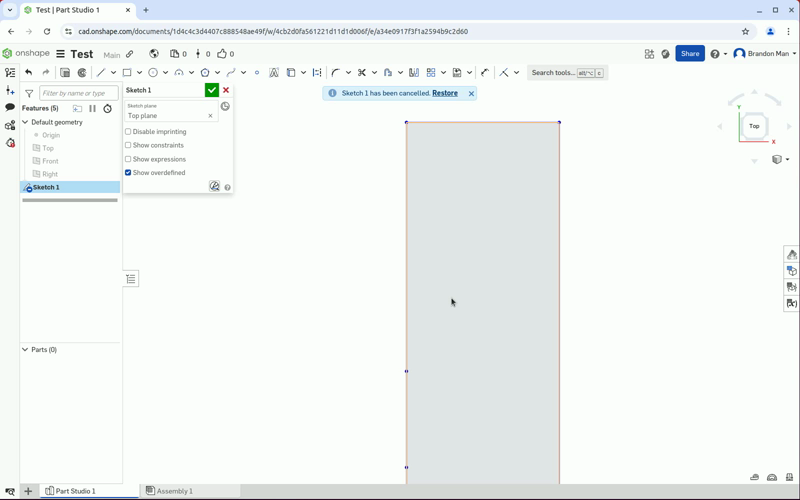
scroll(-6)
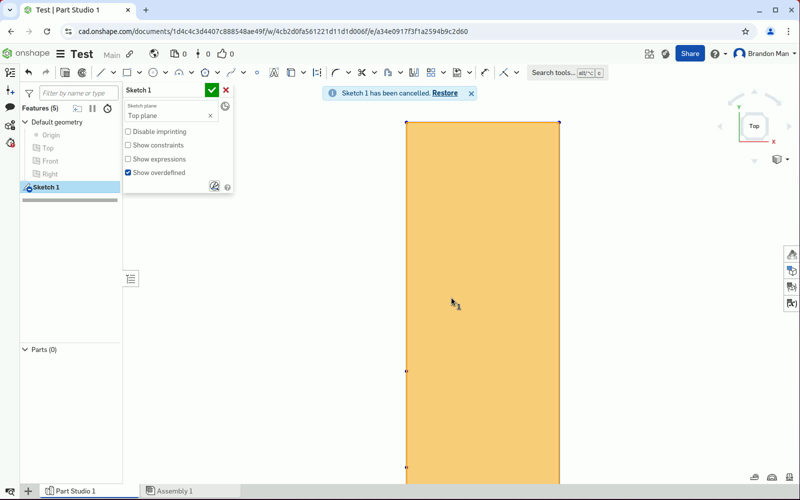
scroll(-6)
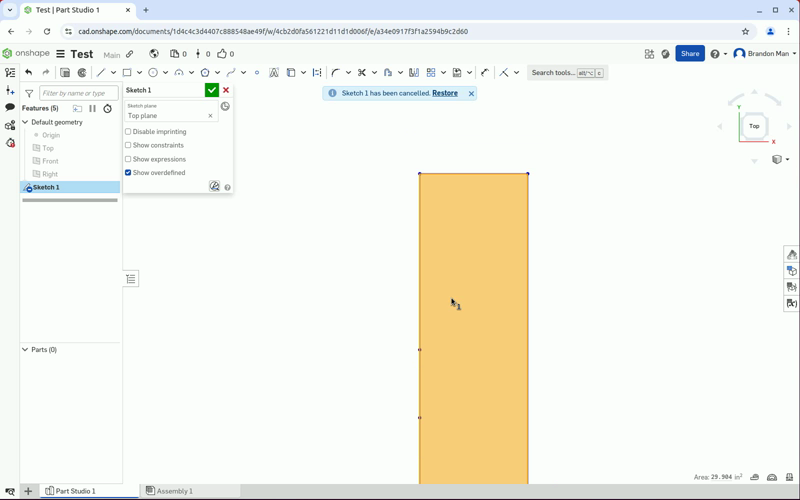
scroll(-6)
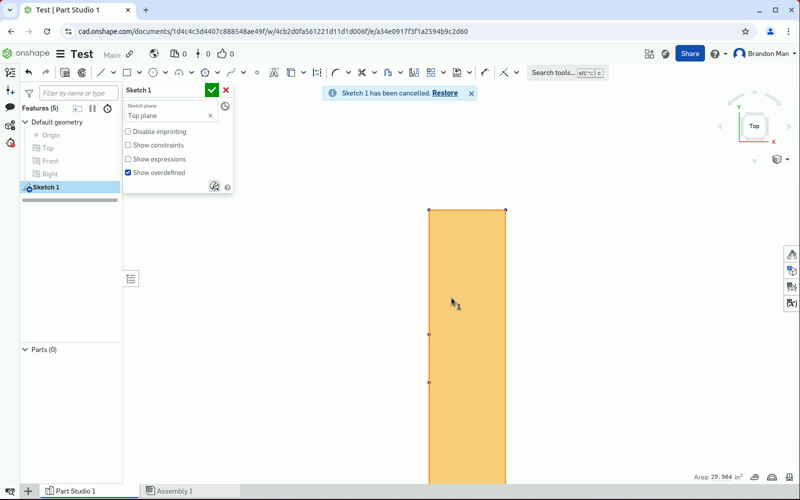
scroll(-6)
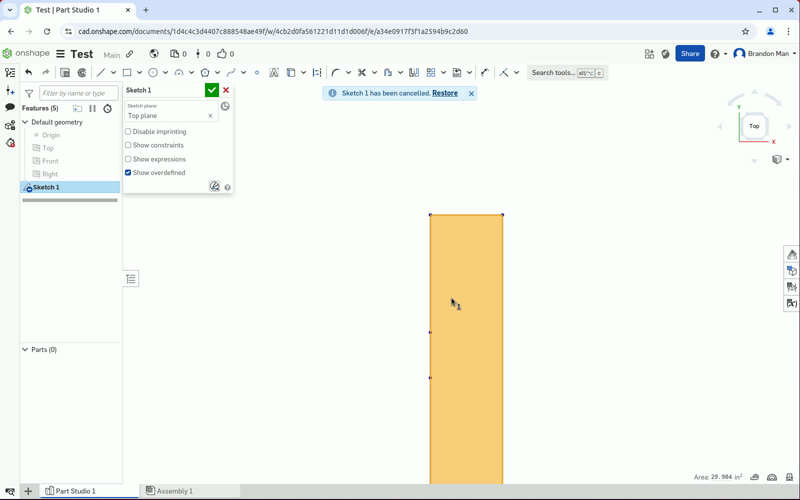
scroll(-6)
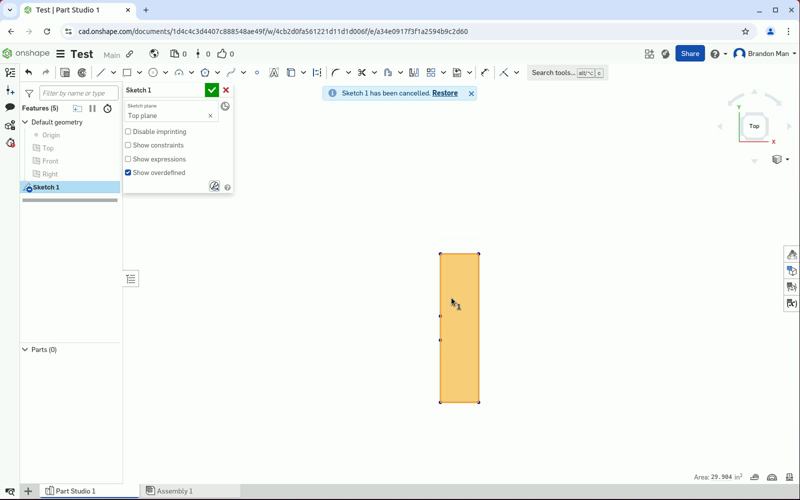
scroll(-6)
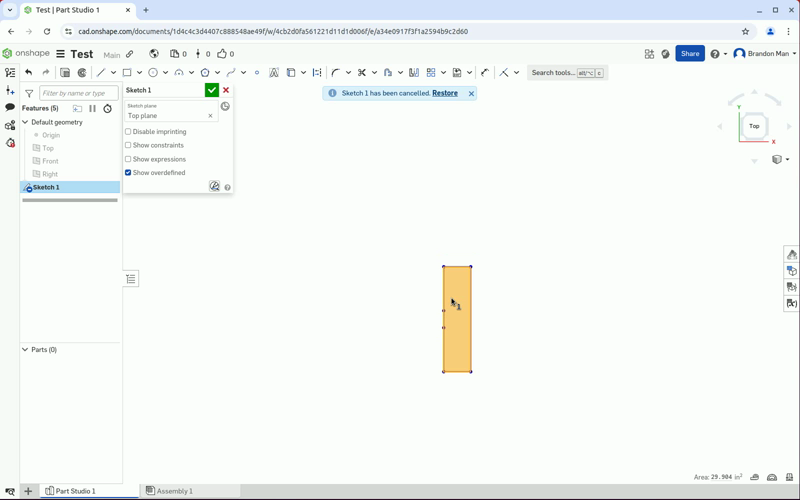
scroll(-6)
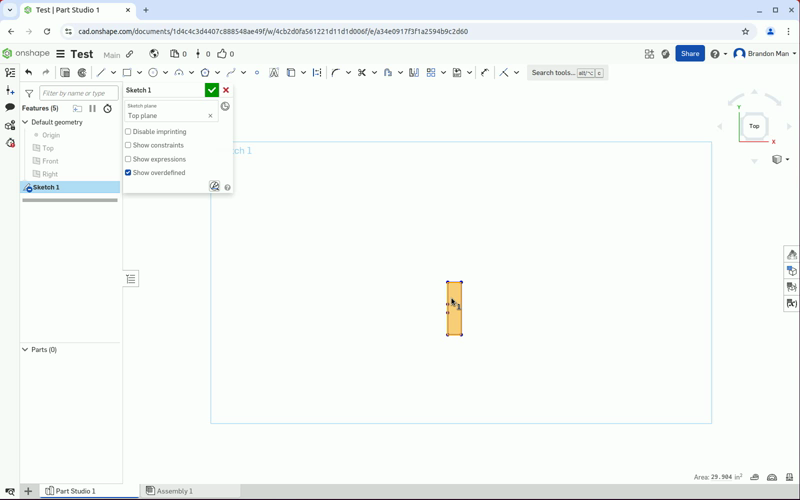
mouse_move(73, 352)
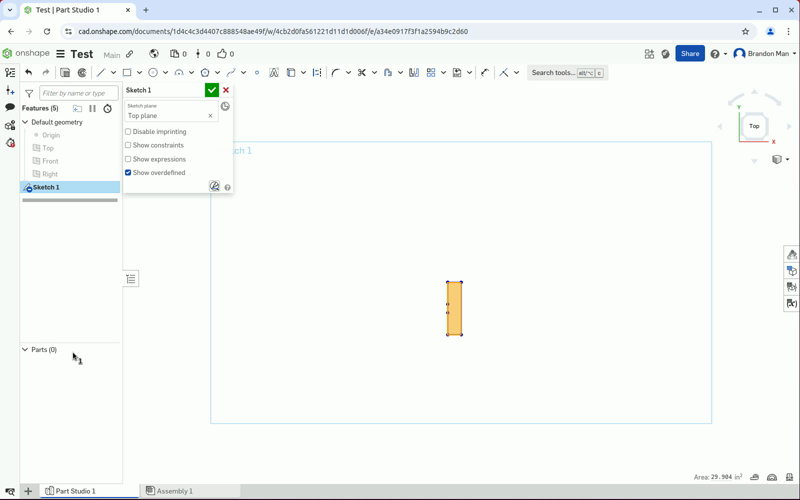
key(shift+y)
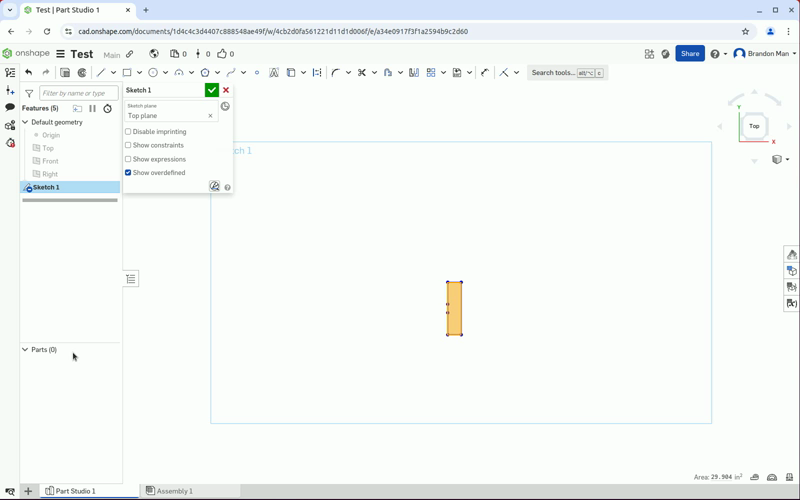
key(shift+e)
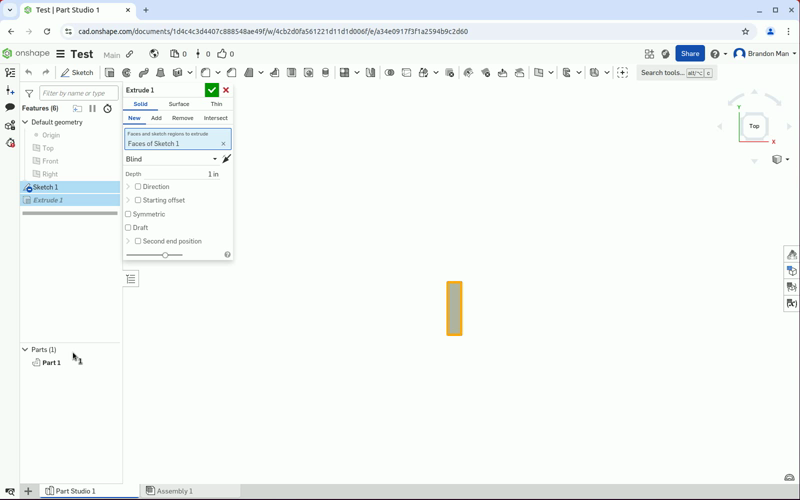
mouse_move(143, 106)
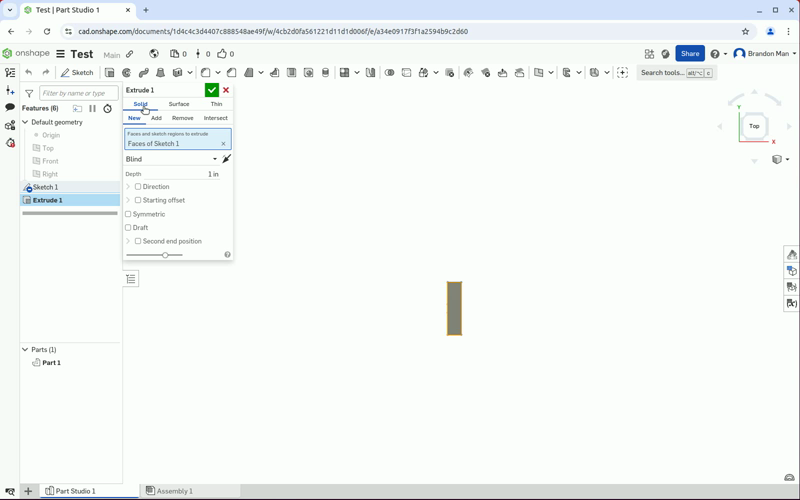
click(143, 106)
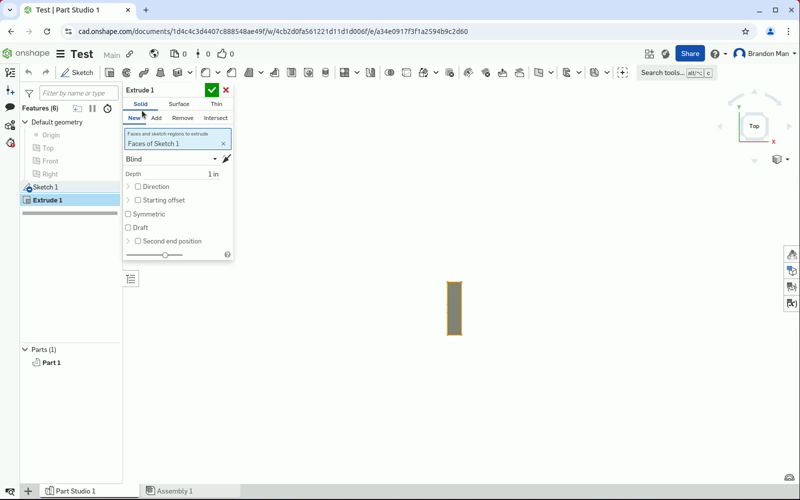
mouse_move(137, 120)
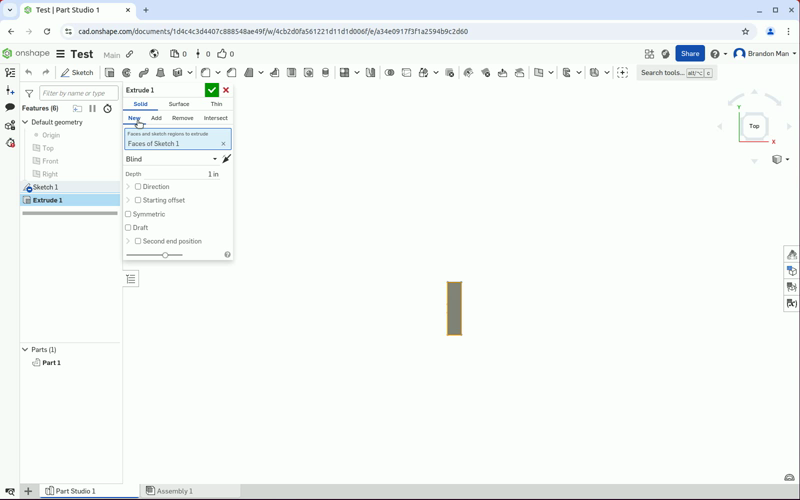
click(137, 120)
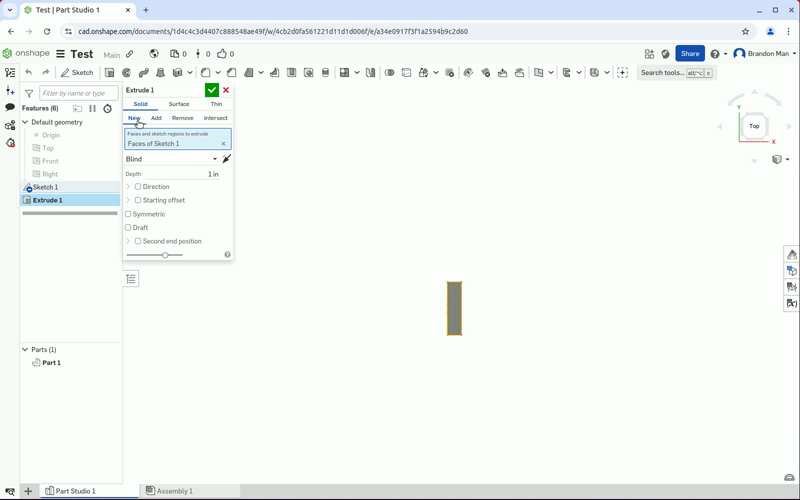
key(tab, 4)
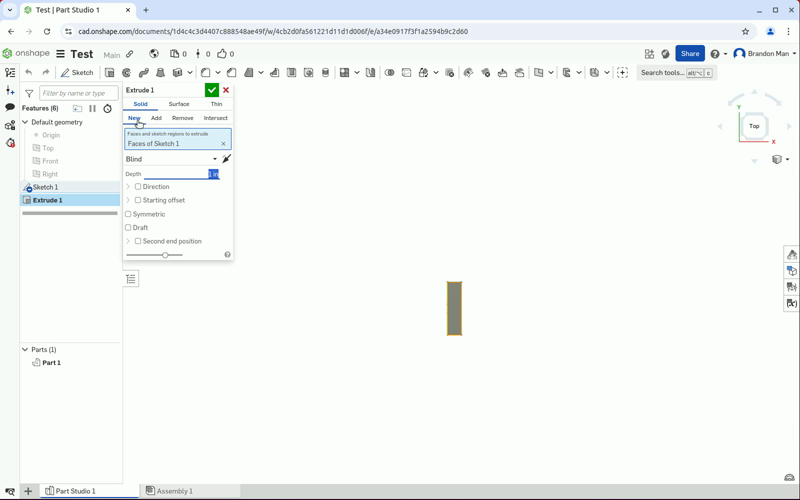
text(1.444)
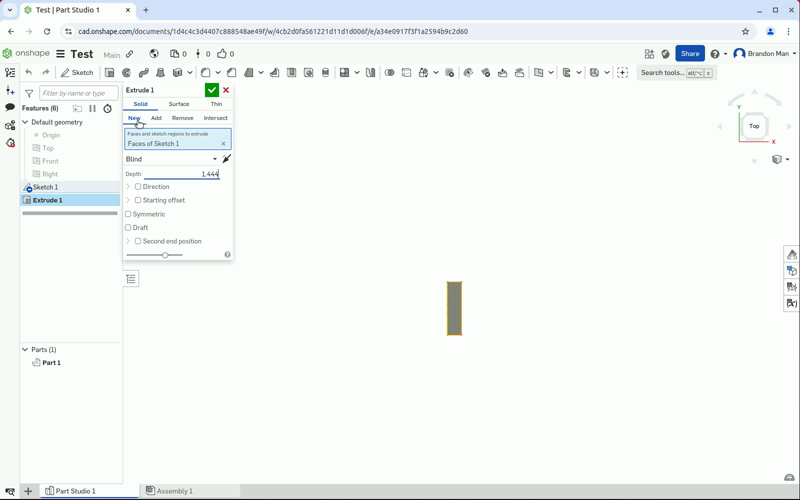
key(enter)
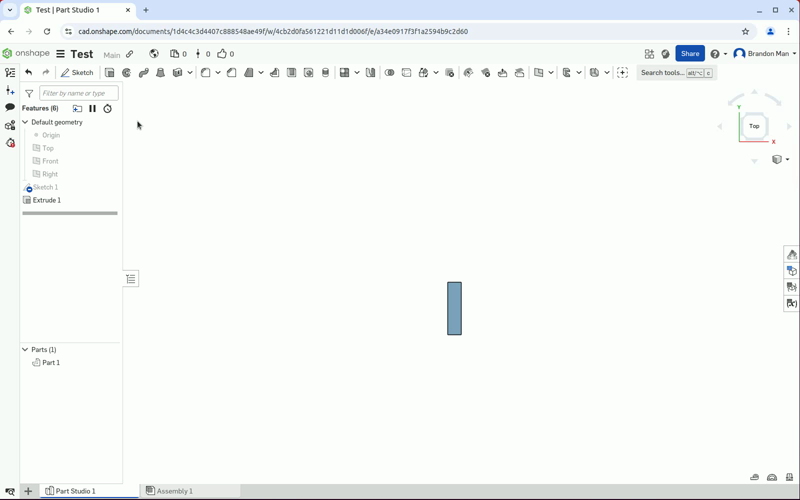
key(shift+h)
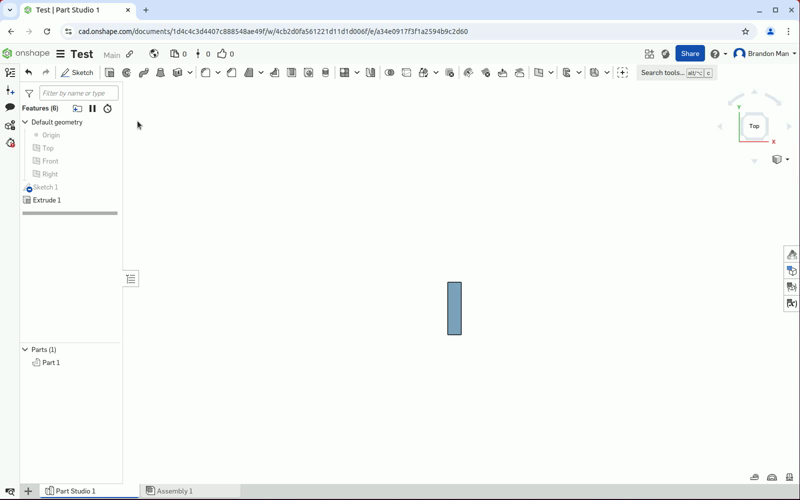
key(shift+h)
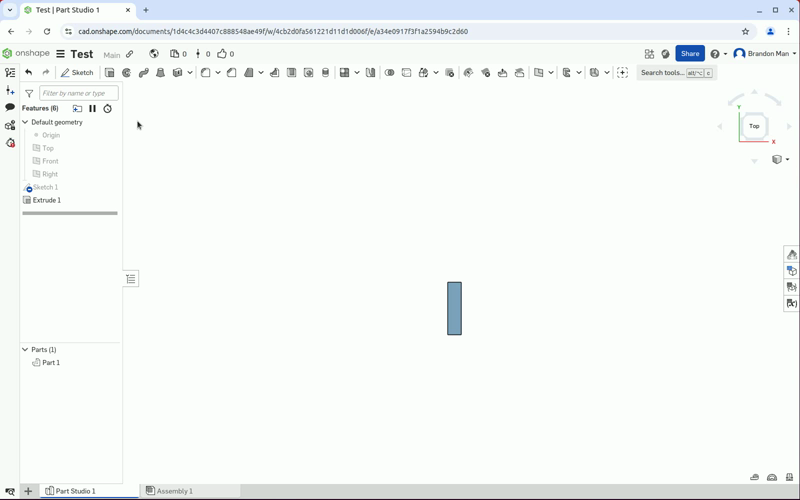
mouse_move(73, 189)
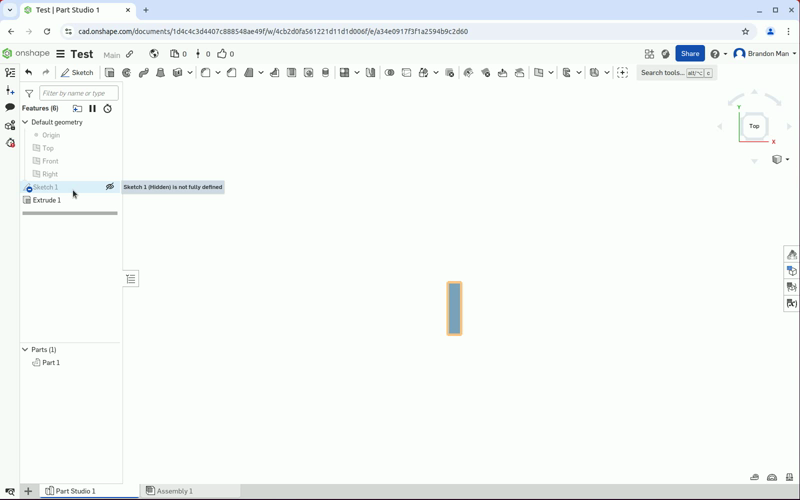
click(73, 189)
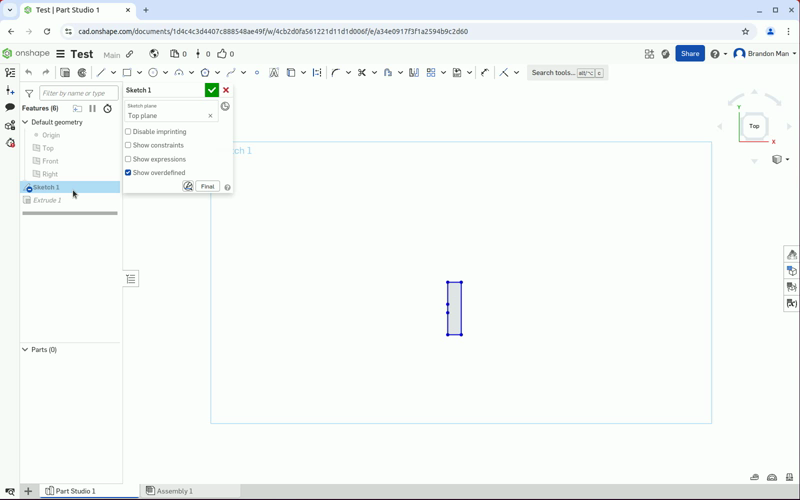
mouse_move(229, 92)
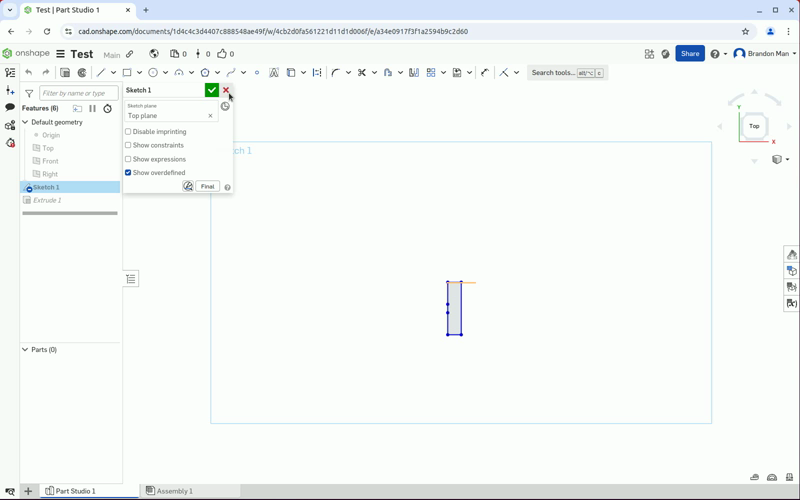
click(229, 92)
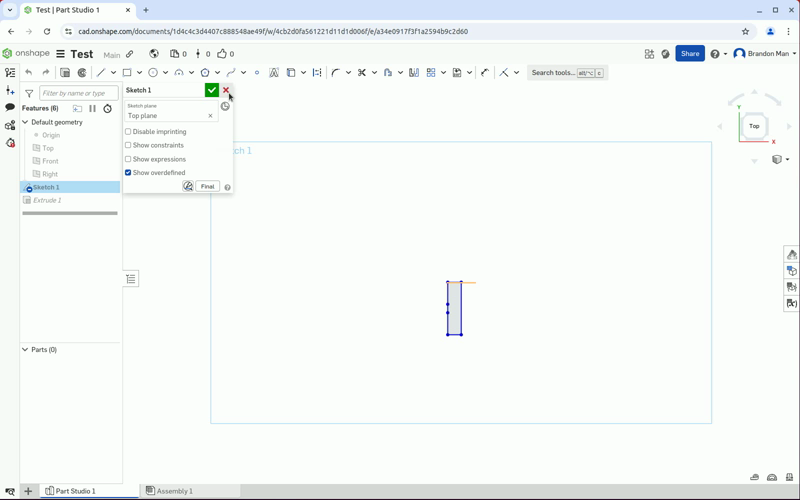
key(shift+s)
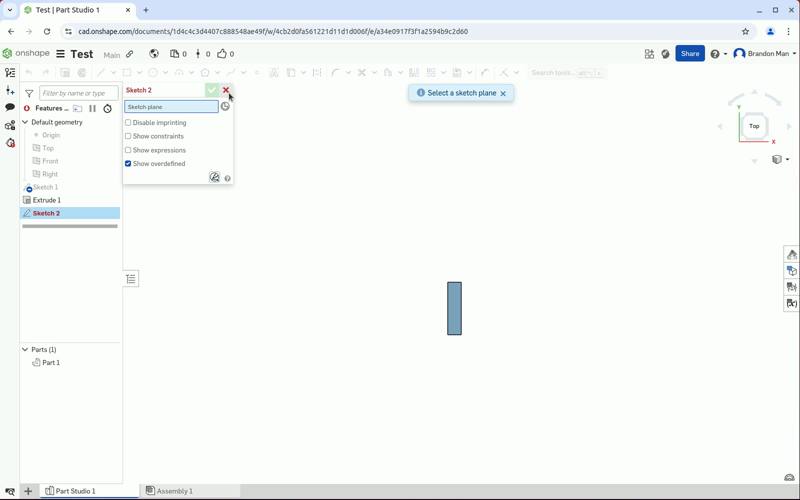
mouse_move(73, 150)
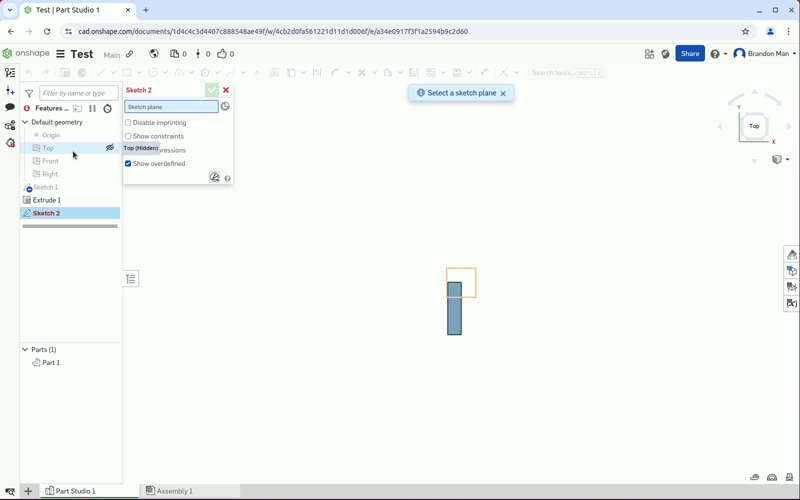
click(73, 150)
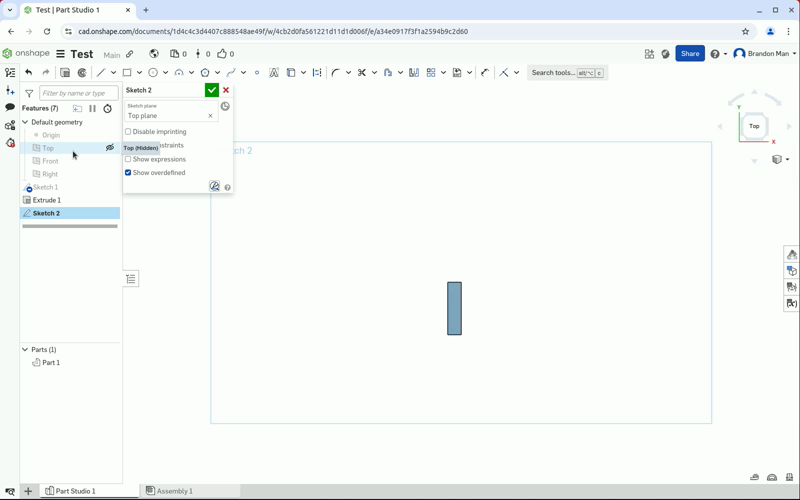
mouse_move(73, 352)
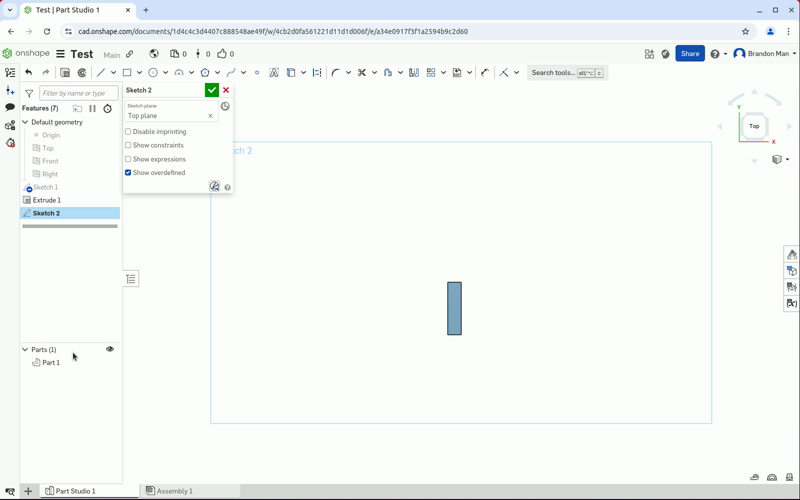
key(y)
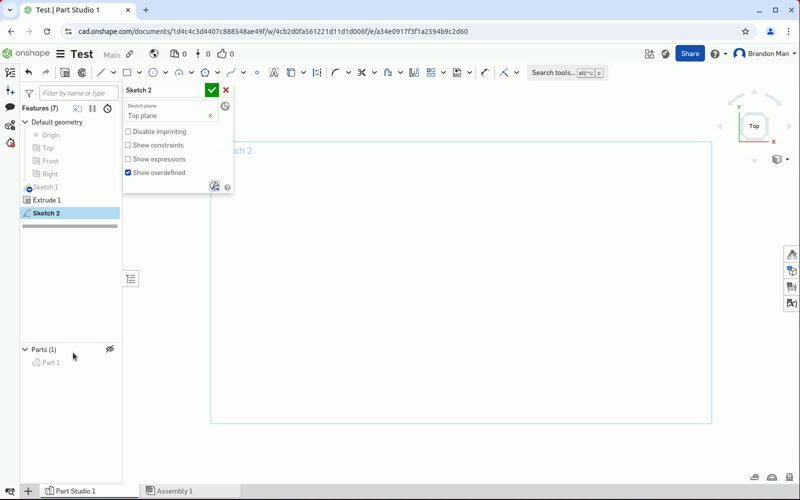
key(l)
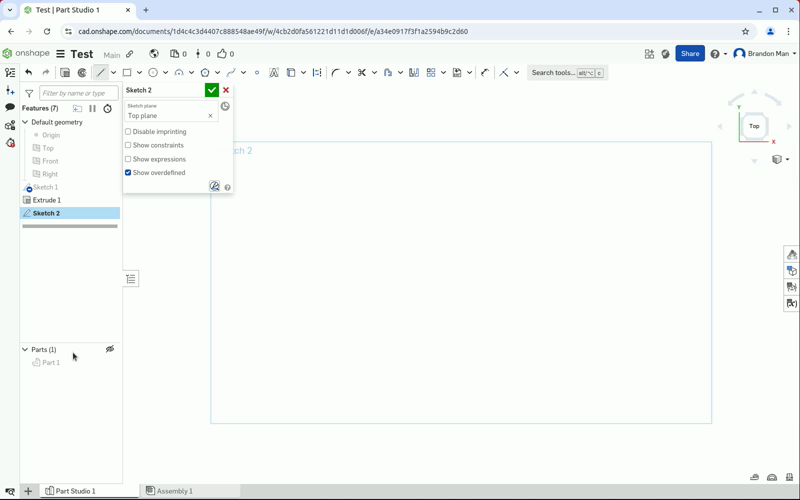
key_down(shift)
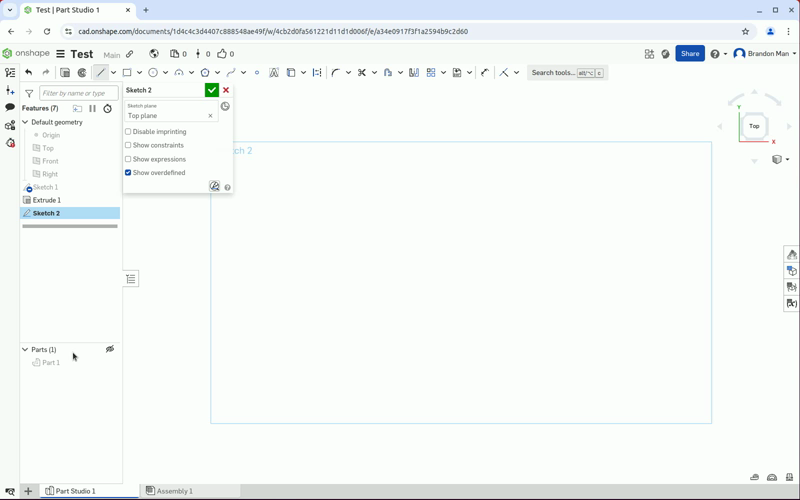
mouse_move(348, 334)
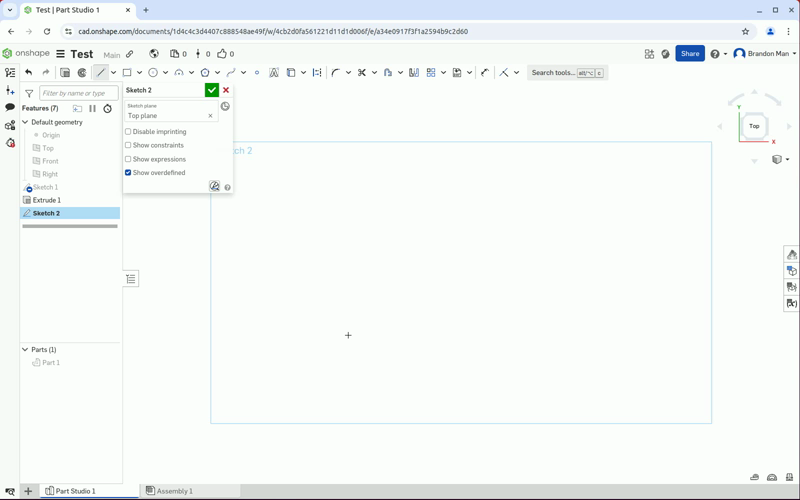
click(348, 334)
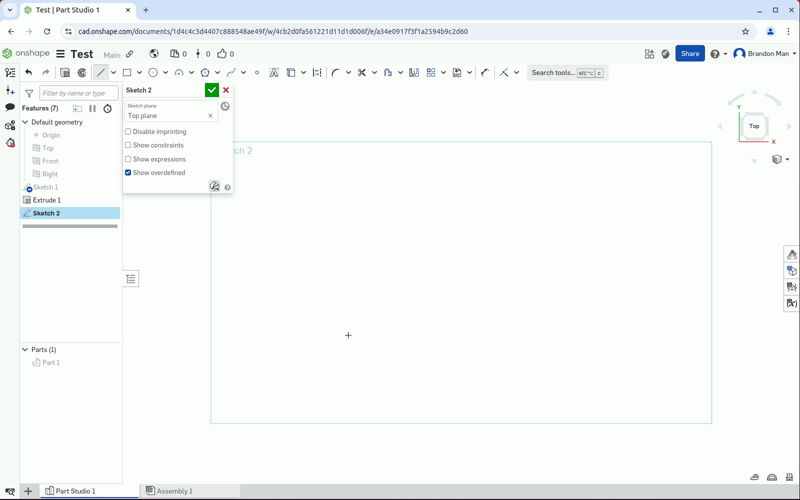
key_up(shift)
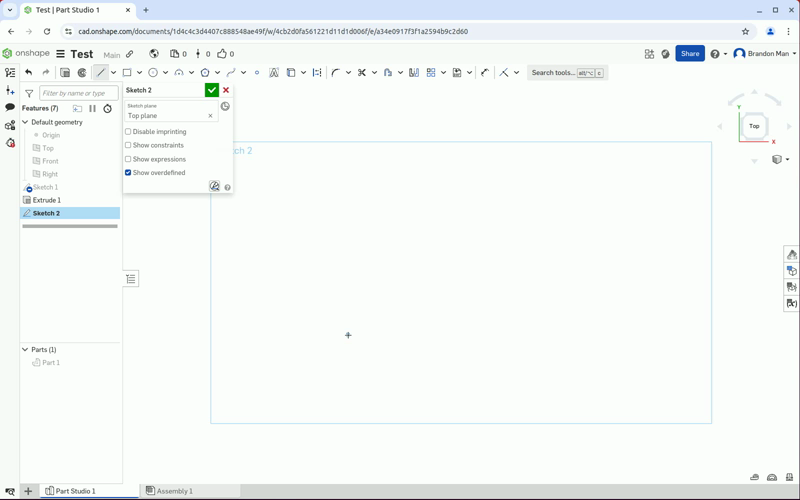
key_down(shift)
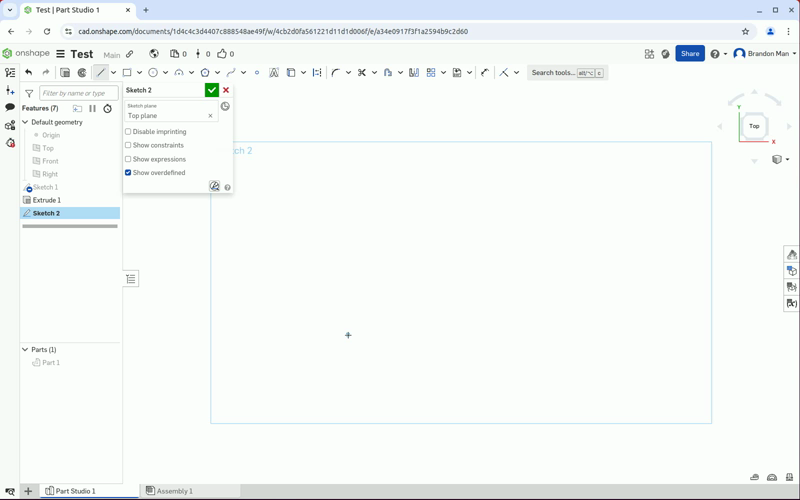
mouse_move(378, 334)
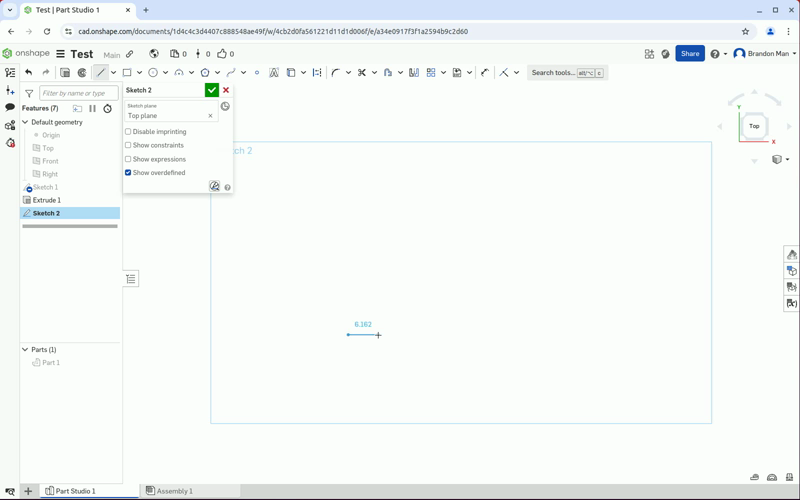
mouse_move(361, 334)
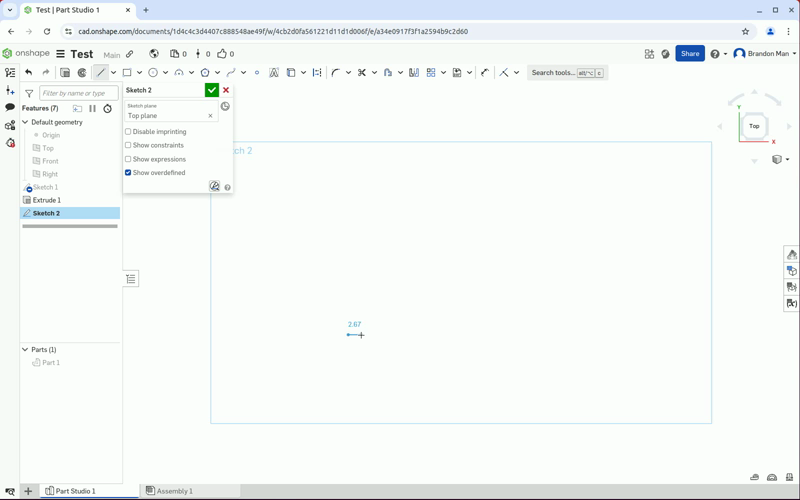
click(361, 334)
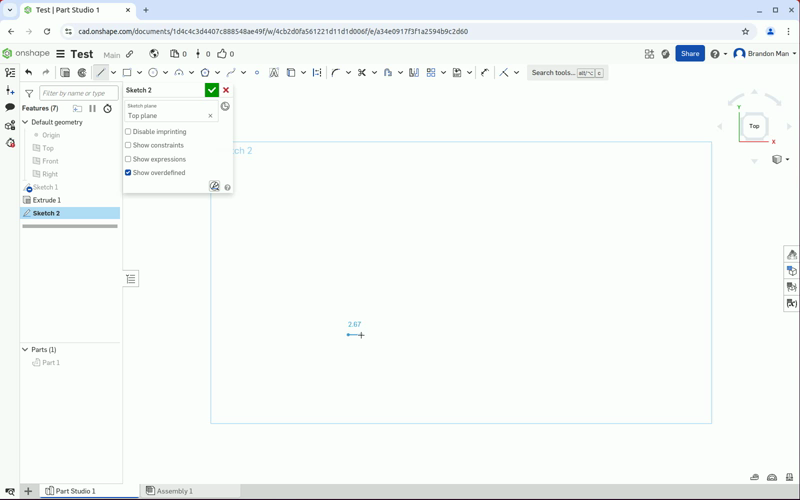
key_up(shift)
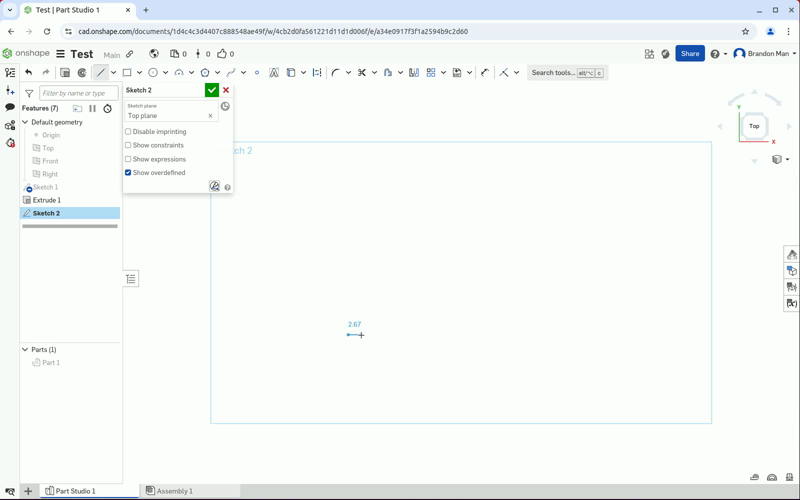
key_down(shift)
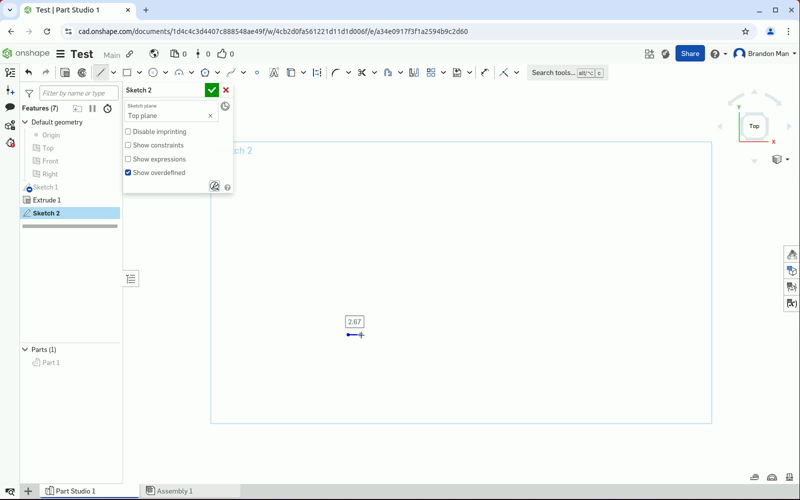
mouse_move(391, 334)
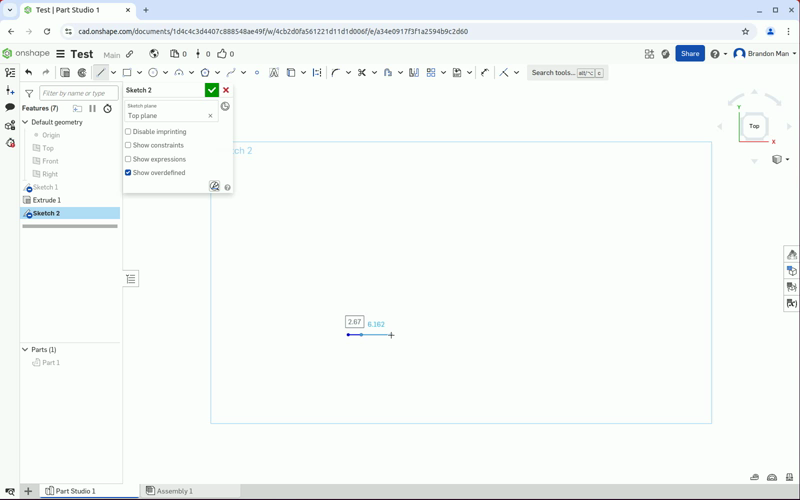
mouse_move(361, 312)
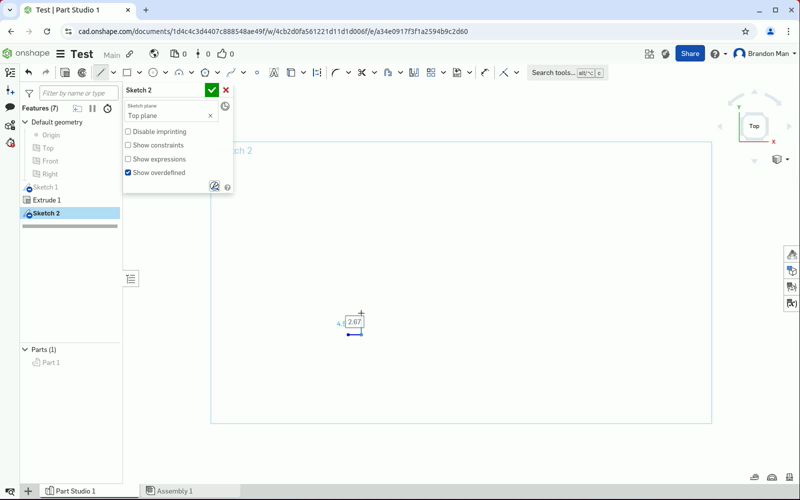
click(361, 312)
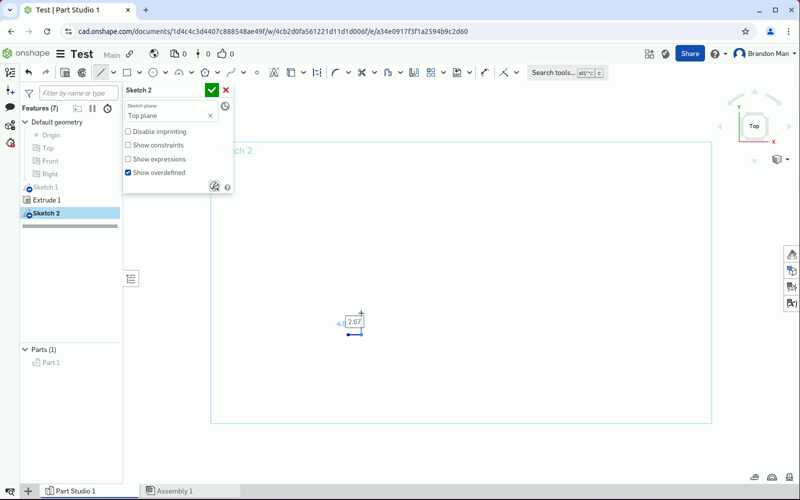
key_up(shift)
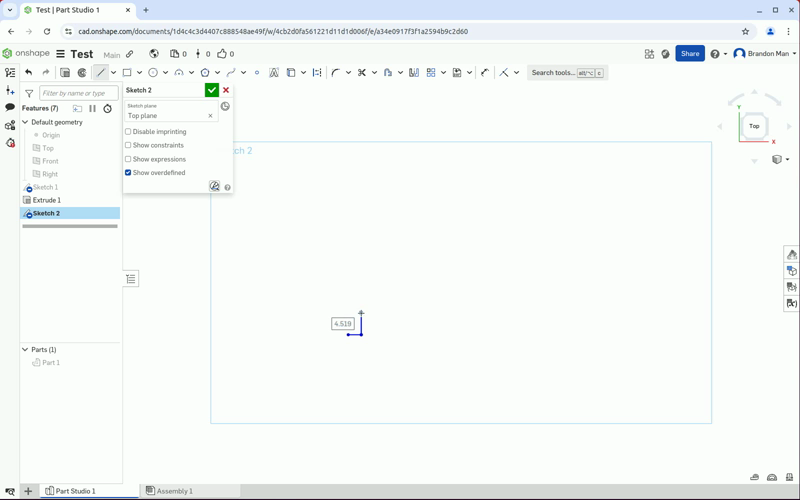
key_down(shift)
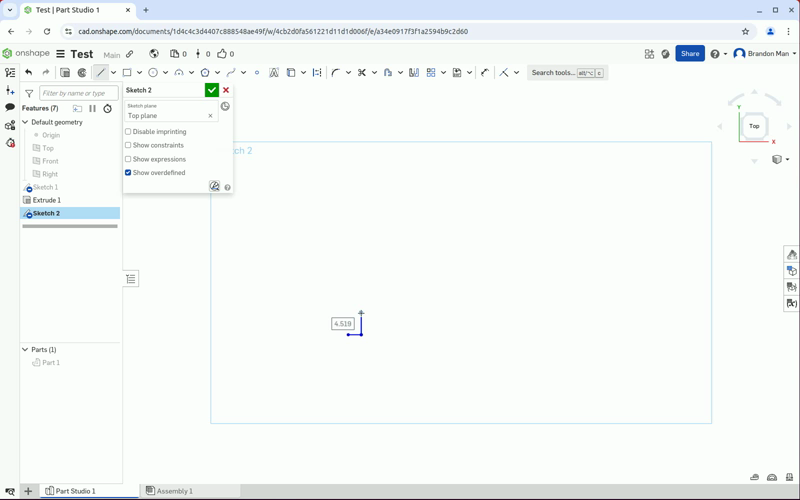
mouse_move(391, 312)
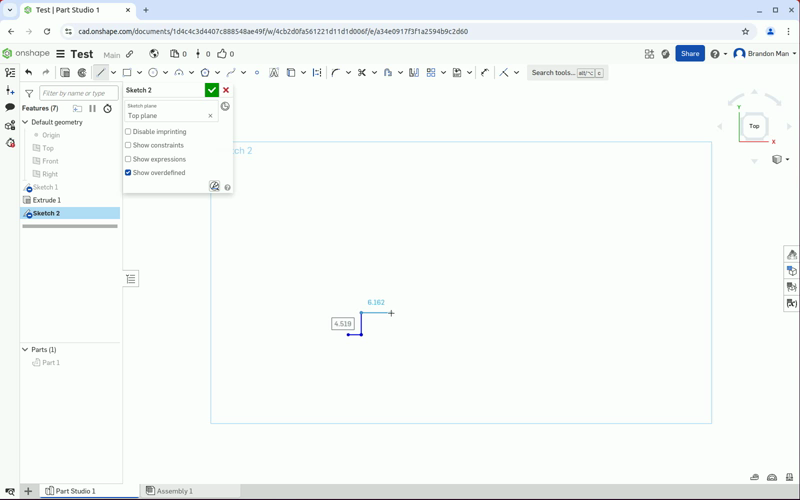
mouse_move(361, 304)
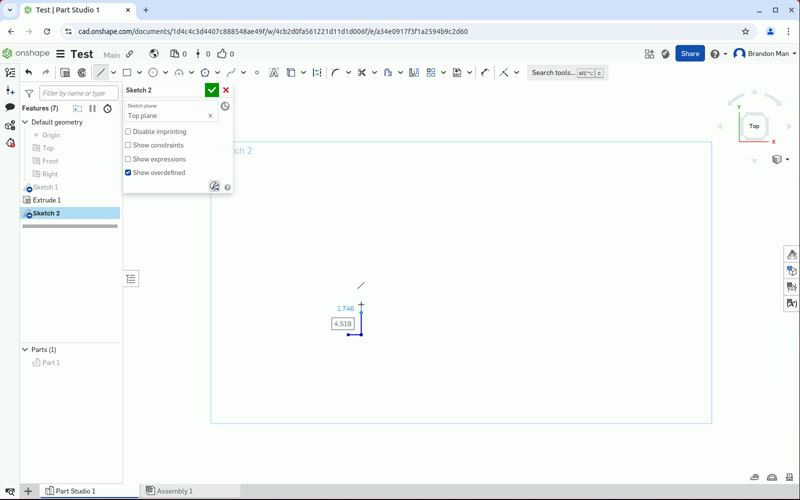
click(361, 304)
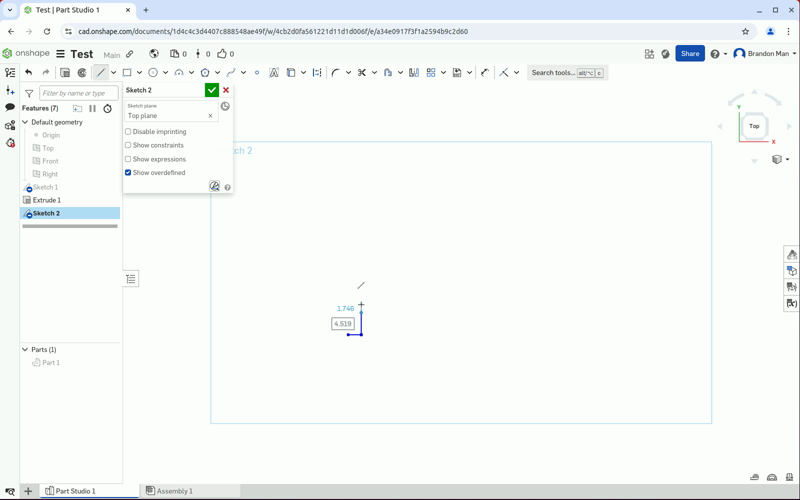
key_up(shift)
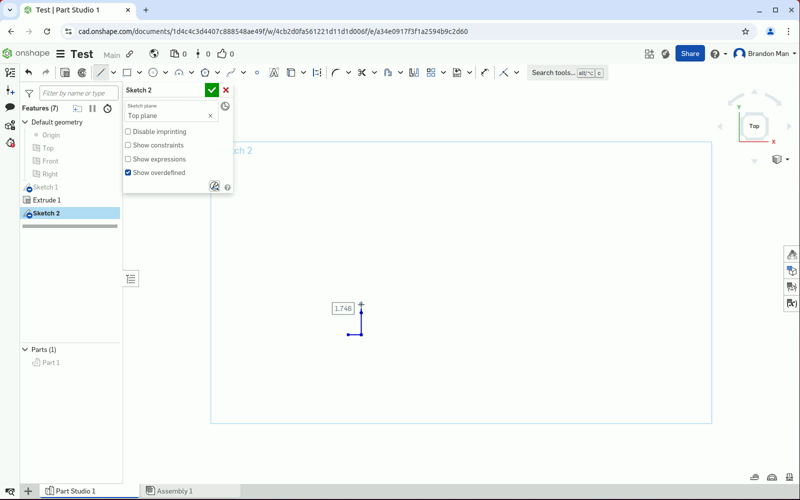
key_down(shift)
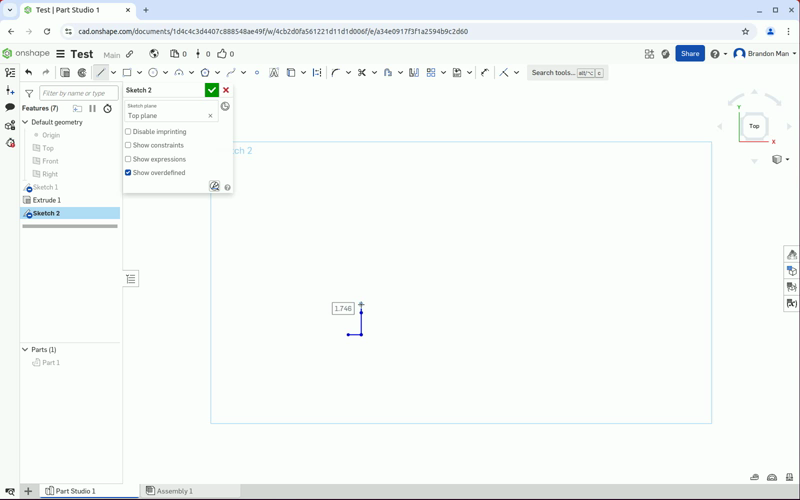
mouse_move(391, 304)
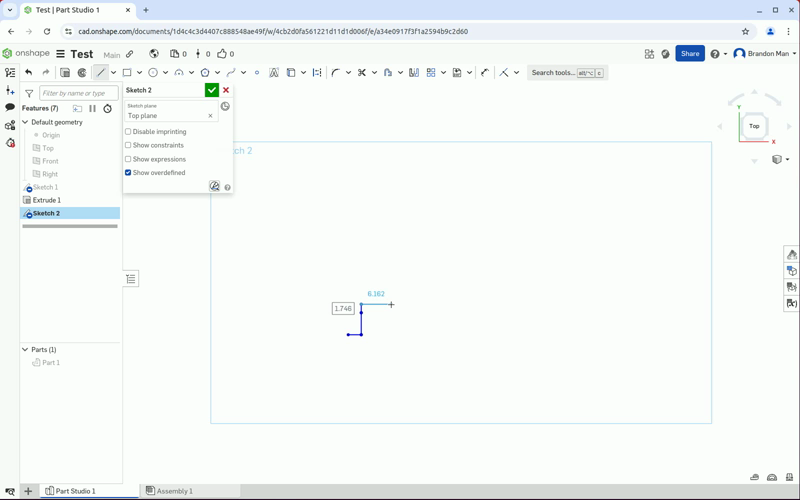
mouse_move(361, 282)
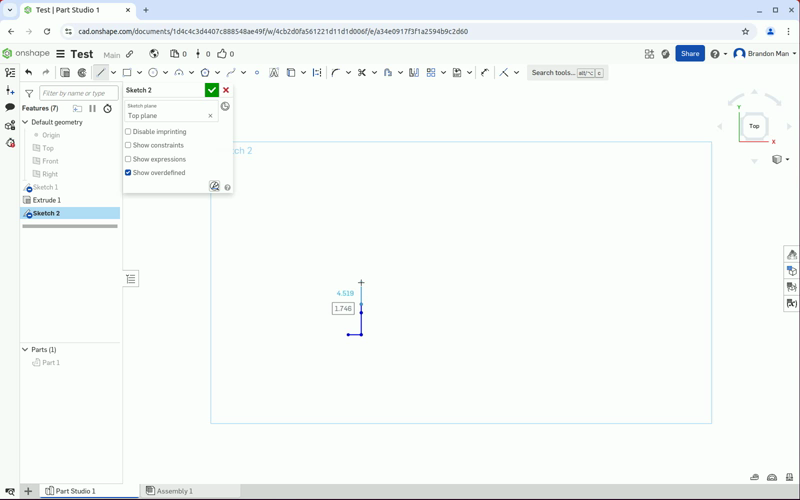
click(361, 282)
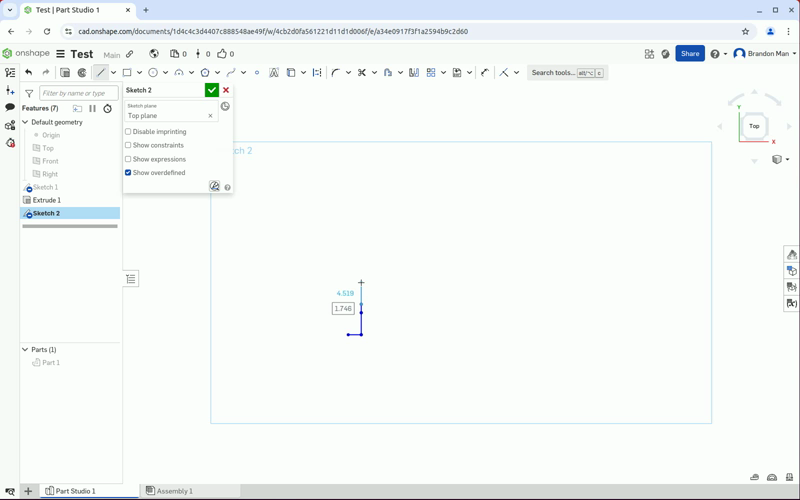
key_up(shift)
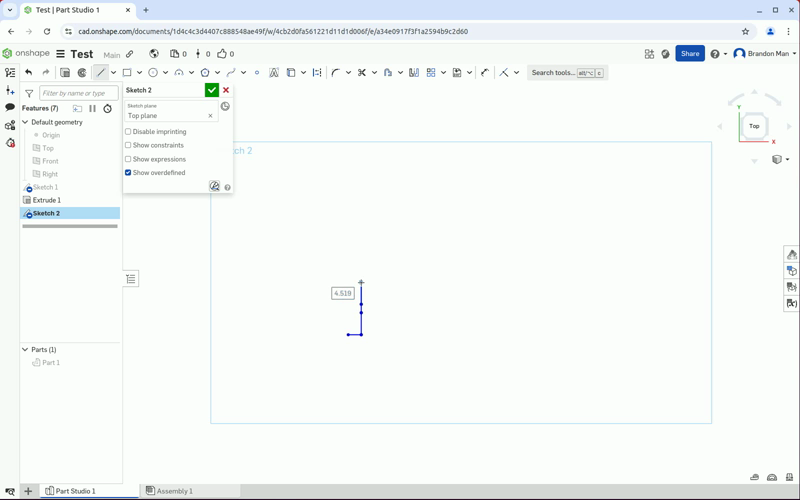
key_down(shift)
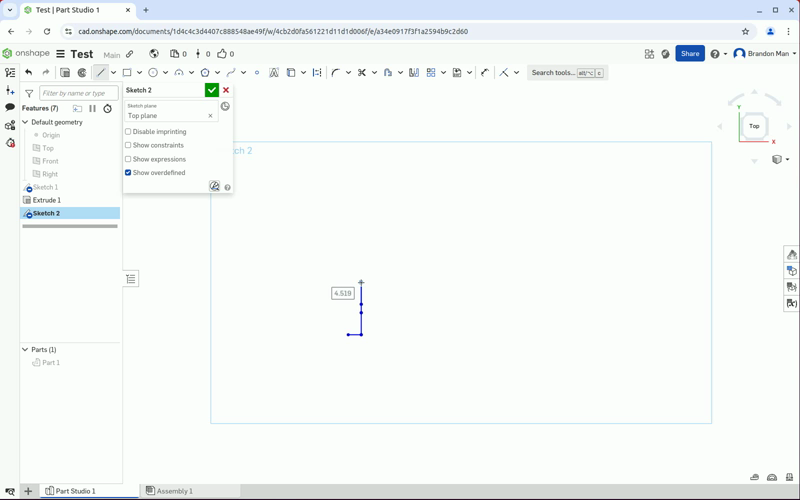
mouse_move(391, 282)
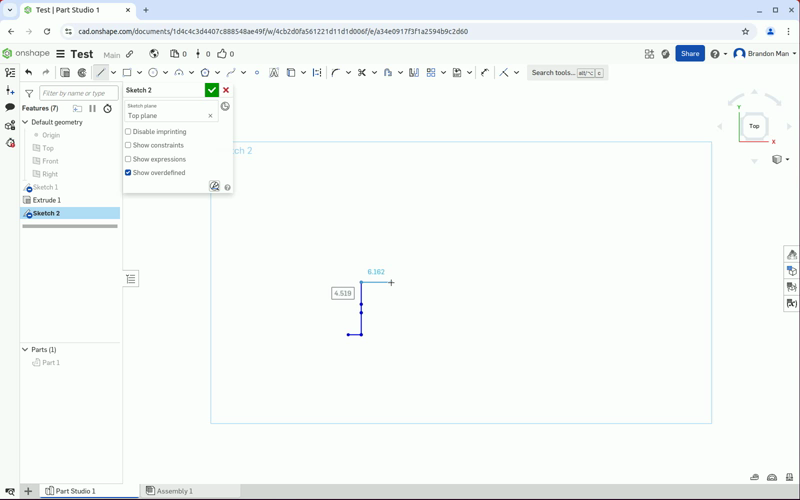
mouse_move(348, 282)
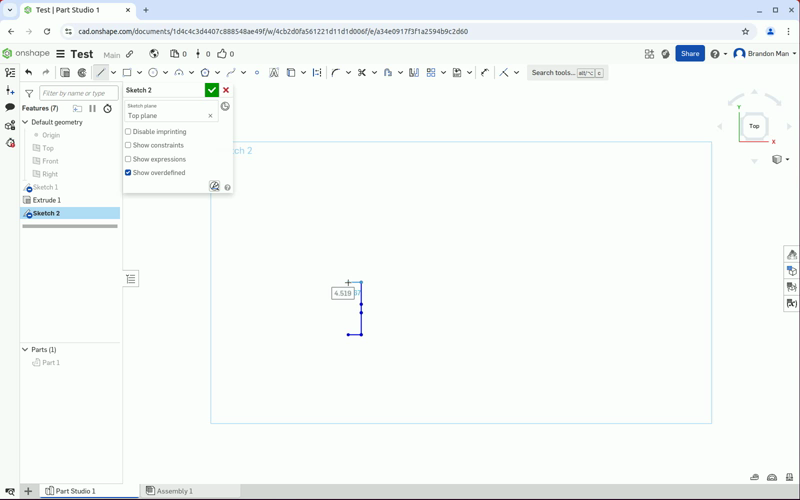
click(348, 282)
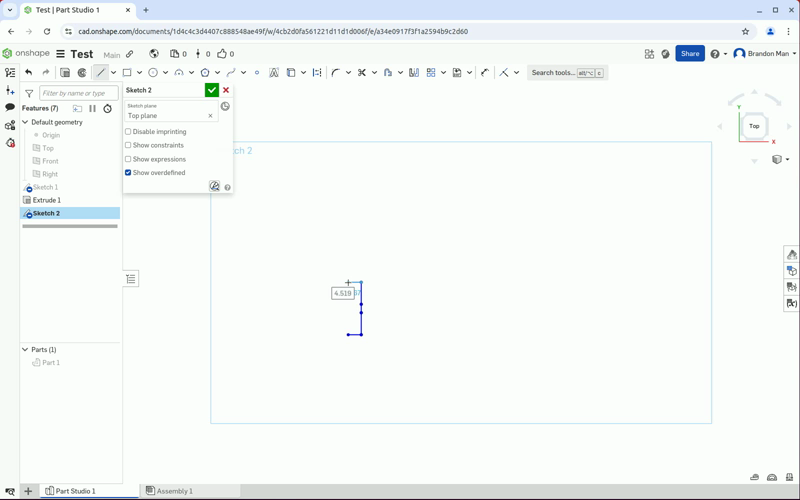
key_up(shift)
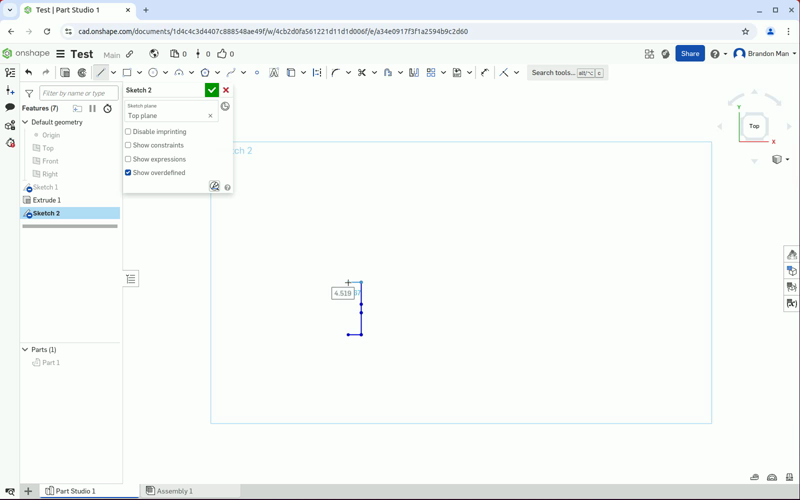
mouse_move(378, 282)
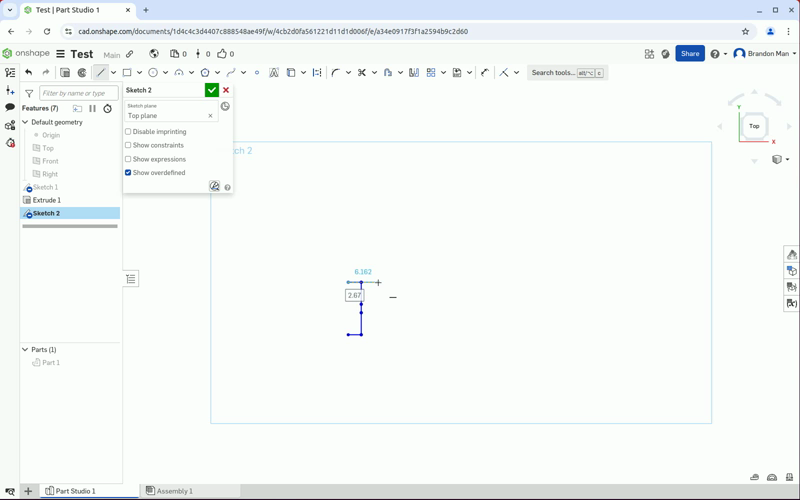
key_down(shift)
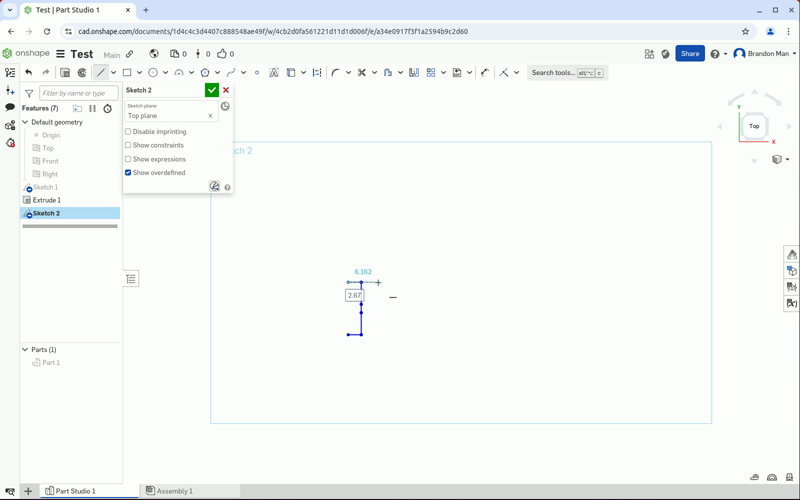
mouse_move(348, 334)
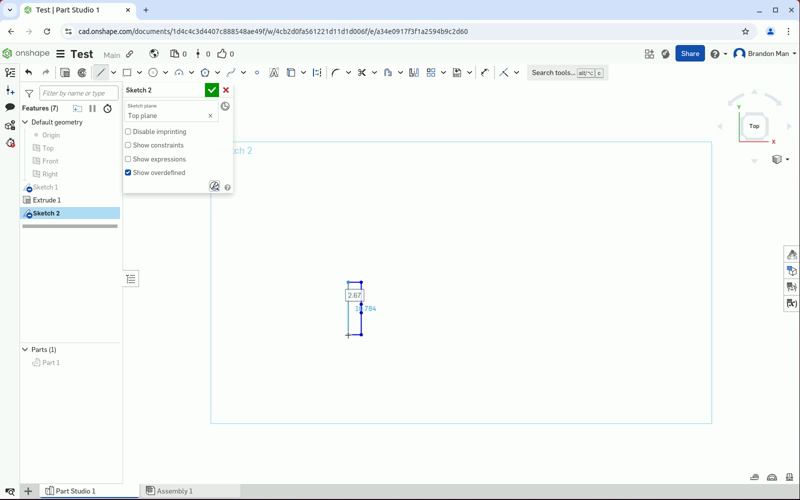
key_up(shift)
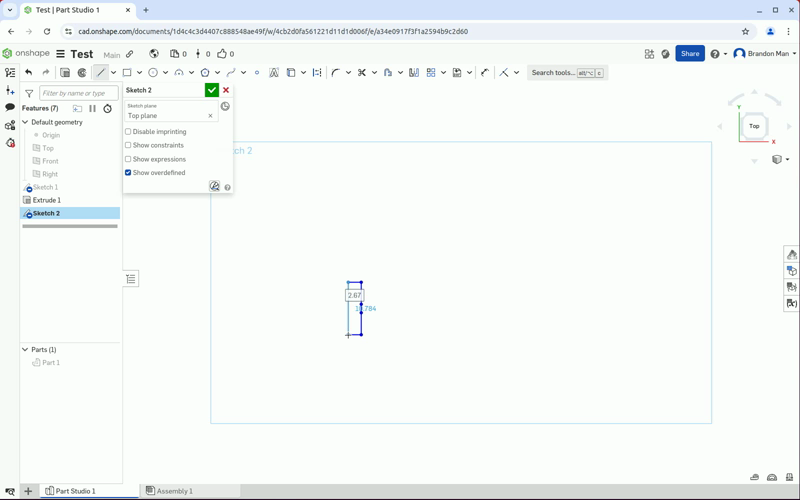
click(348, 334)
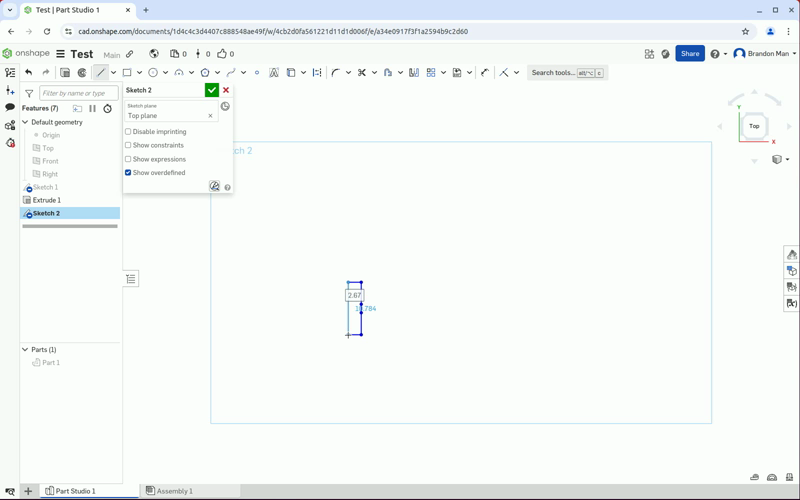
key(esc)
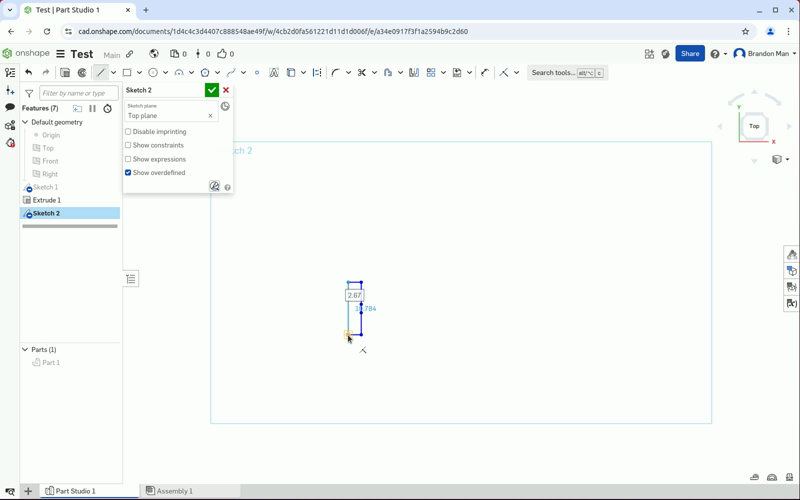
mouse_move(354, 331)
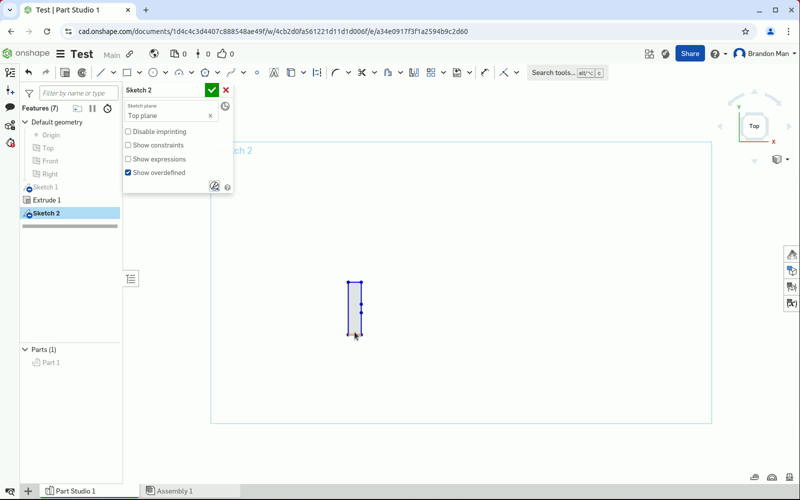
scroll(6)
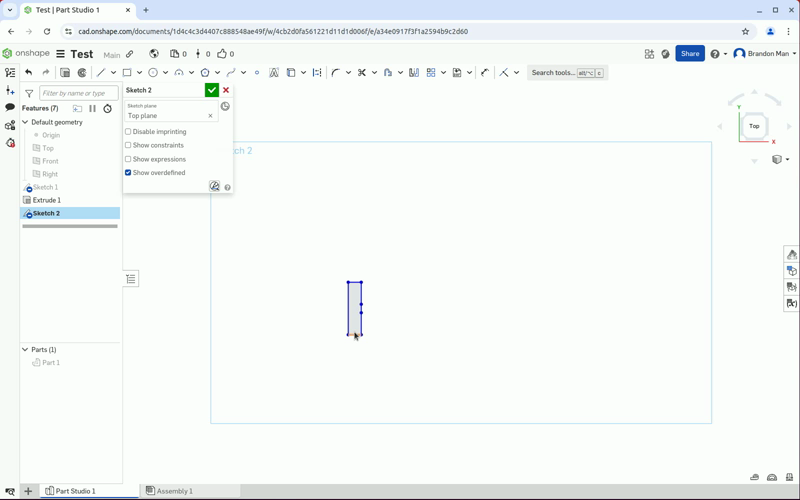
scroll(6)
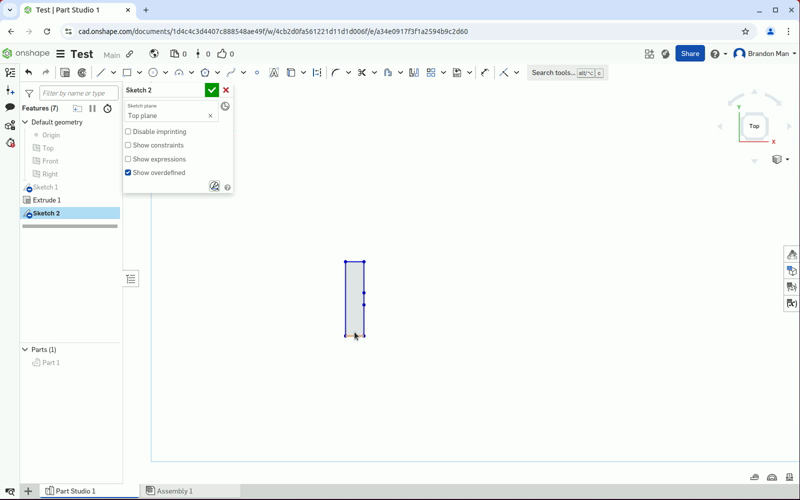
scroll(6)
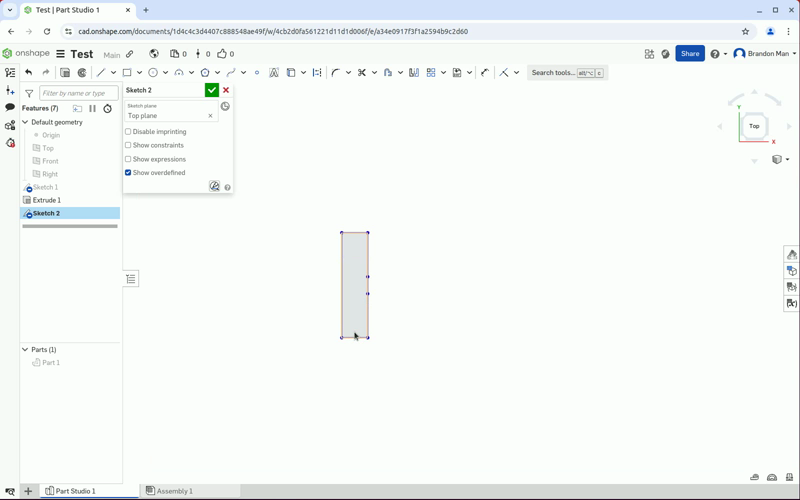
scroll(6)
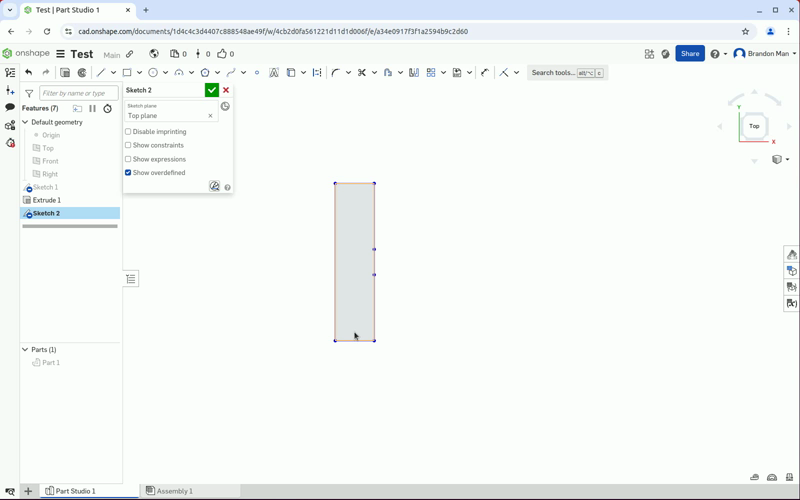
scroll(6)
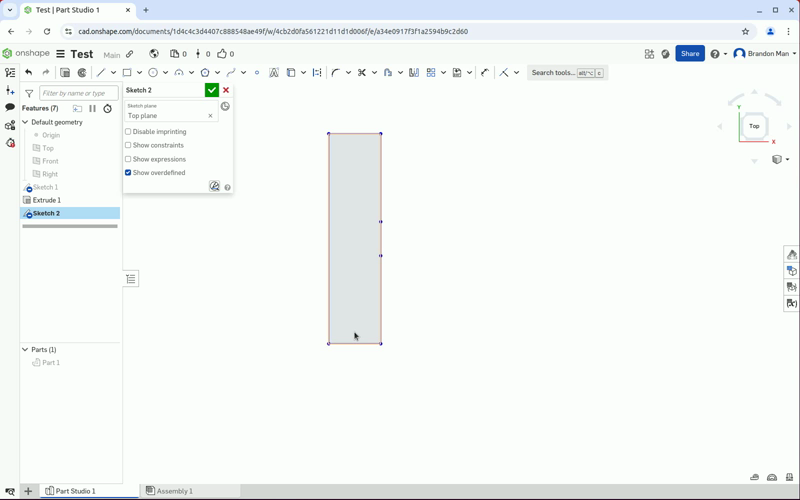
scroll(6)
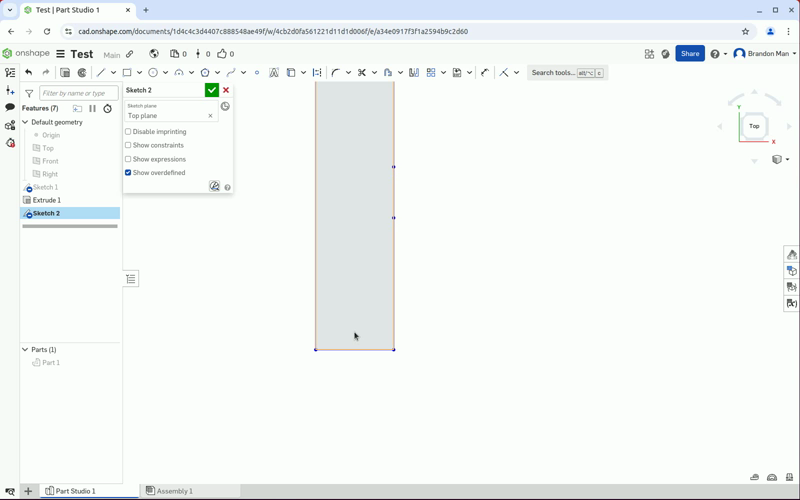
scroll(6)
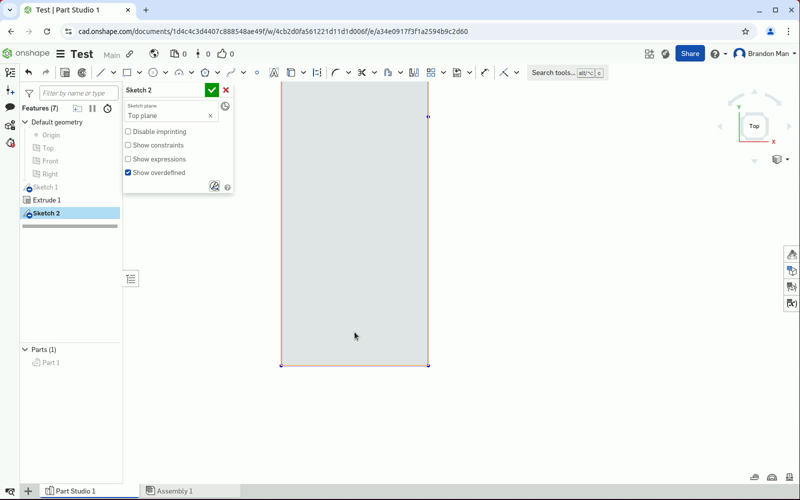
click(354, 331)
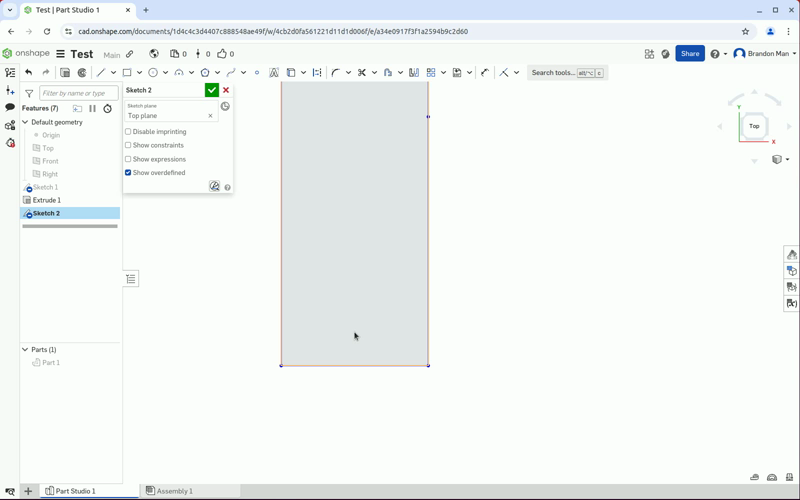
scroll(-6)
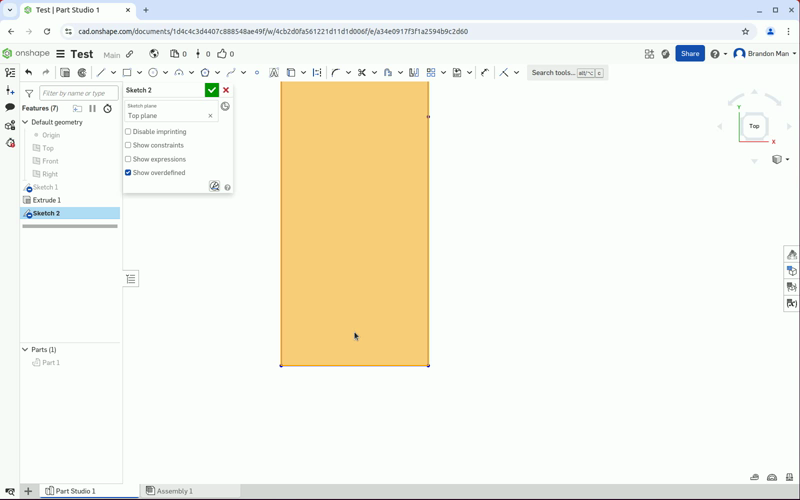
scroll(-6)
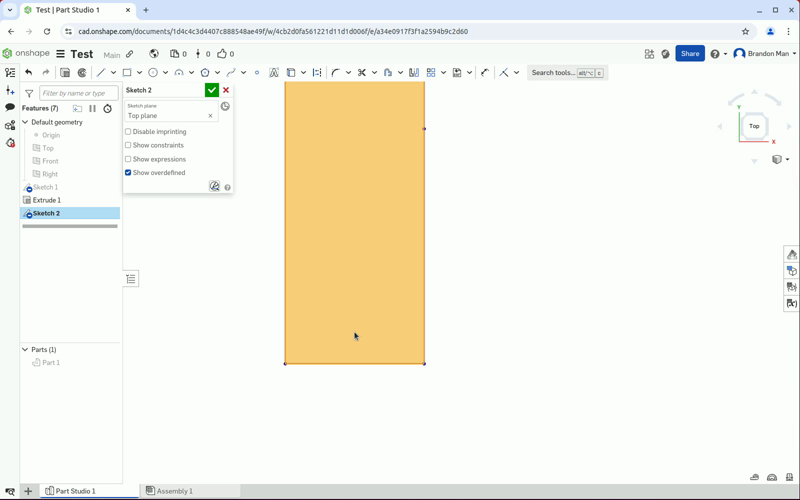
scroll(-6)
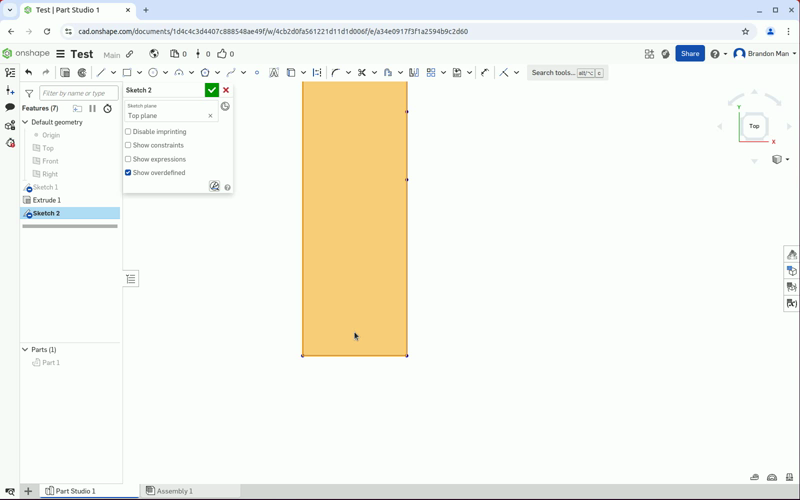
scroll(-6)
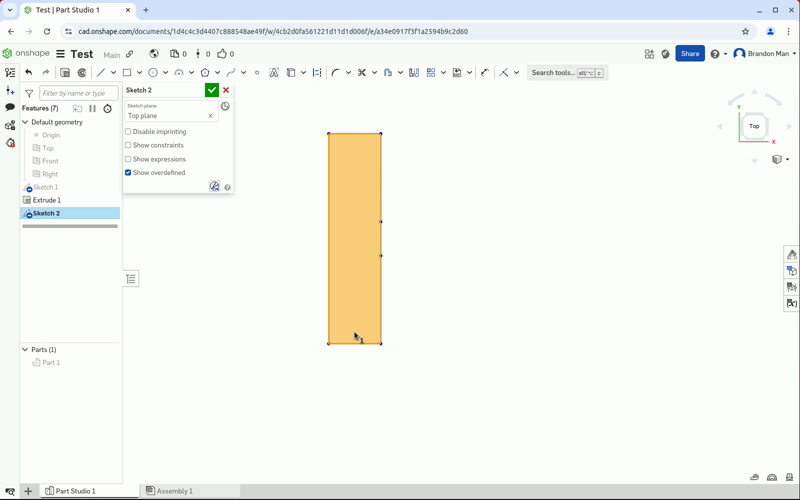
scroll(-6)
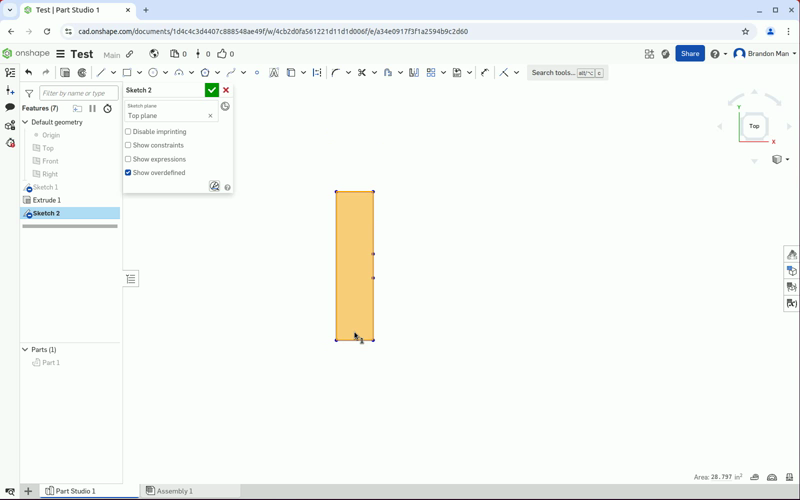
scroll(-6)
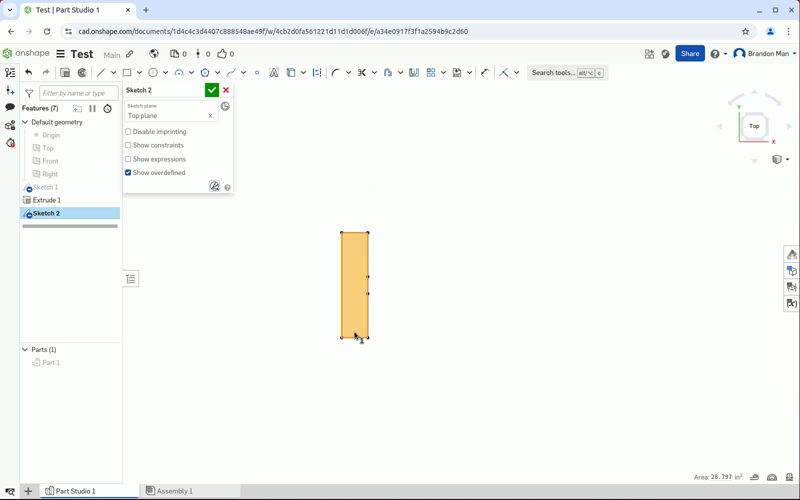
scroll(-6)
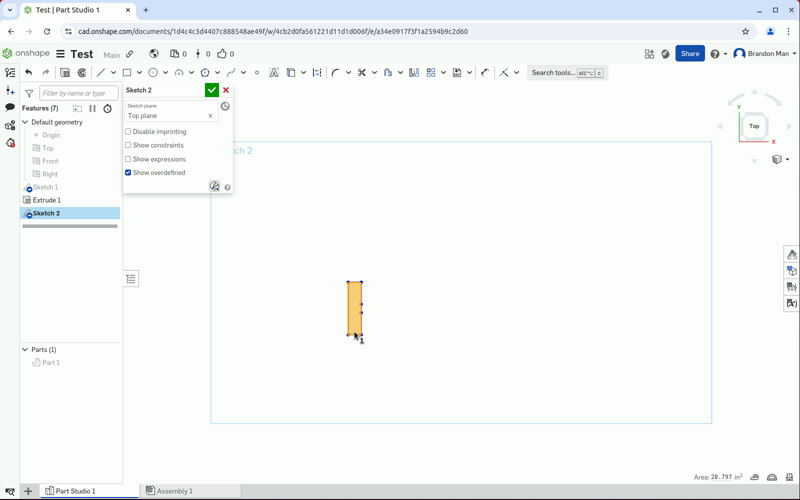
mouse_move(73, 352)
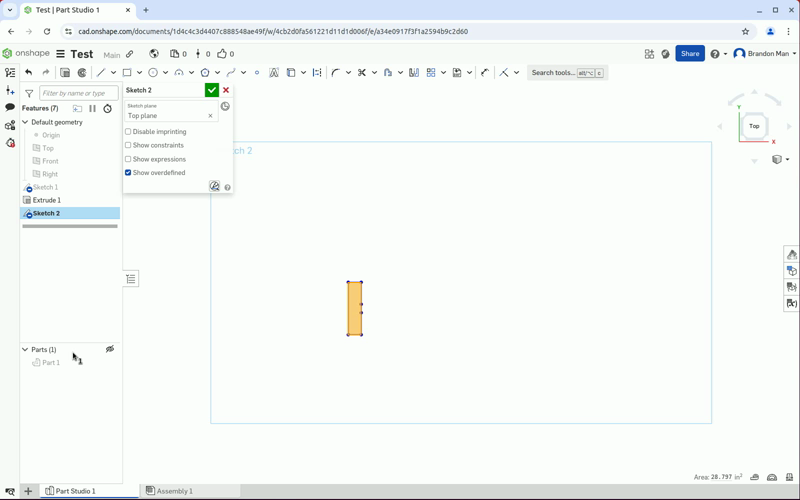
key(shift+y)
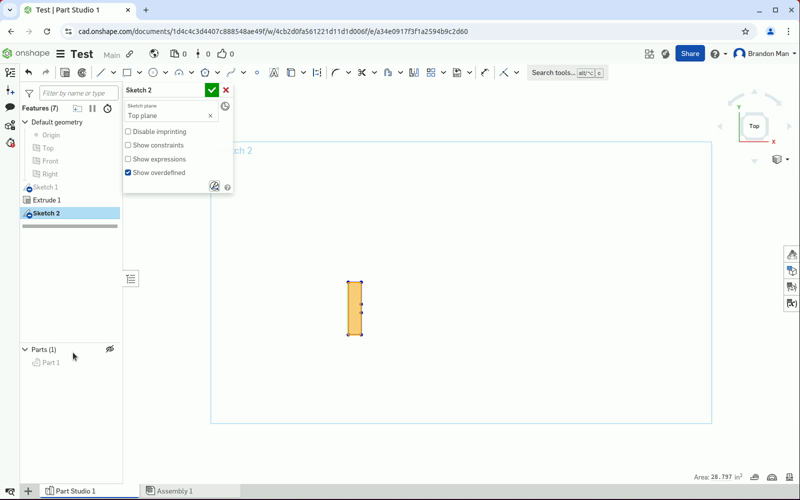
key(shift+e)
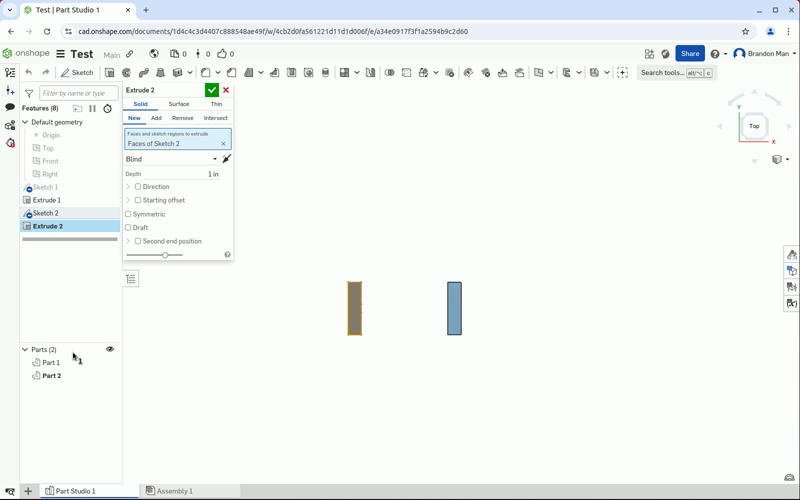
mouse_move(143, 106)
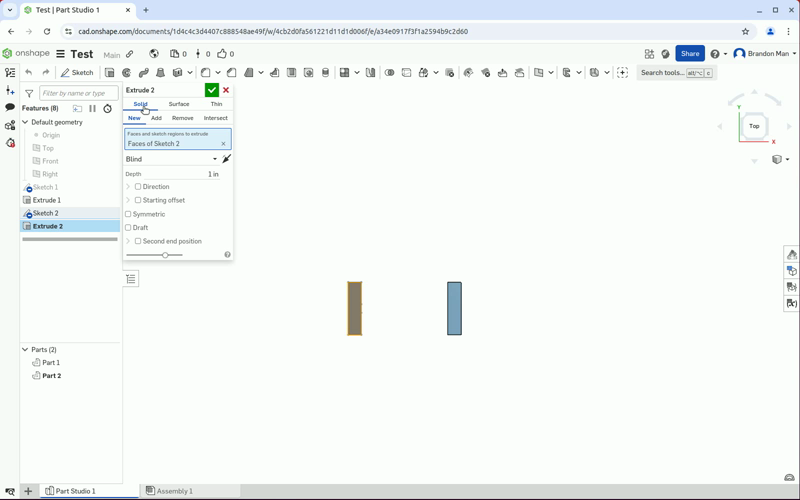
click(143, 106)
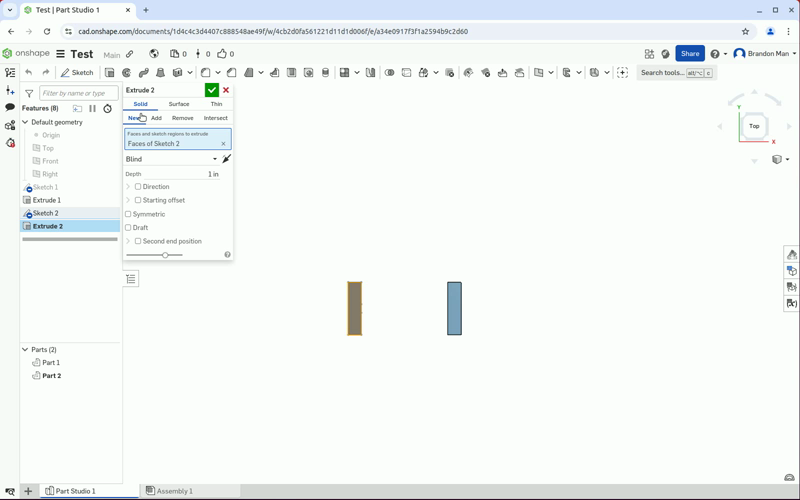
mouse_move(137, 120)
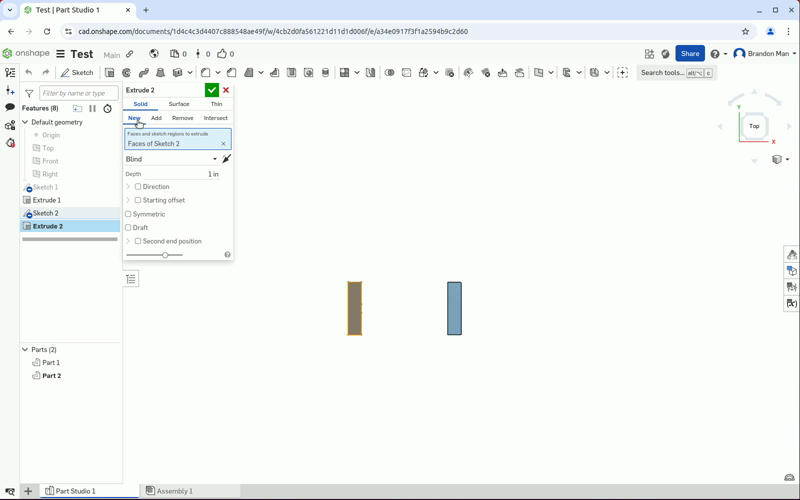
click(137, 120)
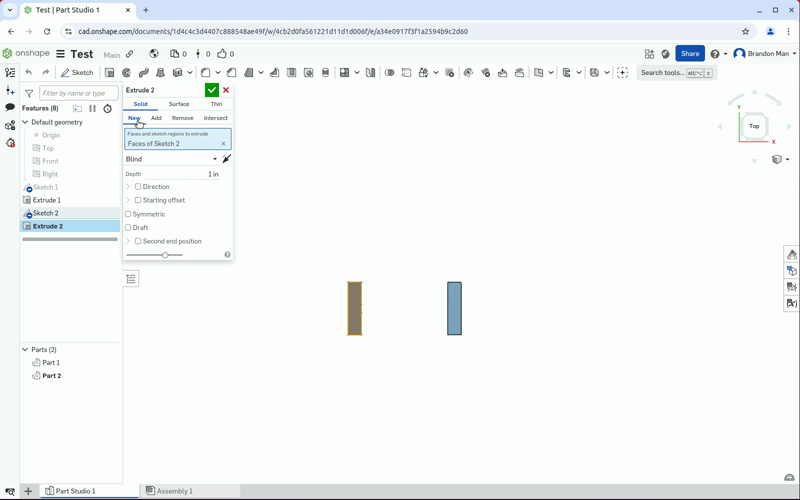
key(tab, 4)
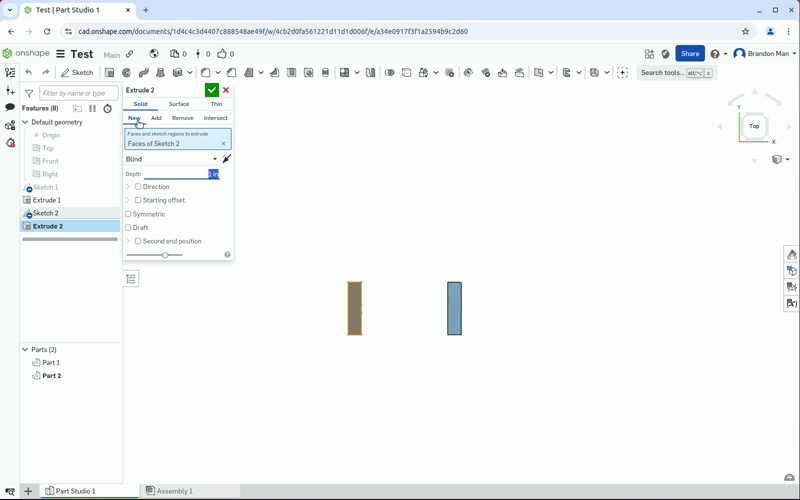
text(1.444)
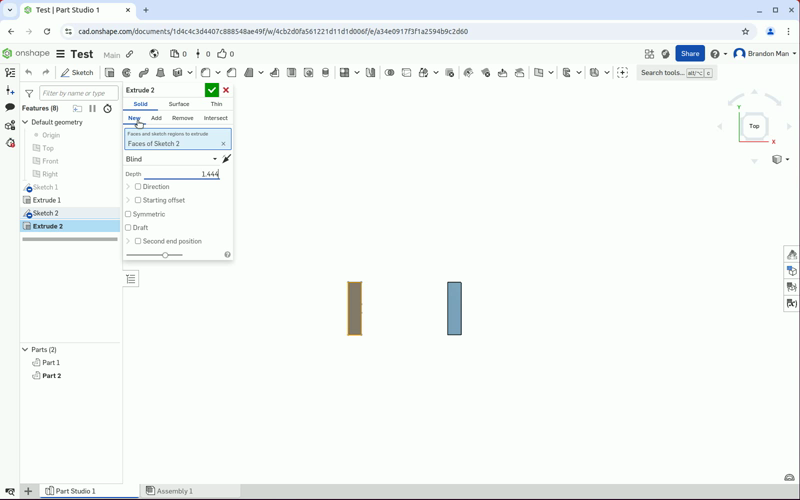
key(enter)
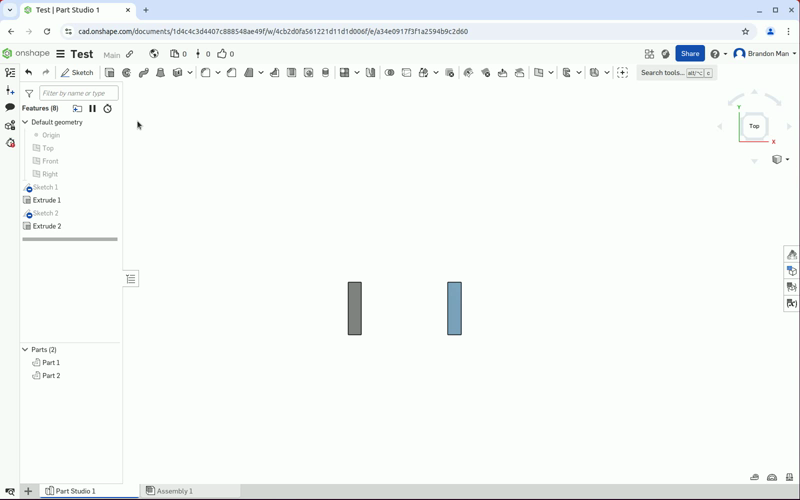
key(shift+h)
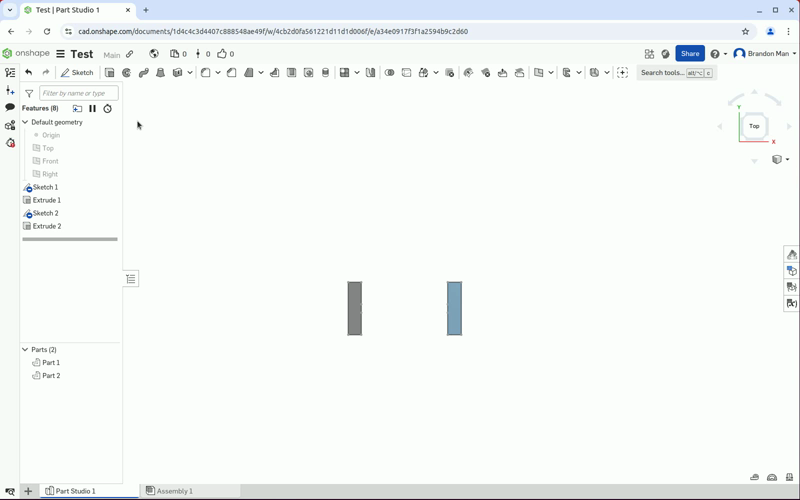
key(shift+h)
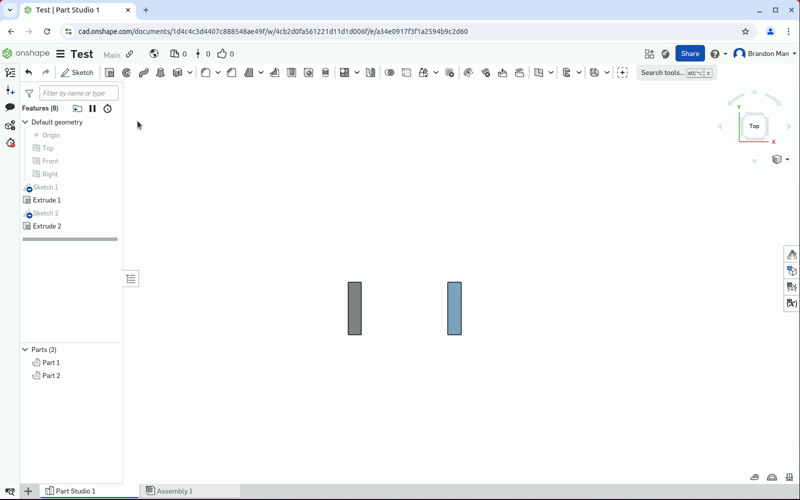
mouse_move(73, 189)
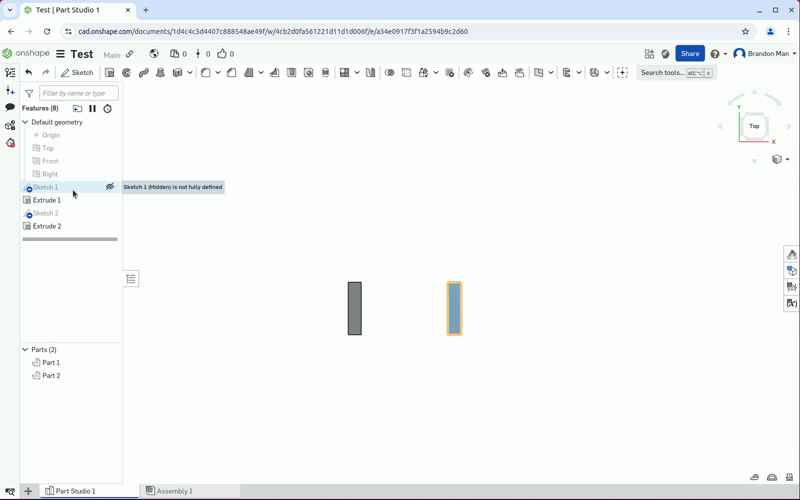
click(73, 189)
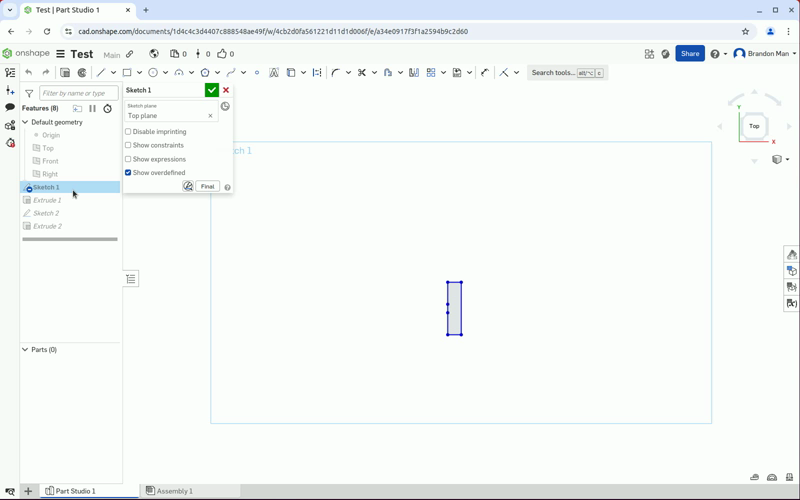
mouse_move(229, 92)
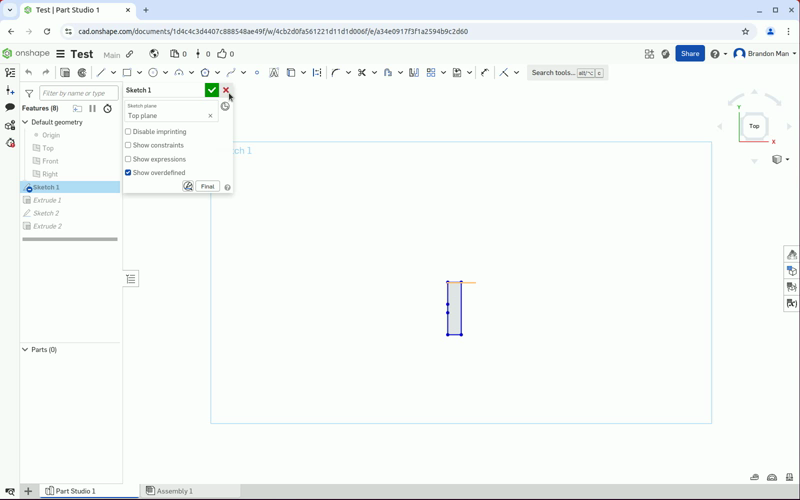
click(229, 92)
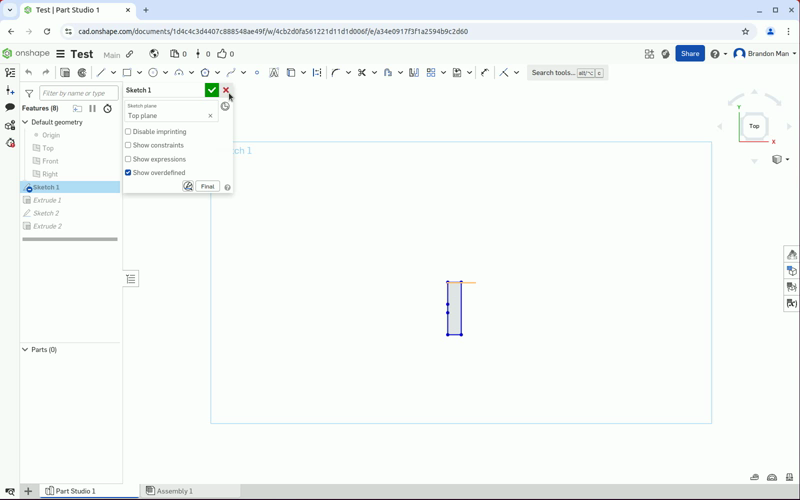
key(shift+s)
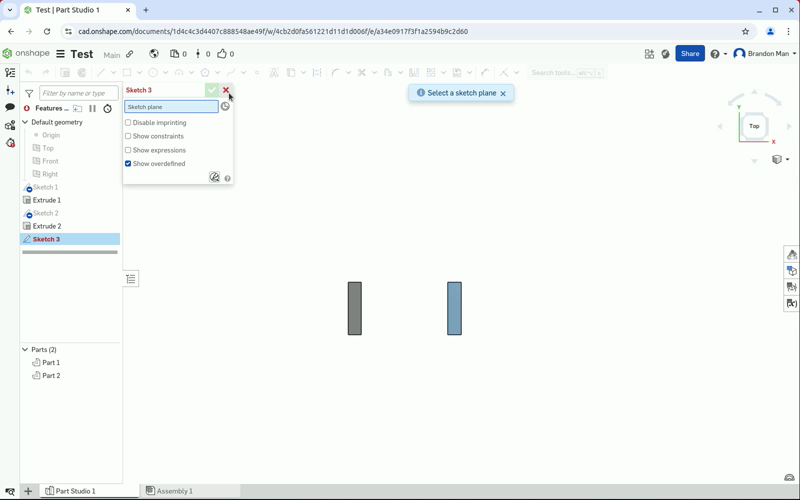
mouse_move(73, 150)
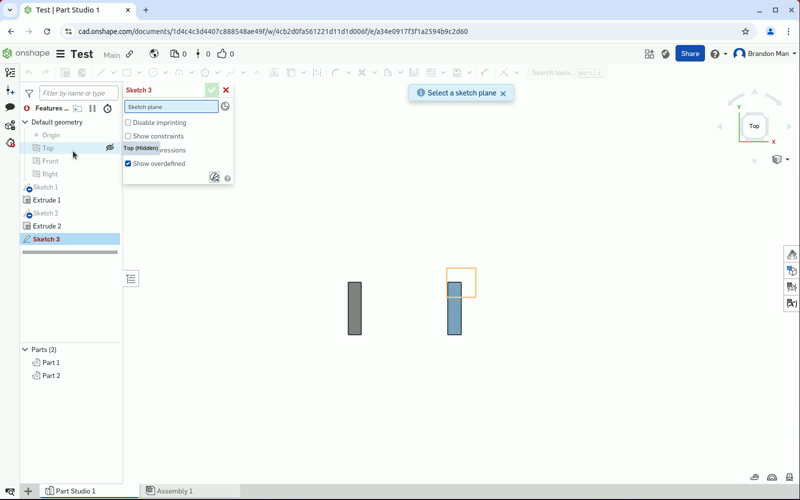
click(73, 150)
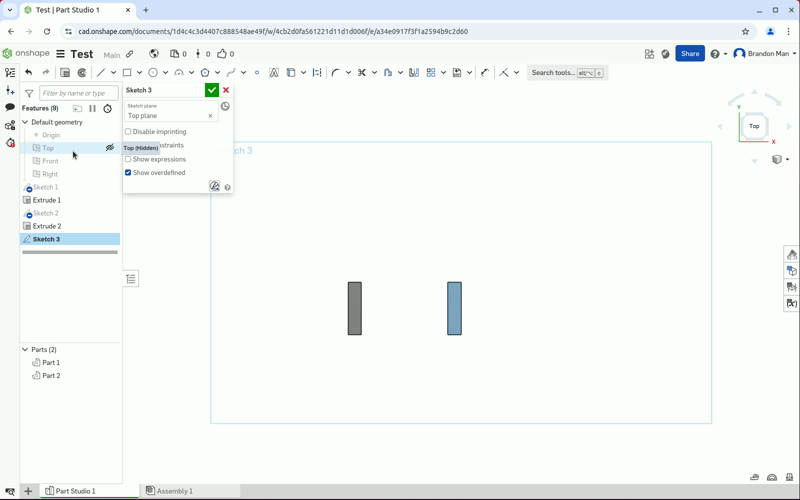
mouse_move(73, 352)
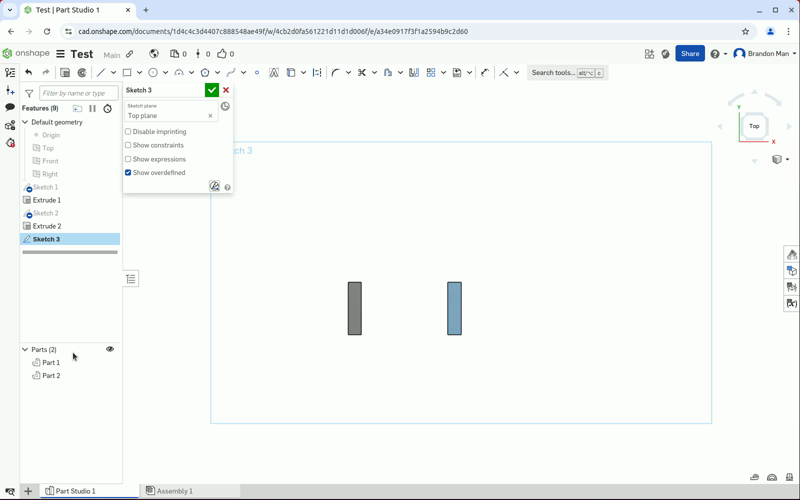
key(y)
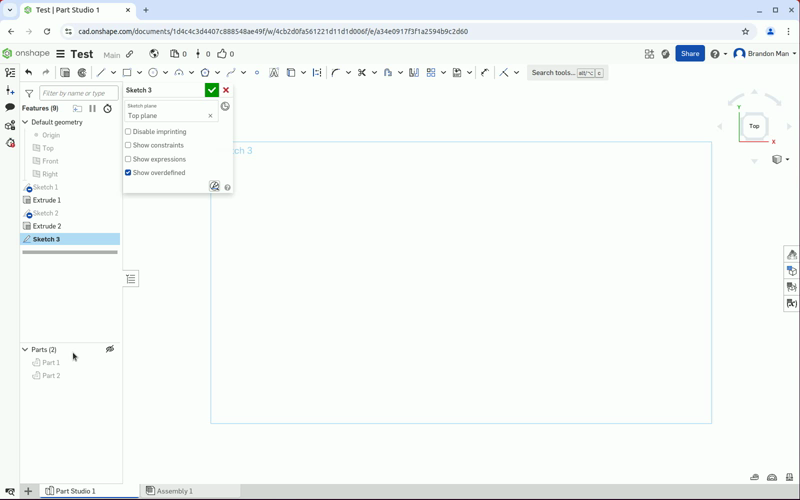
key(l)
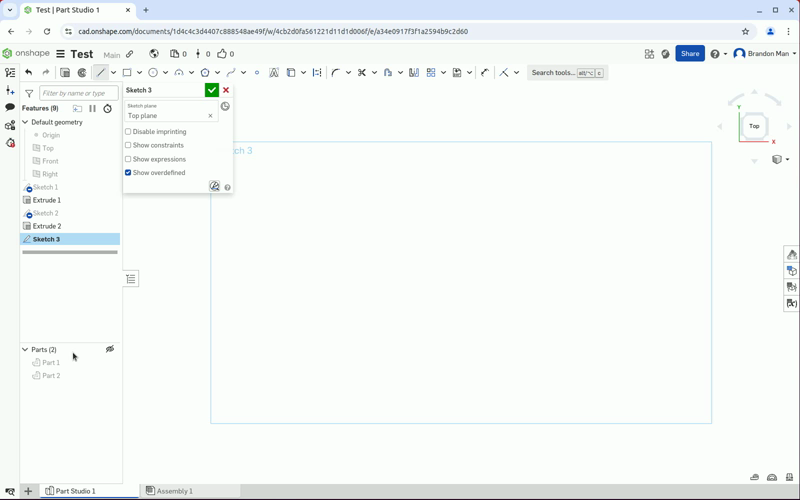
key_down(shift)
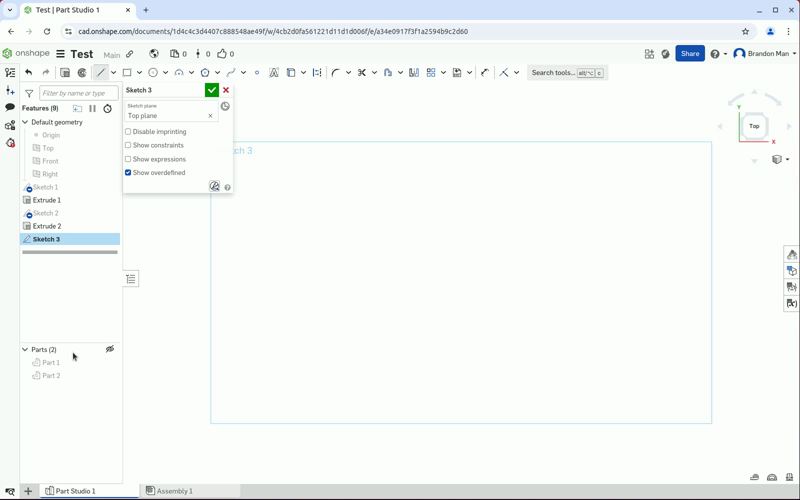
mouse_move(361, 334)
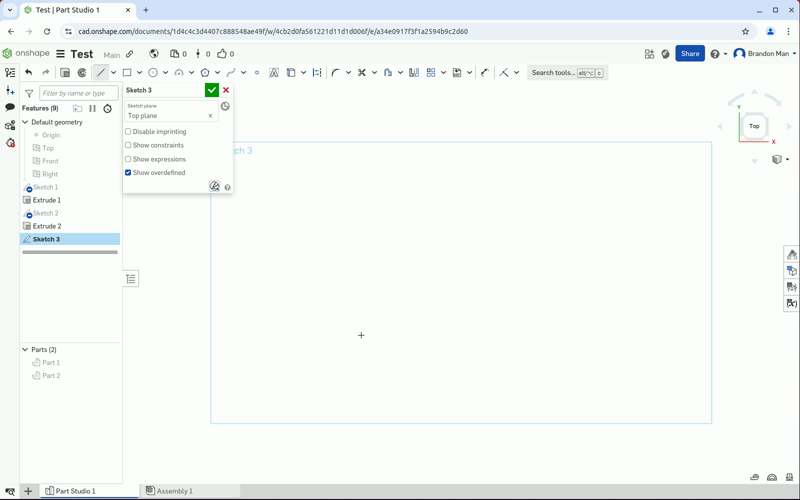
click(361, 334)
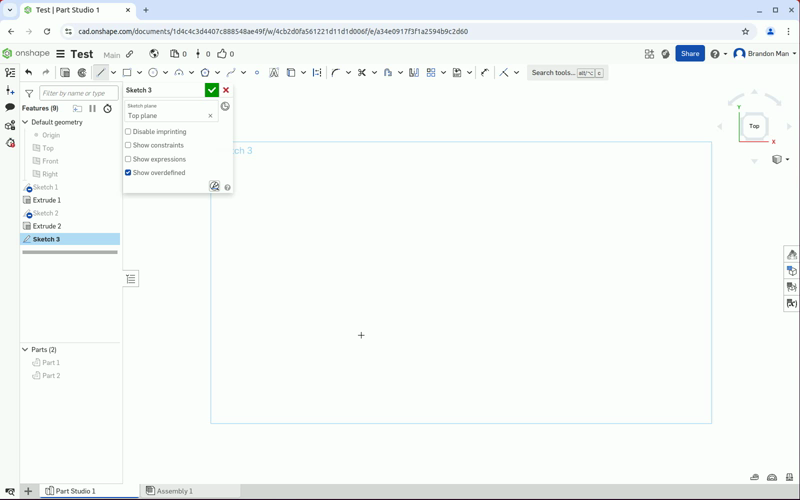
key_up(shift)
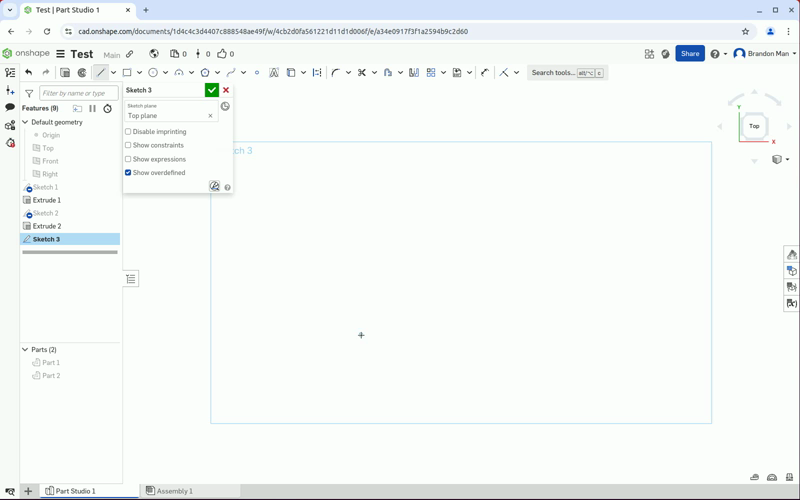
key_down(shift)
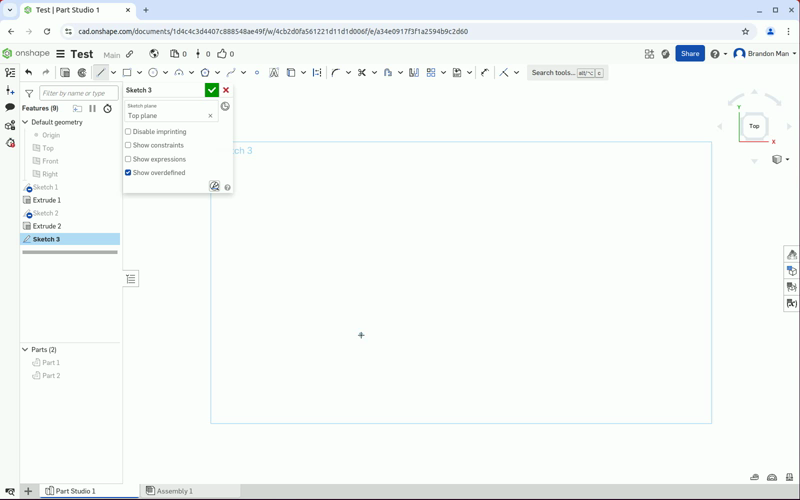
mouse_move(448, 334)
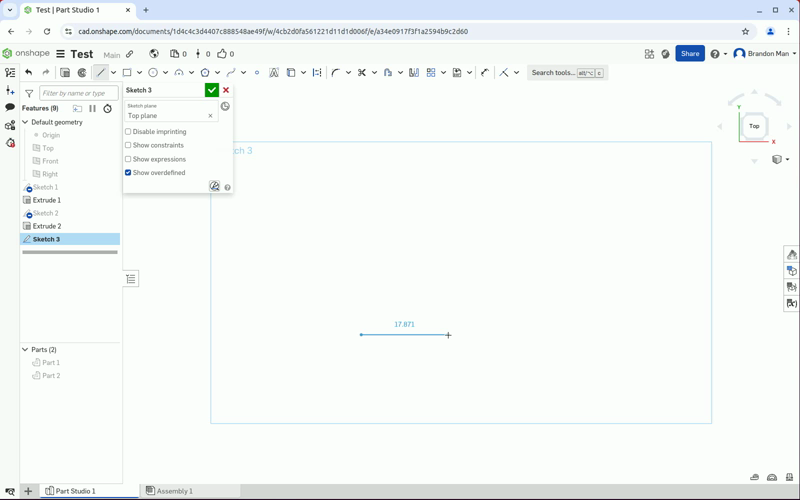
click(448, 334)
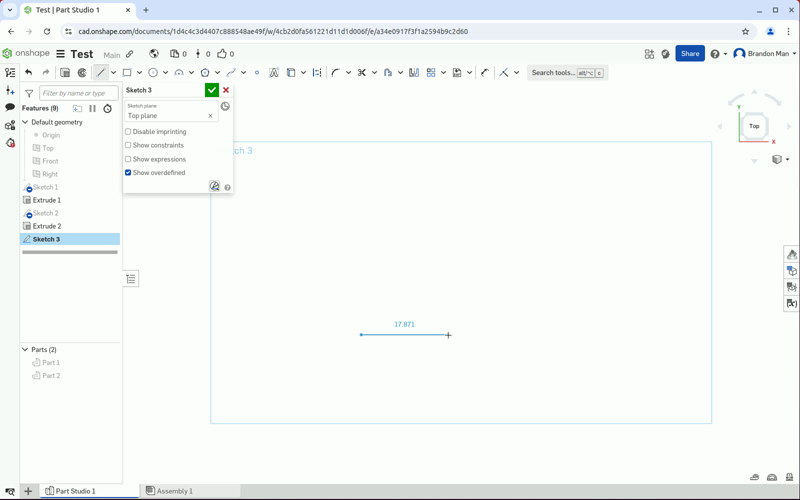
key_up(shift)
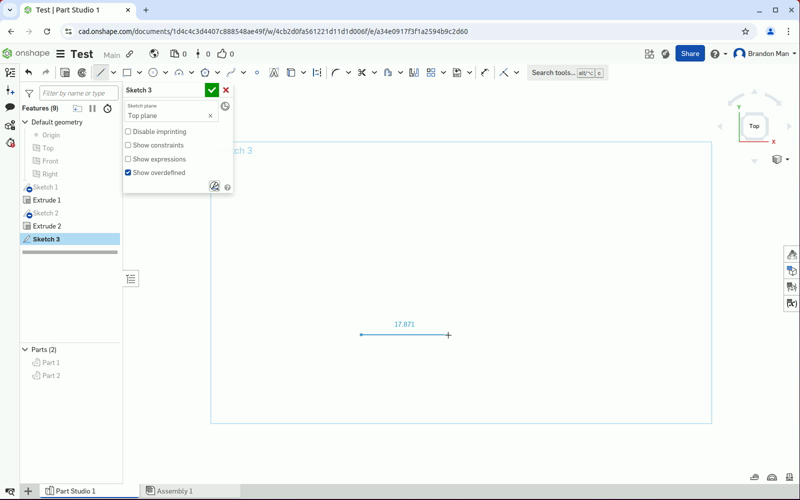
key_down(shift)
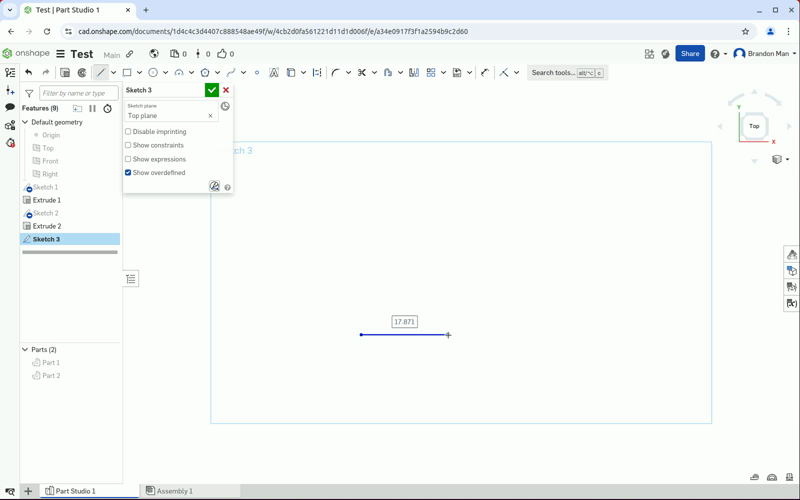
mouse_move(478, 334)
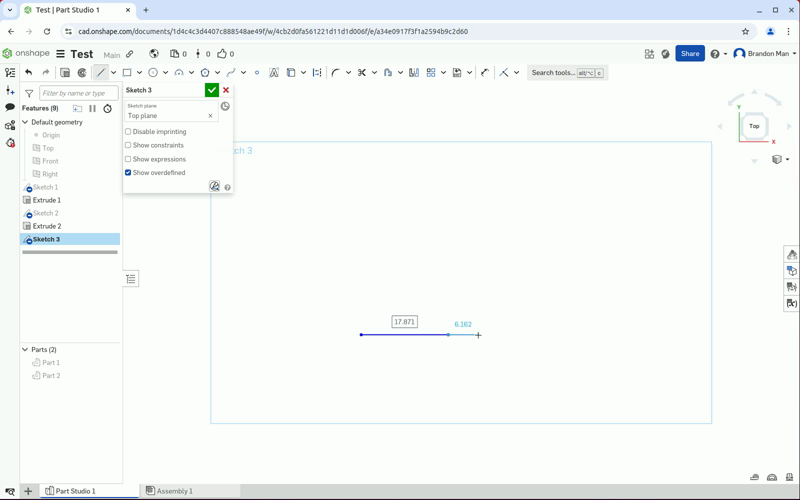
mouse_move(448, 312)
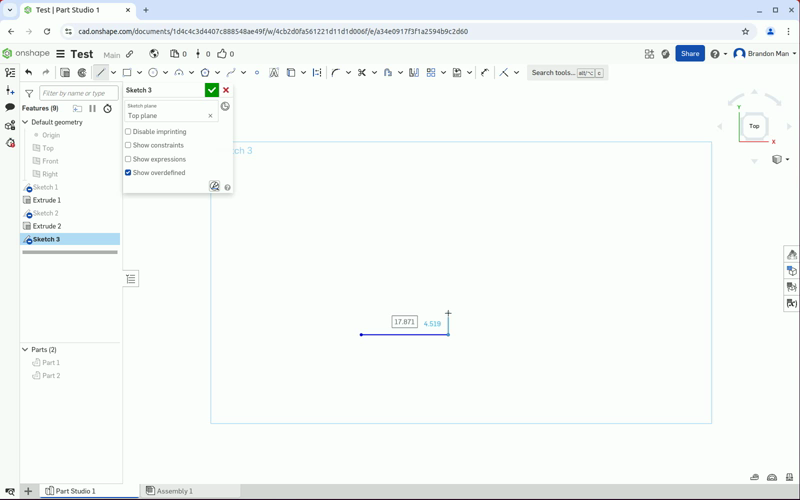
click(448, 312)
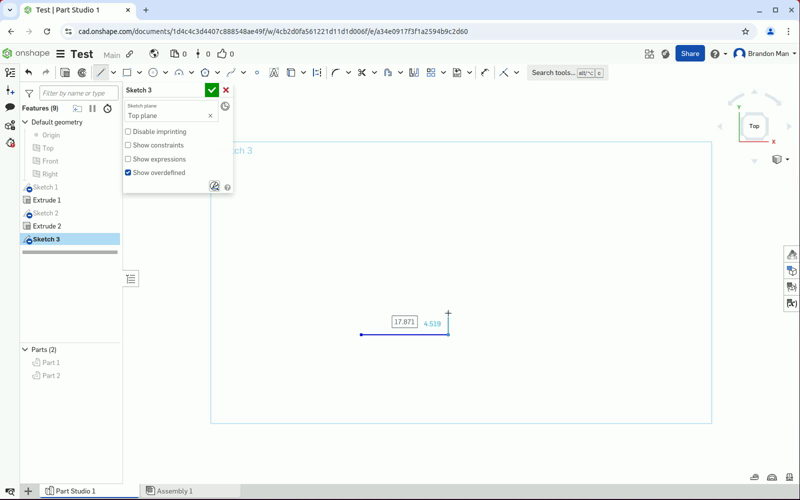
key_up(shift)
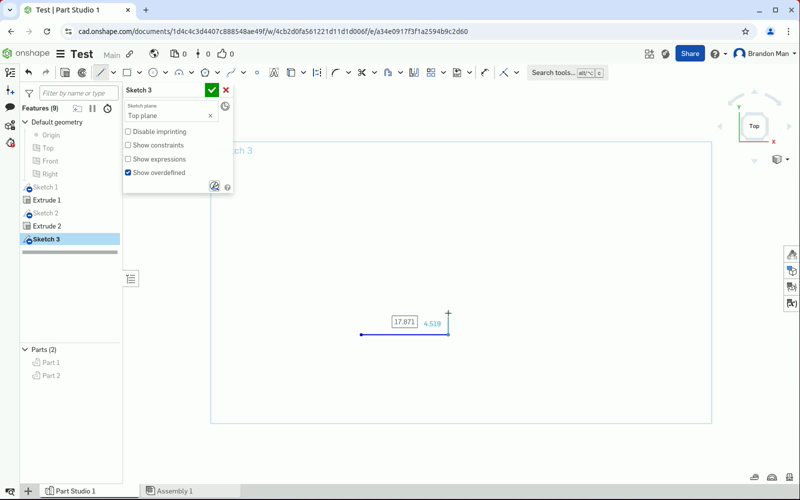
key_down(shift)
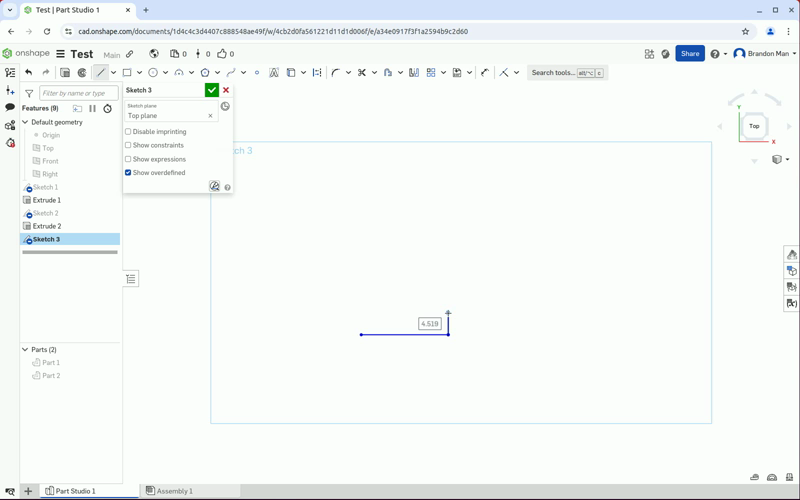
mouse_move(478, 312)
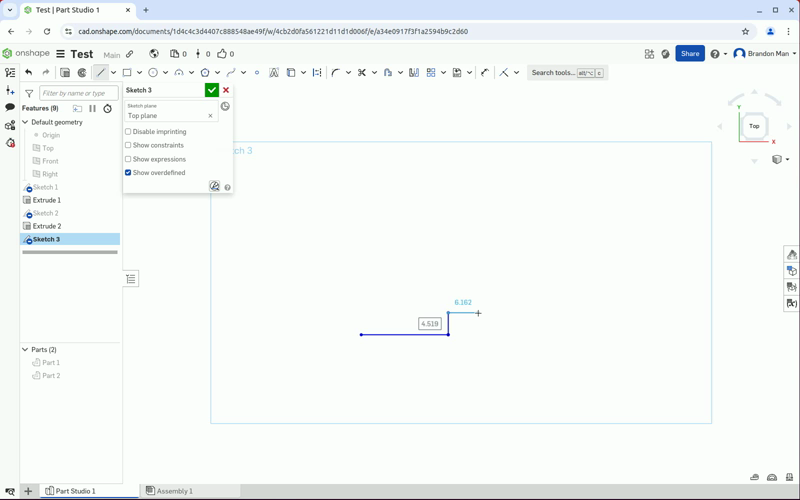
mouse_move(441, 312)
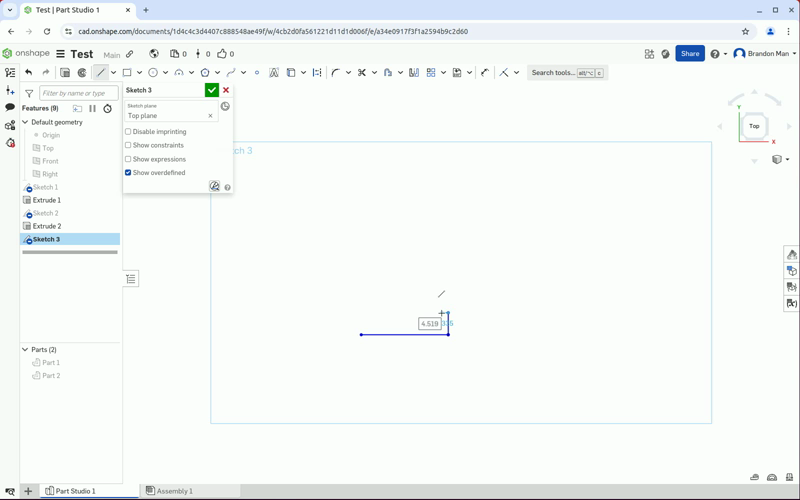
scroll(6)
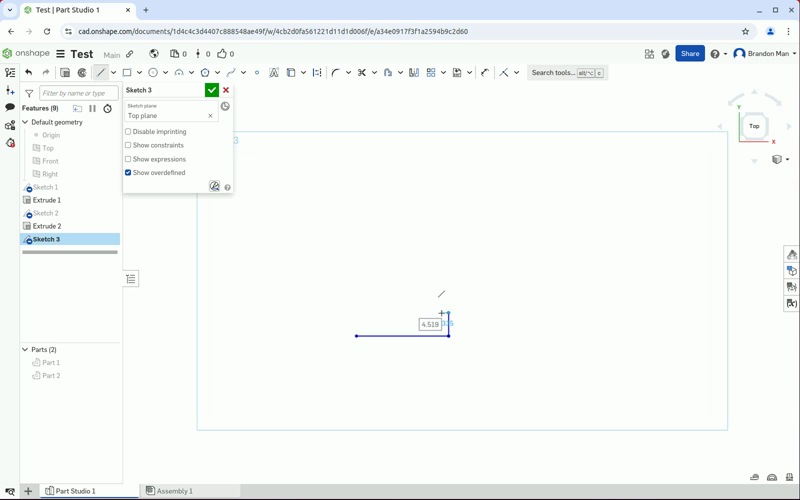
scroll(6)
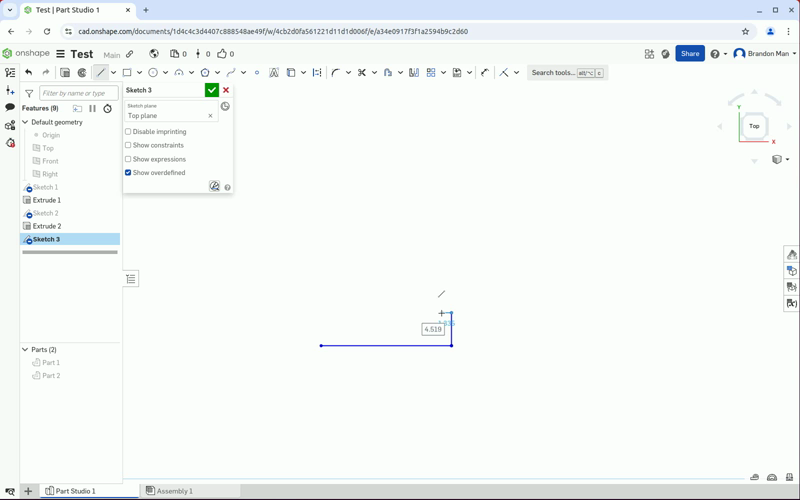
scroll(6)
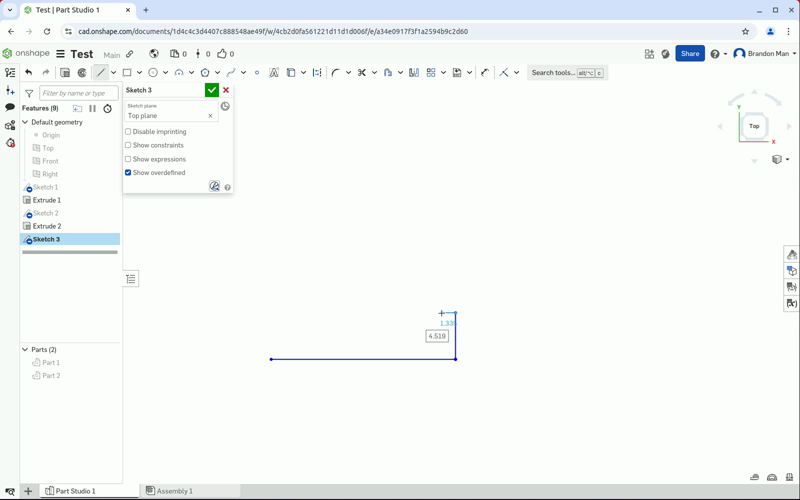
scroll(6)
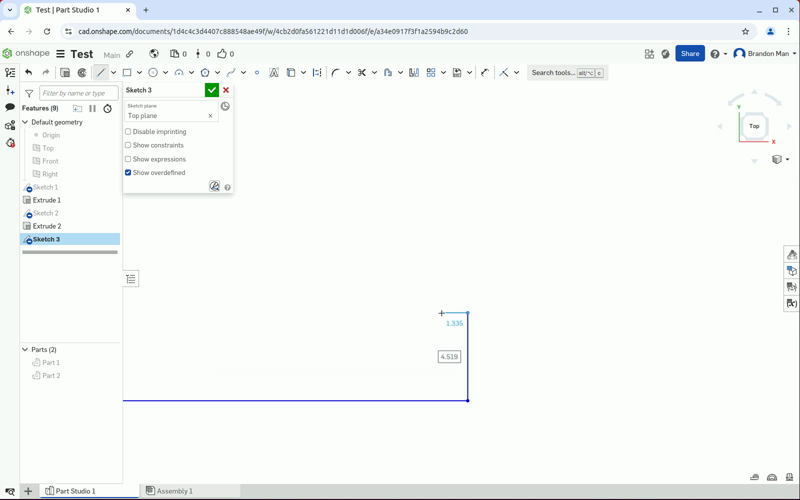
scroll(6)
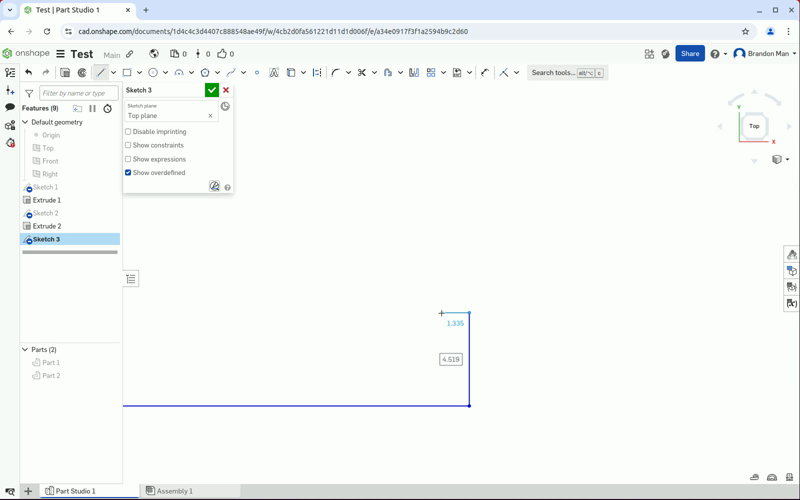
scroll(6)
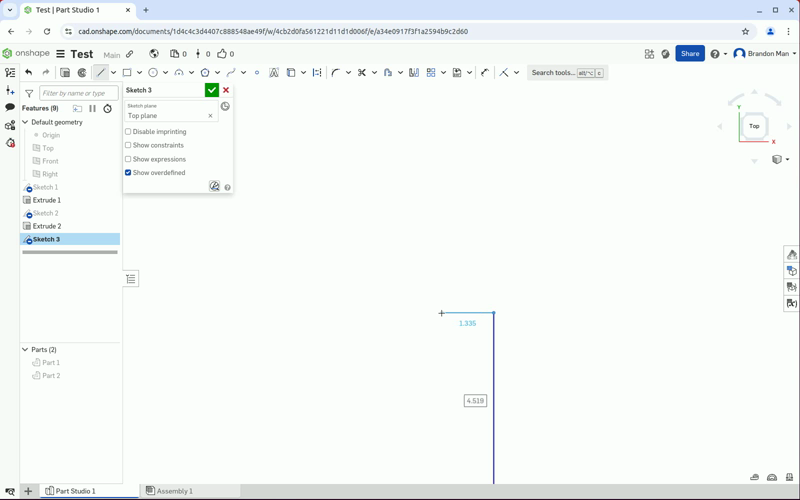
scroll(6)
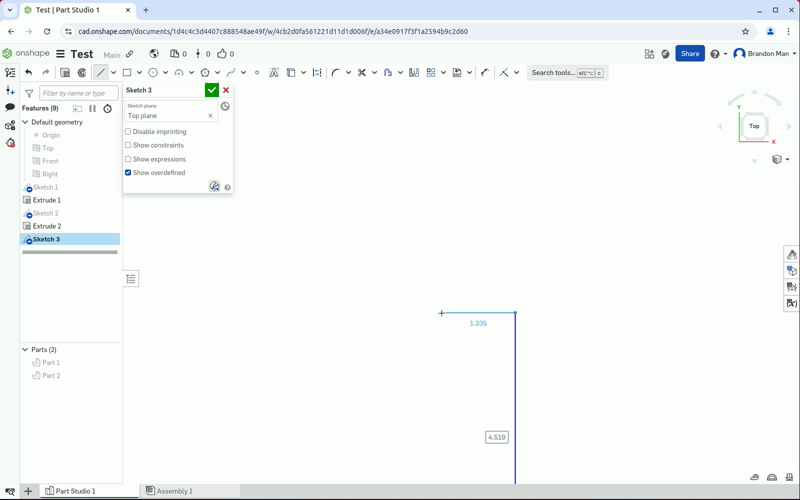
click(441, 312)
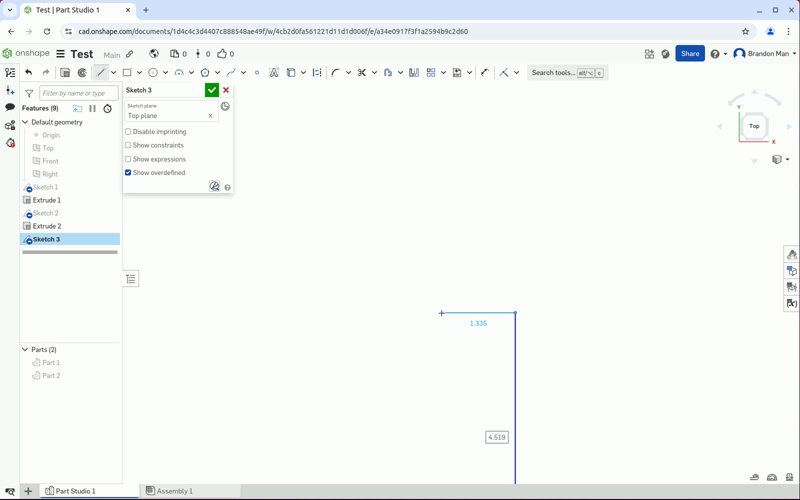
scroll(-6)
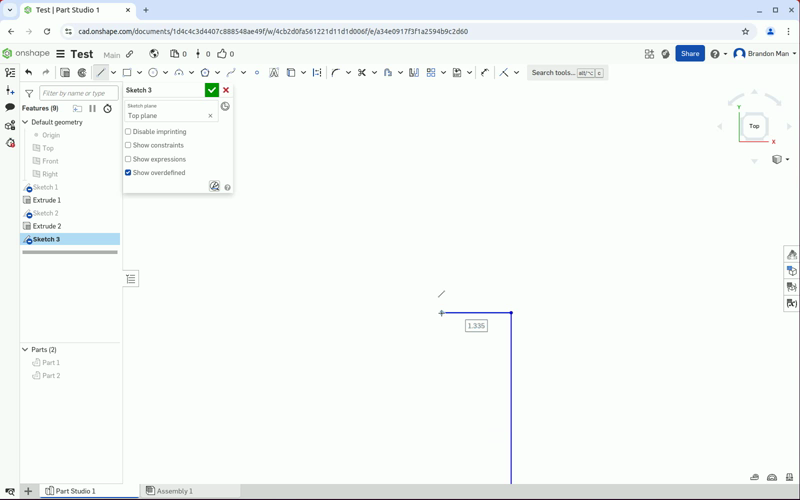
scroll(-6)
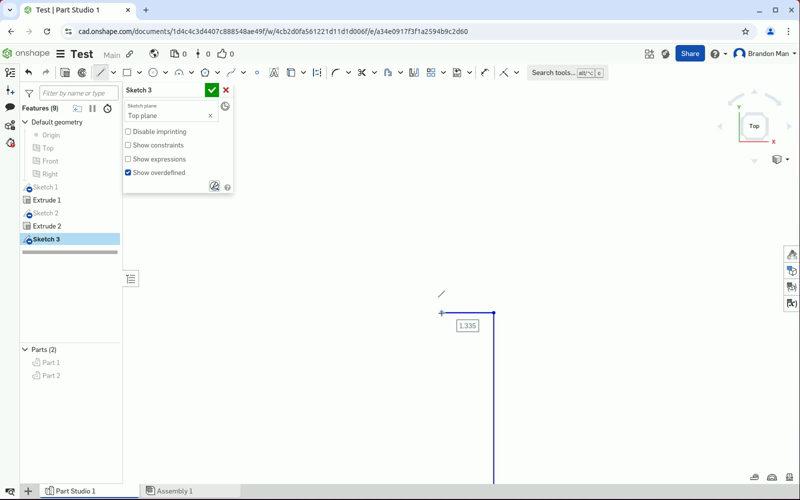
scroll(-6)
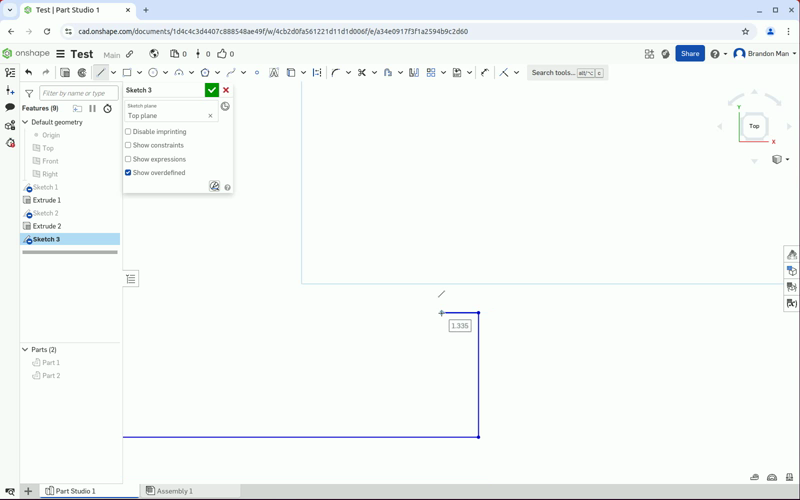
scroll(-6)
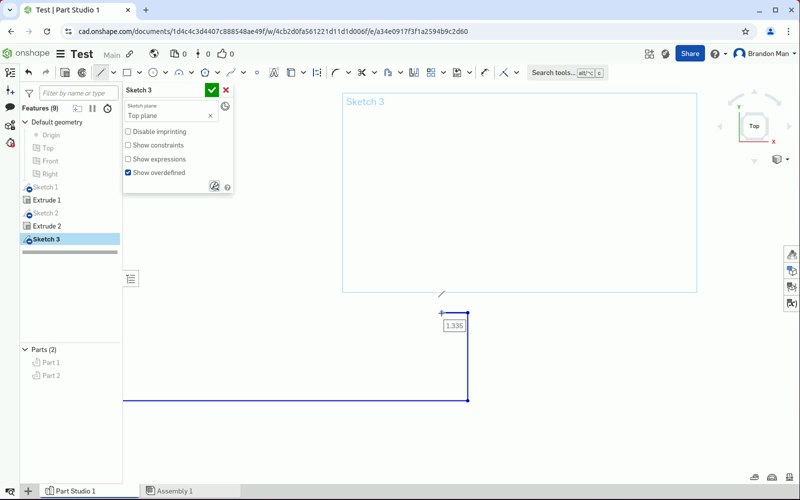
scroll(-6)
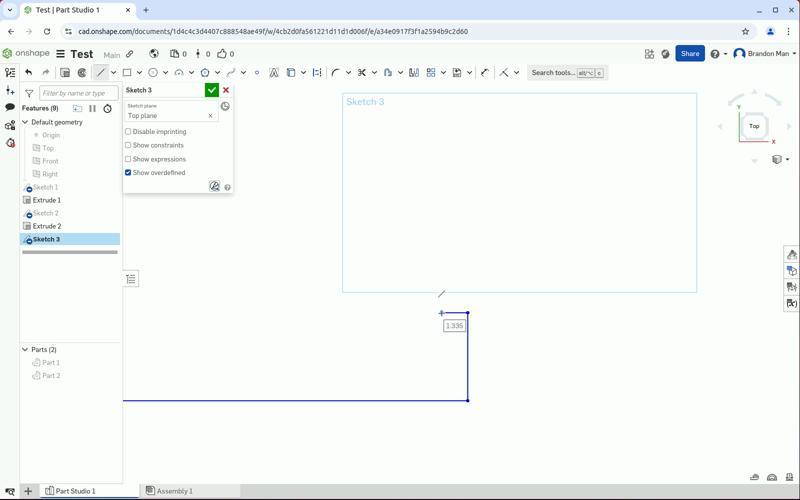
scroll(-6)
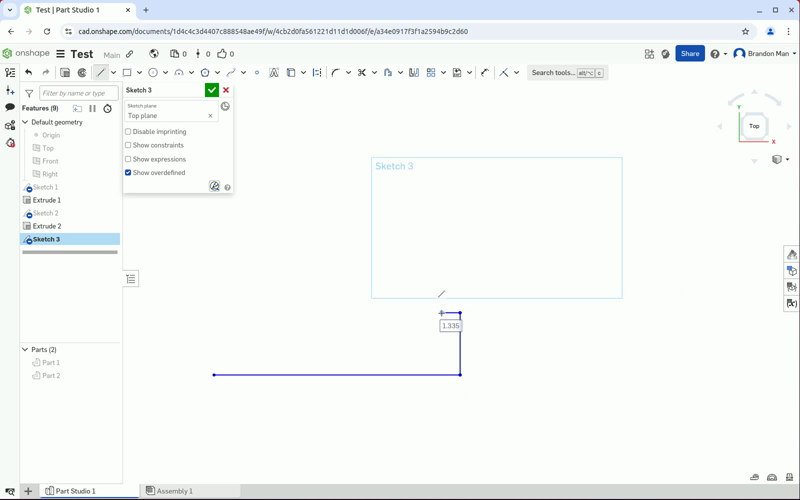
scroll(-6)
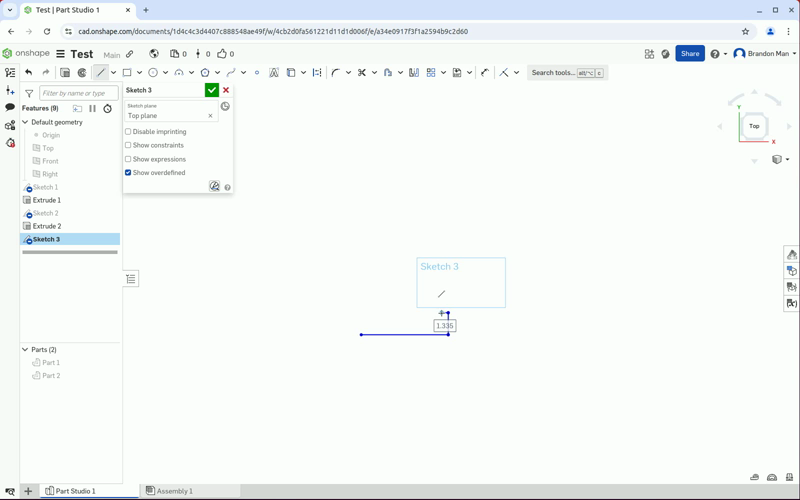
key_up(shift)
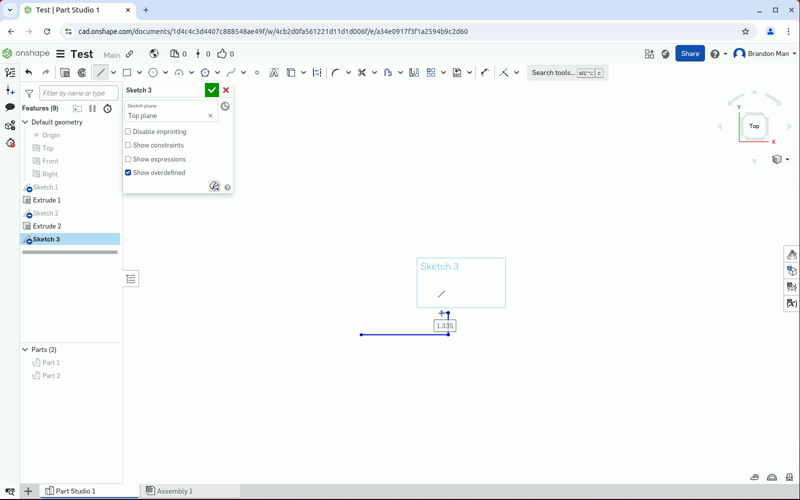
key_down(shift)
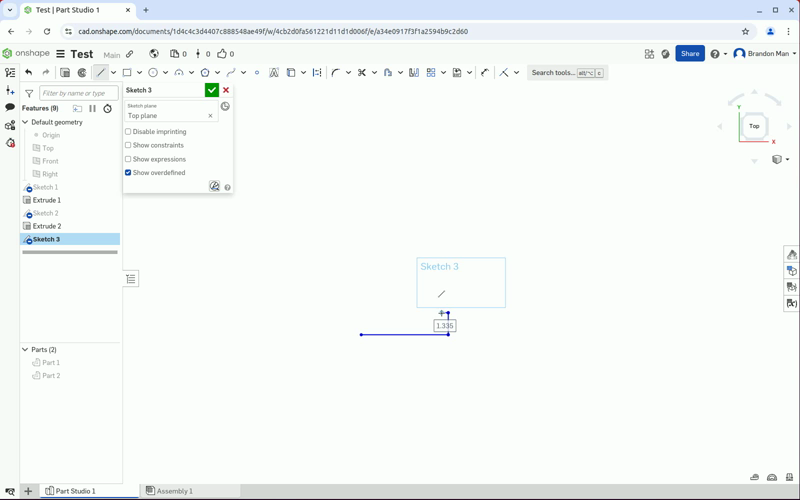
mouse_move(471, 312)
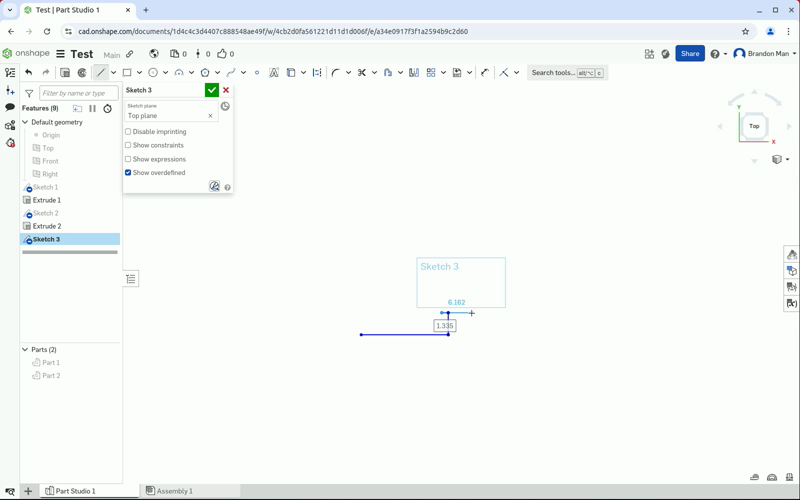
mouse_move(441, 304)
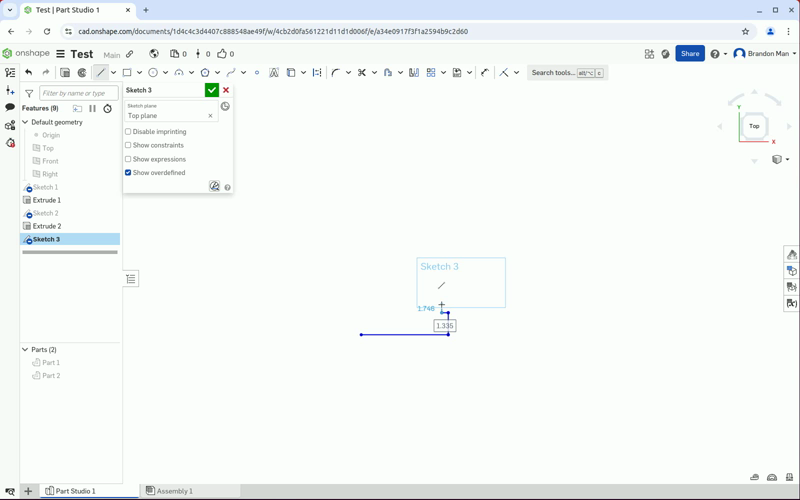
click(441, 304)
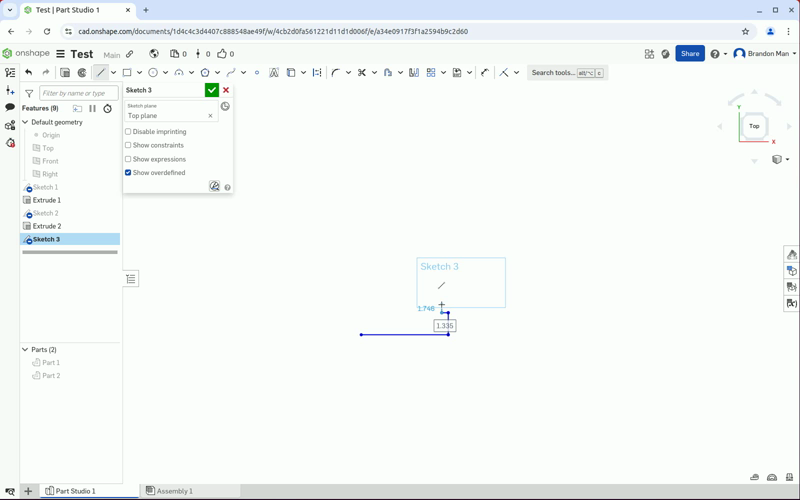
key_up(shift)
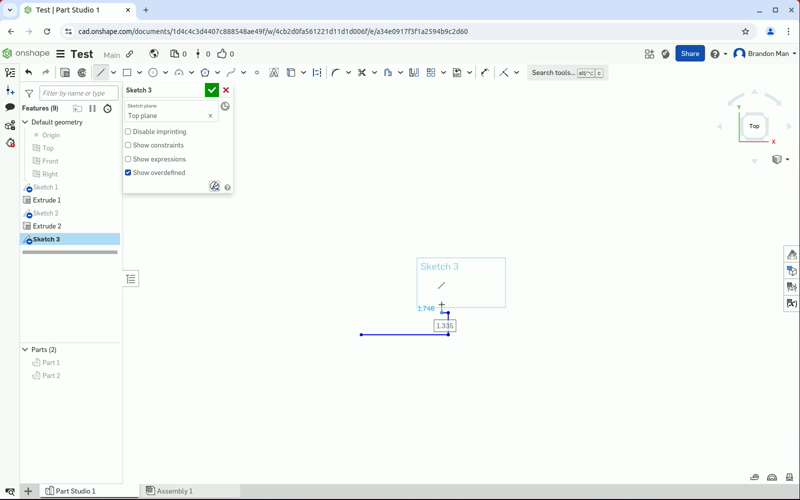
key_down(shift)
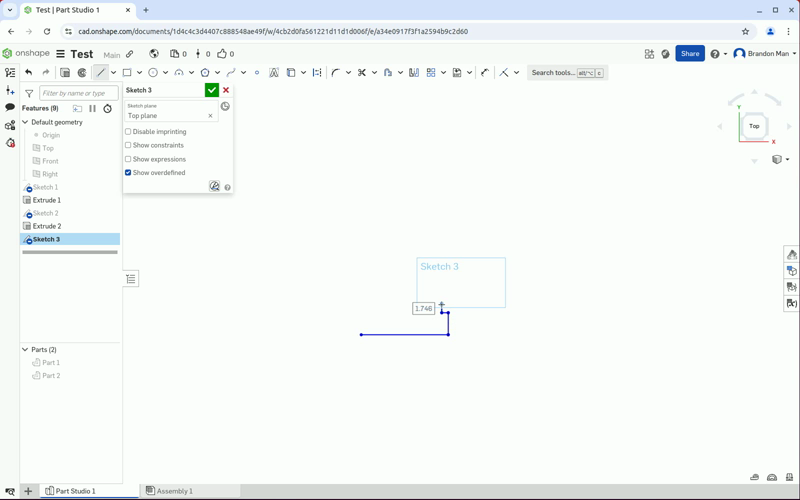
mouse_move(471, 304)
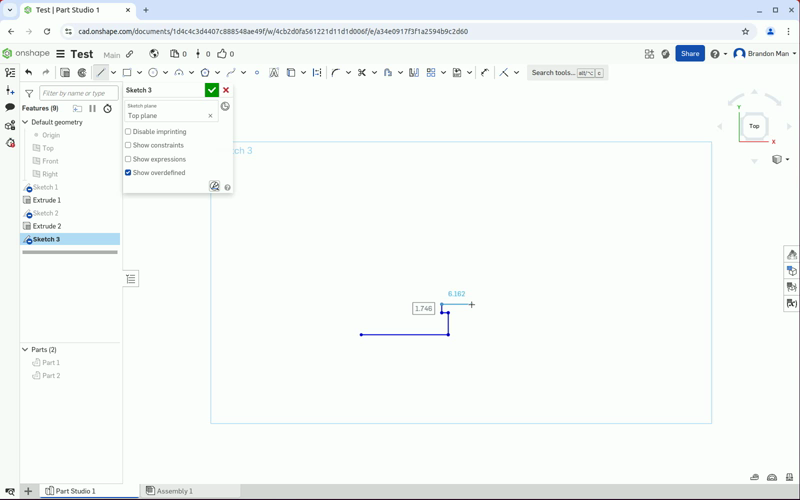
mouse_move(448, 304)
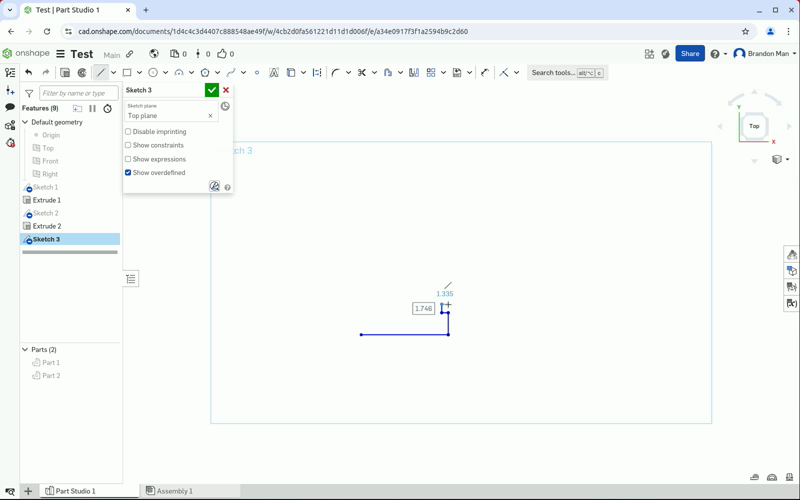
scroll(6)
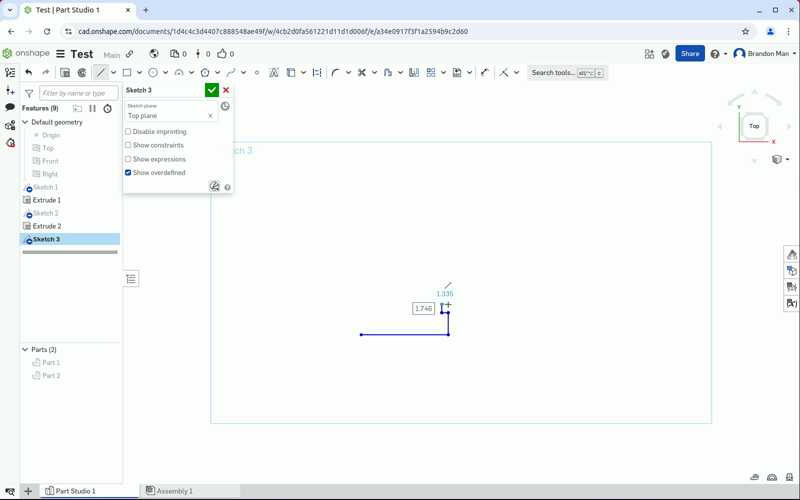
scroll(6)
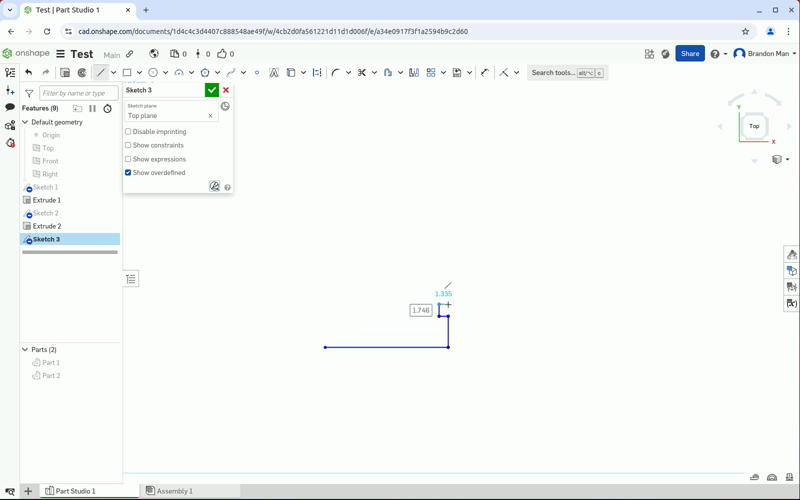
scroll(6)
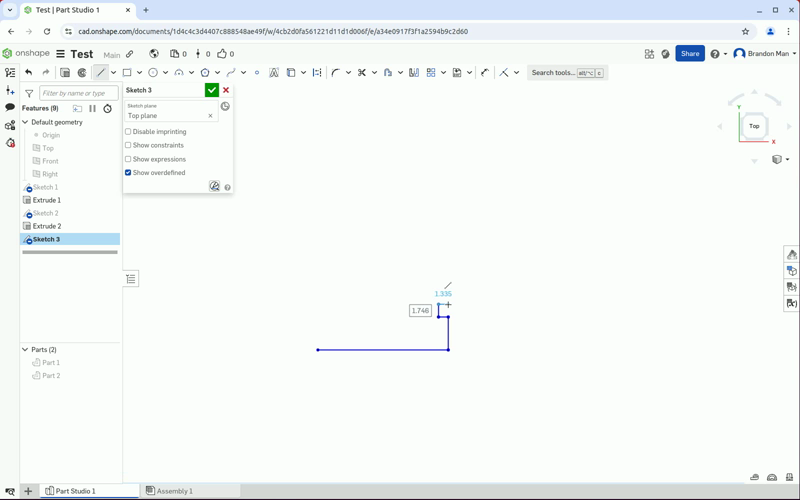
scroll(6)
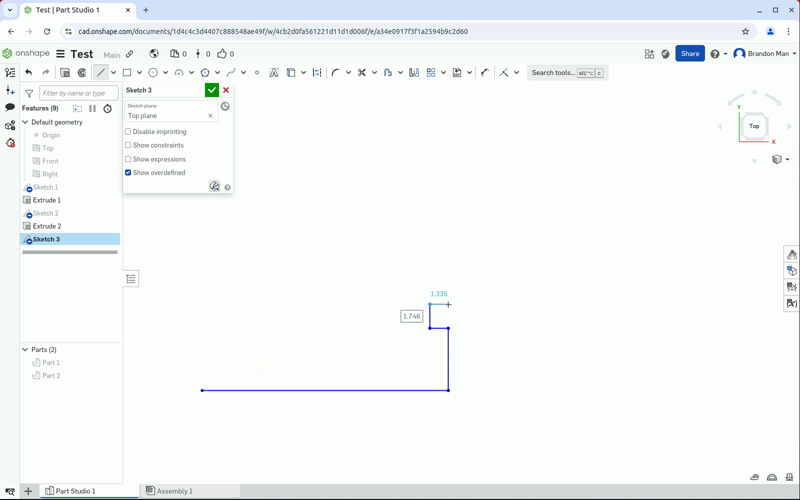
scroll(6)
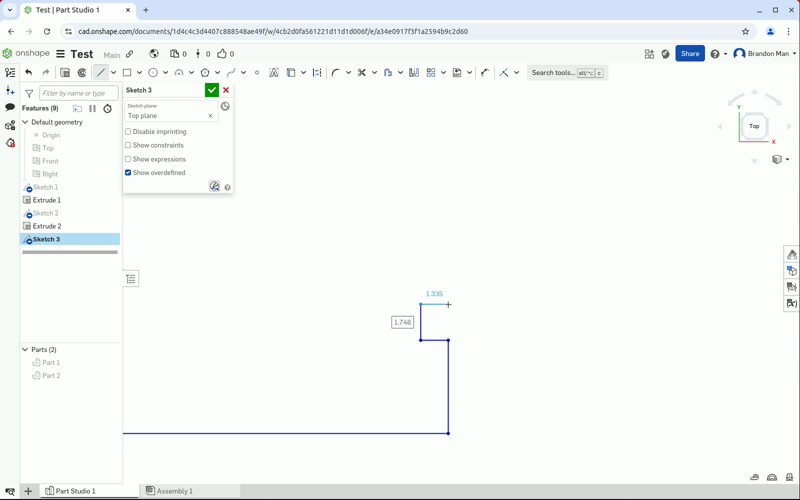
scroll(6)
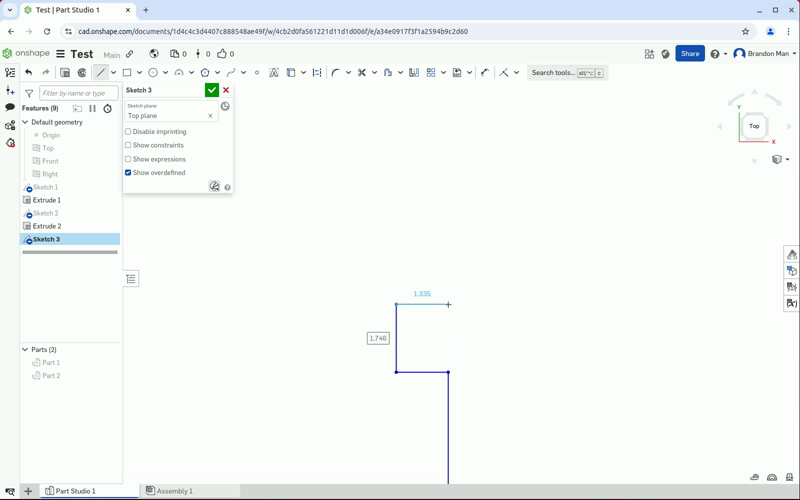
scroll(6)
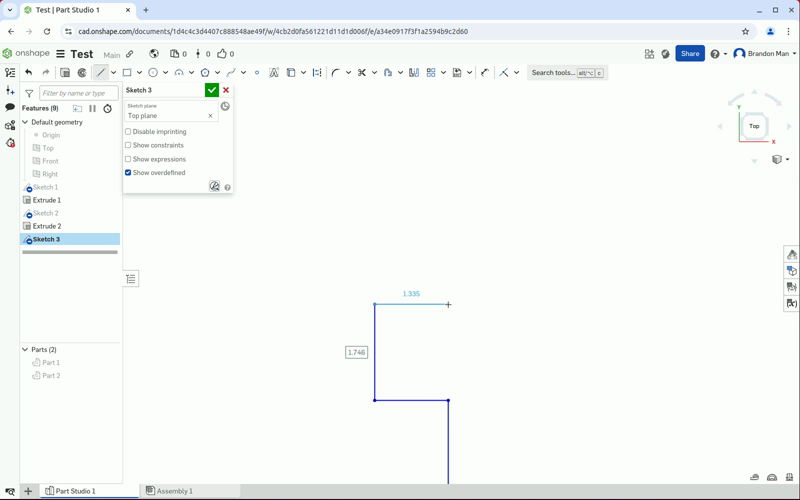
click(448, 304)
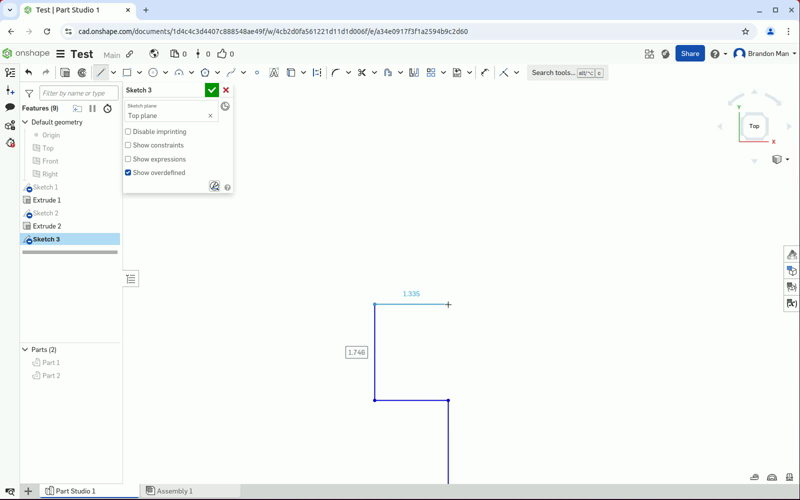
scroll(-6)
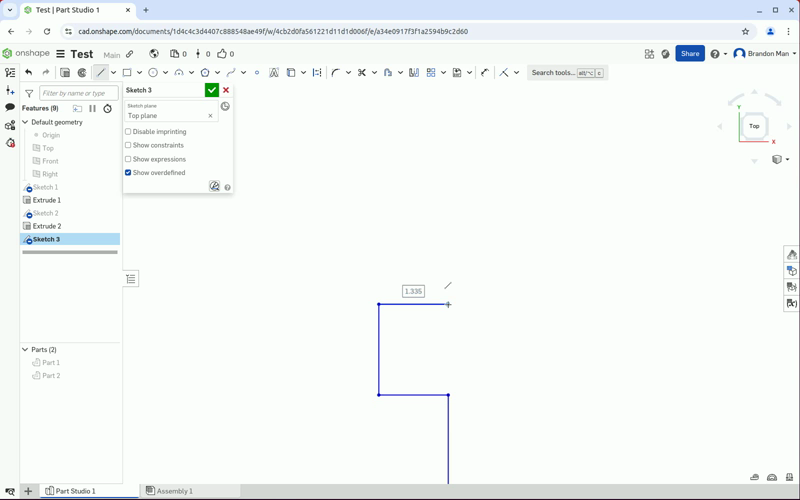
scroll(-6)
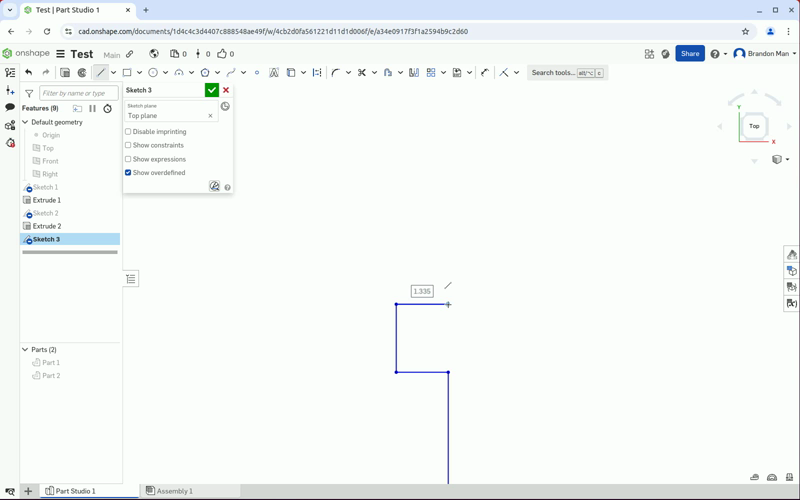
scroll(-6)
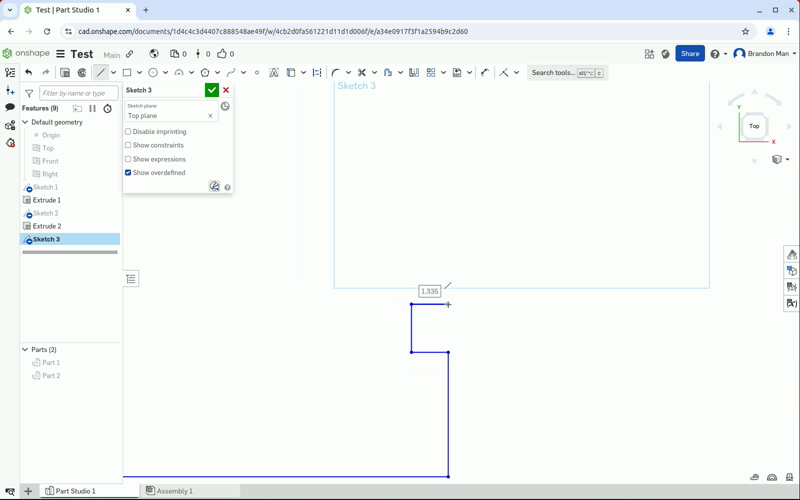
scroll(-6)
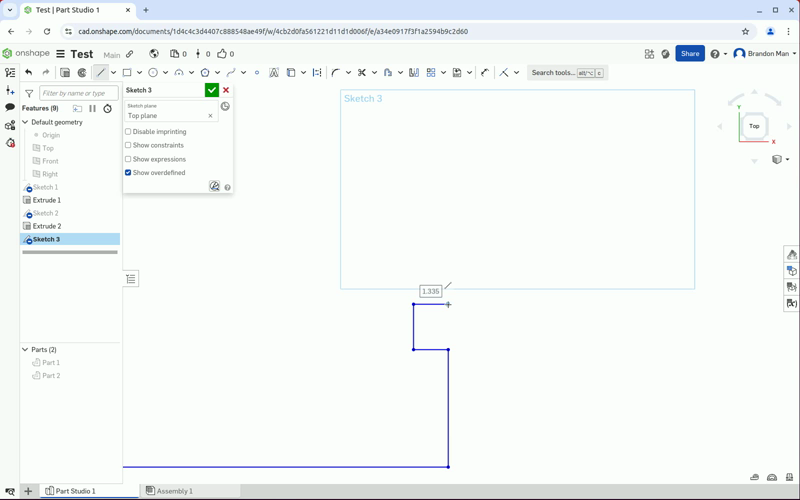
scroll(-6)
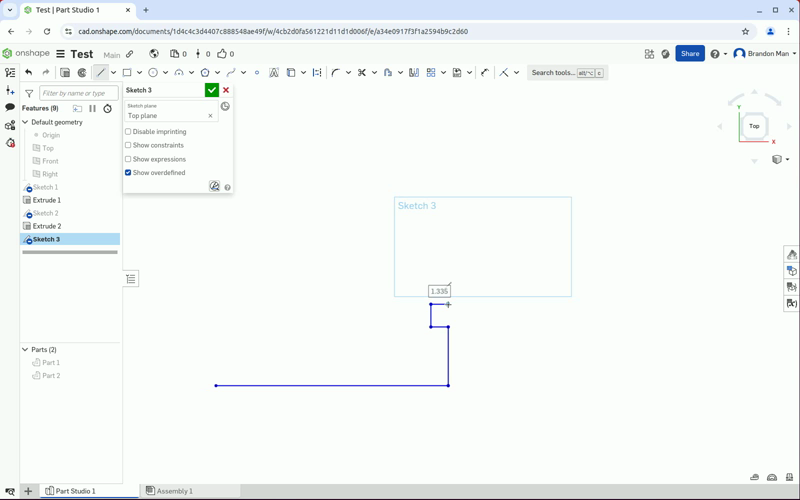
scroll(-6)
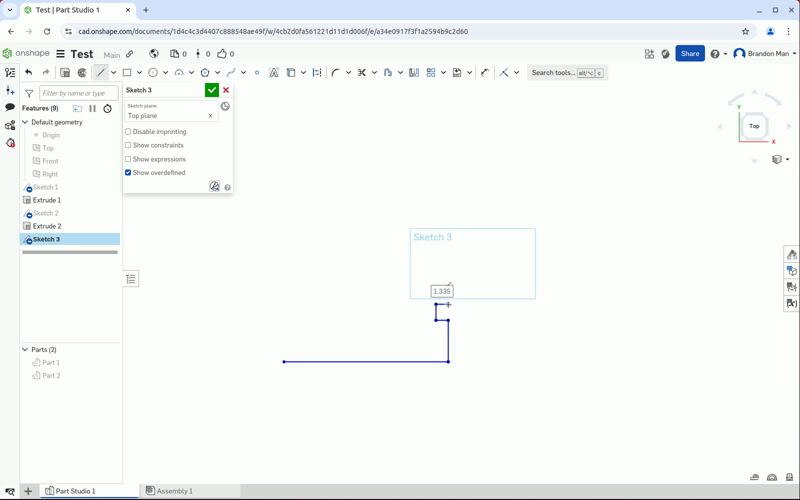
scroll(-6)
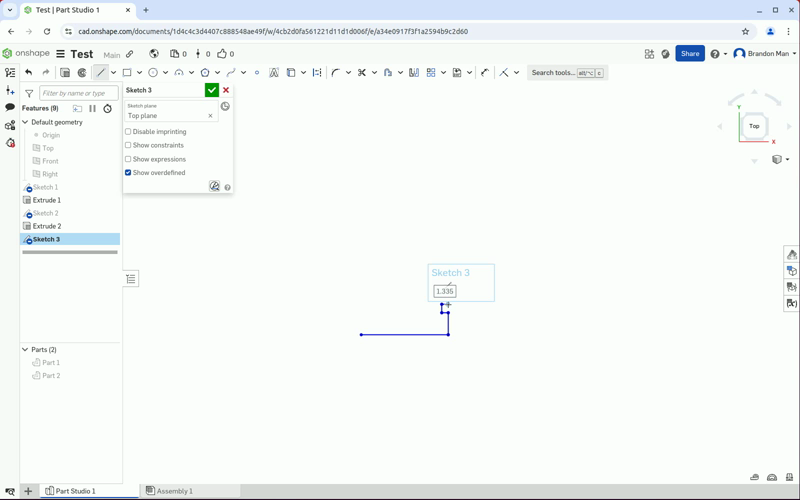
key_up(shift)
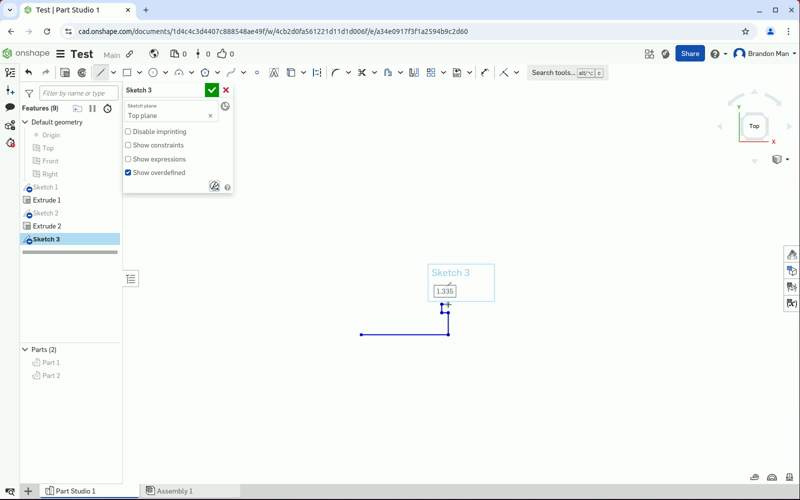
key_down(shift)
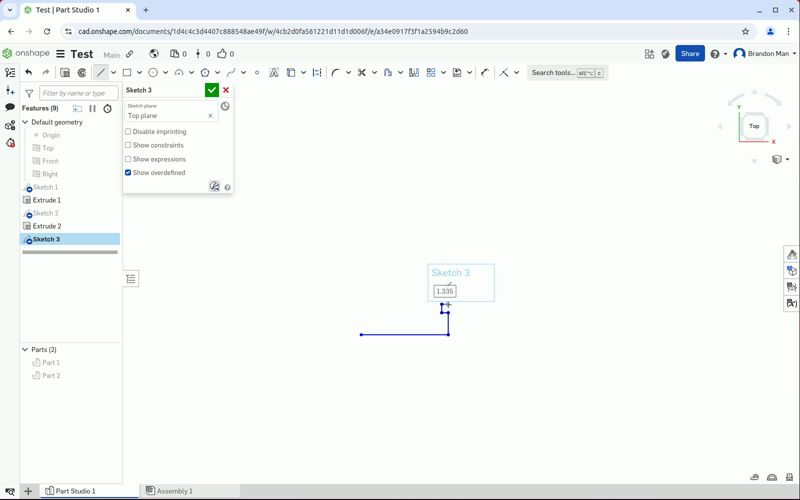
mouse_move(478, 304)
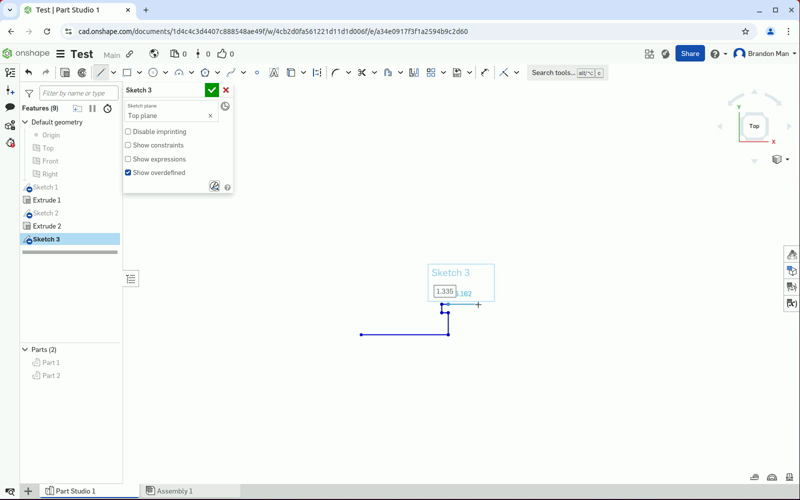
mouse_move(448, 282)
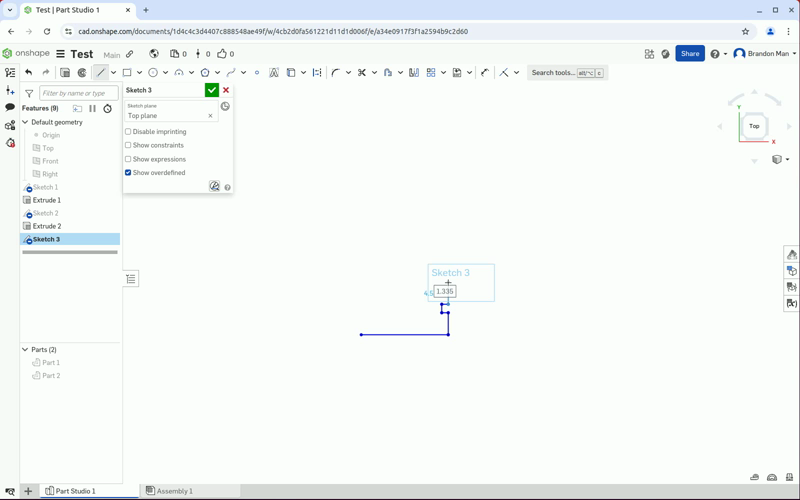
click(448, 282)
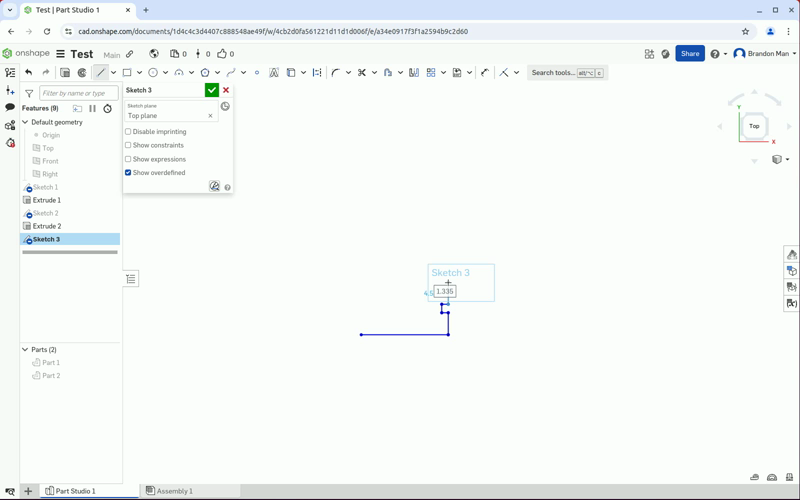
key_up(shift)
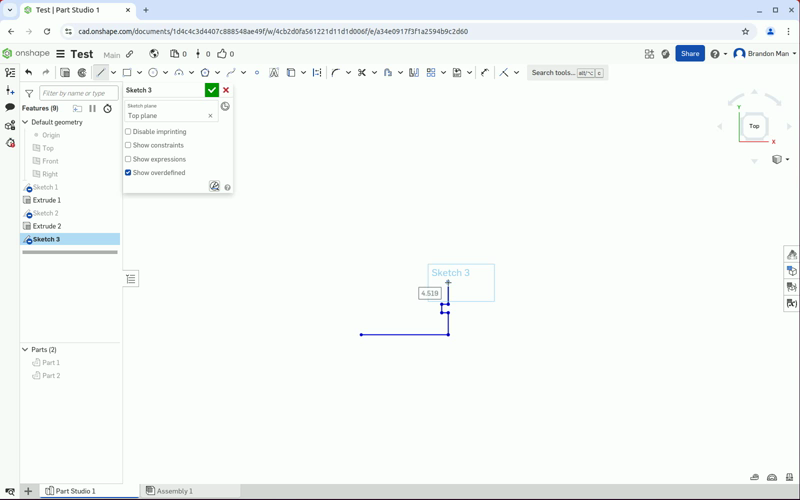
key_down(shift)
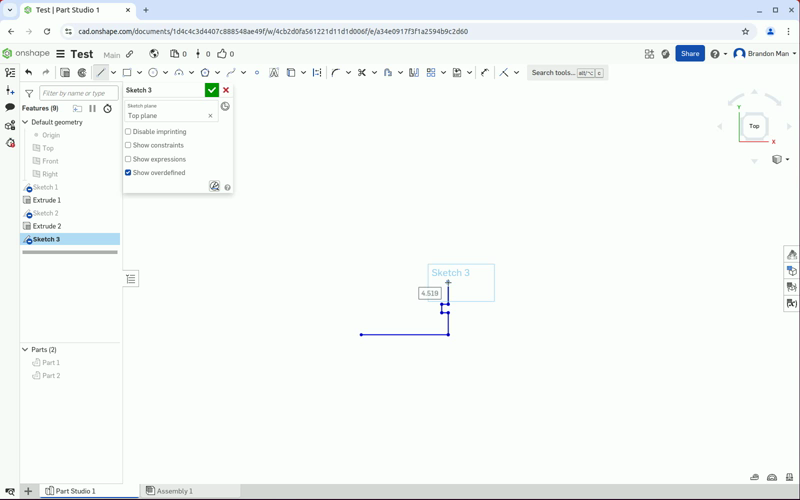
mouse_move(361, 282)
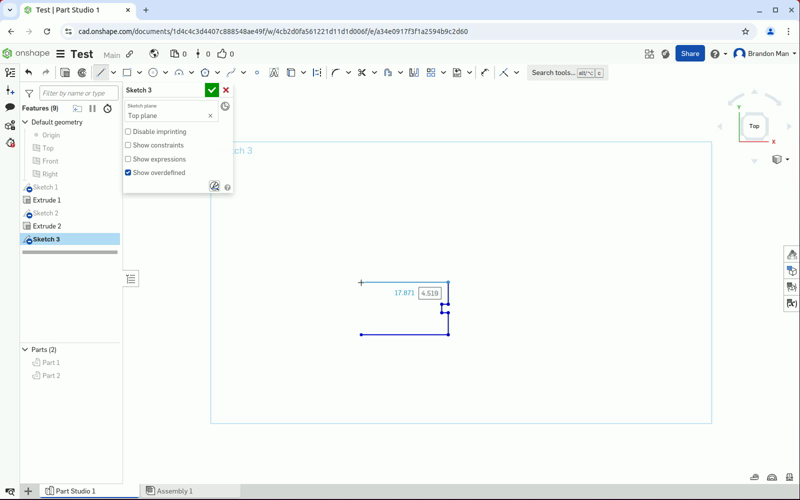
click(361, 282)
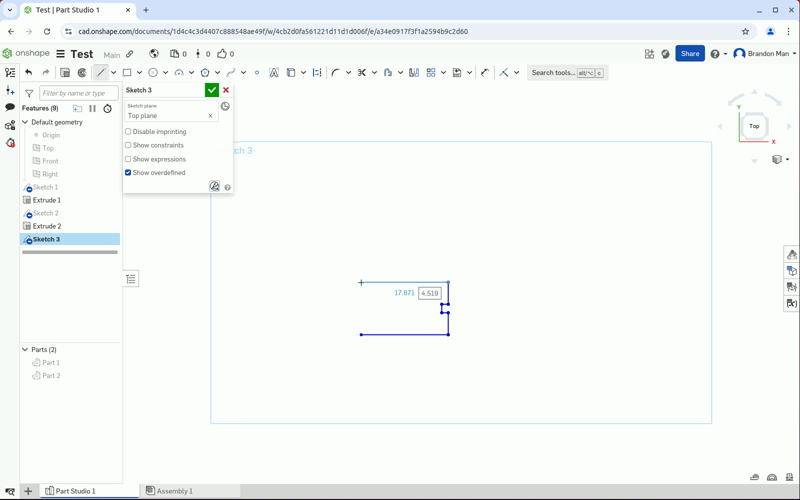
key_up(shift)
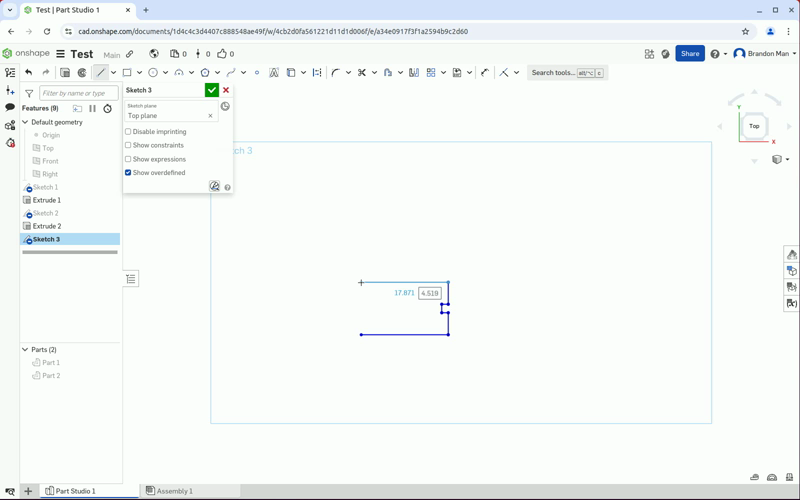
key_down(shift)
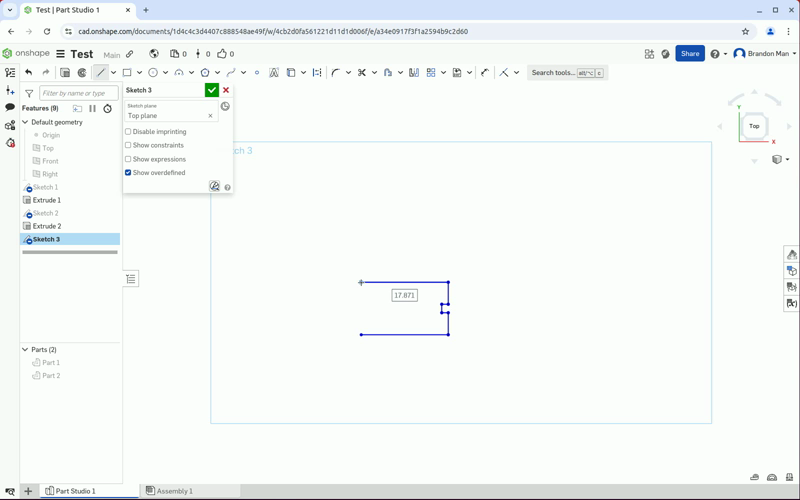
mouse_move(391, 282)
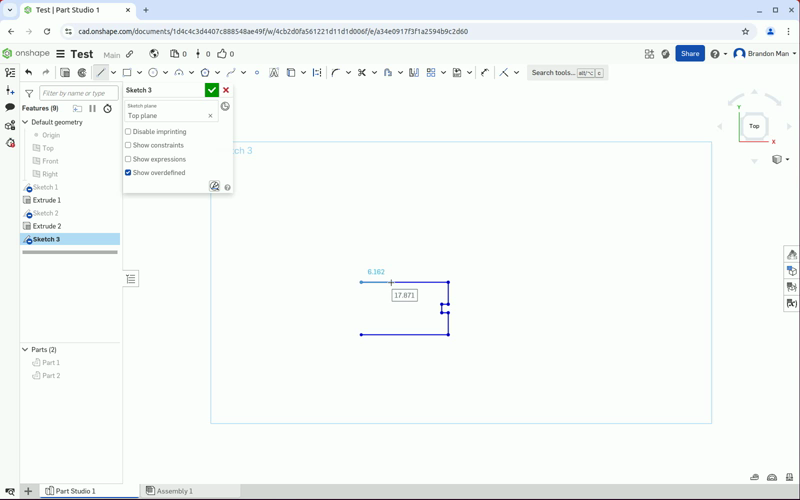
mouse_move(361, 304)
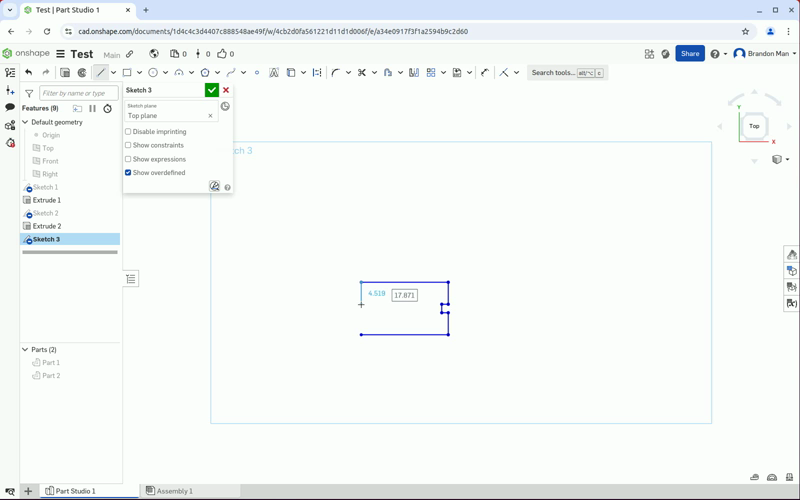
click(361, 304)
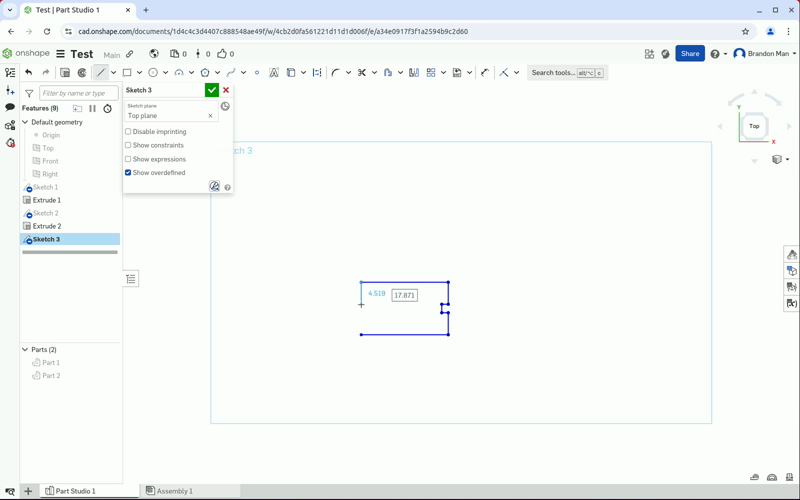
key_up(shift)
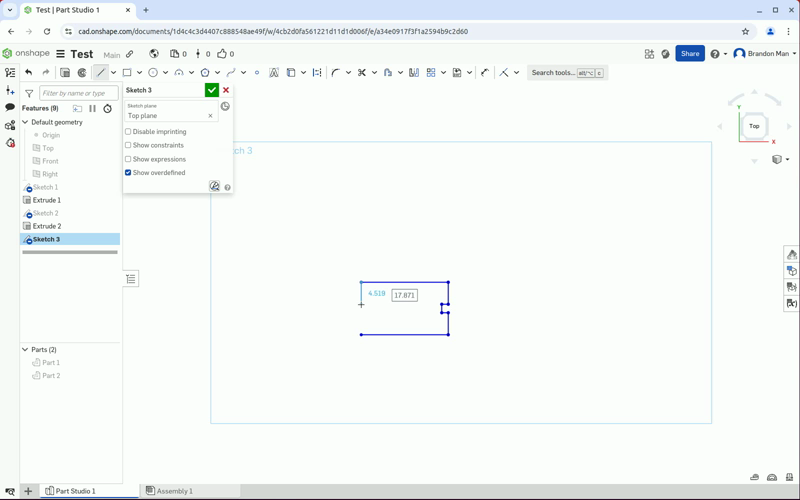
key_down(shift)
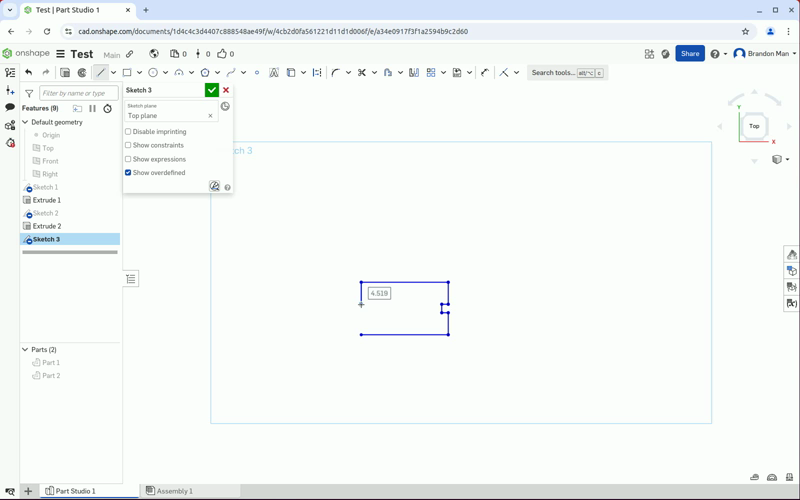
mouse_move(391, 304)
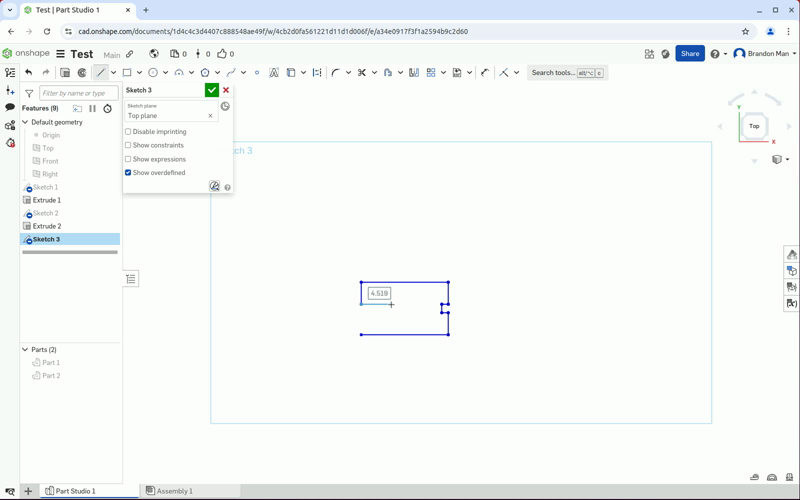
mouse_move(367, 304)
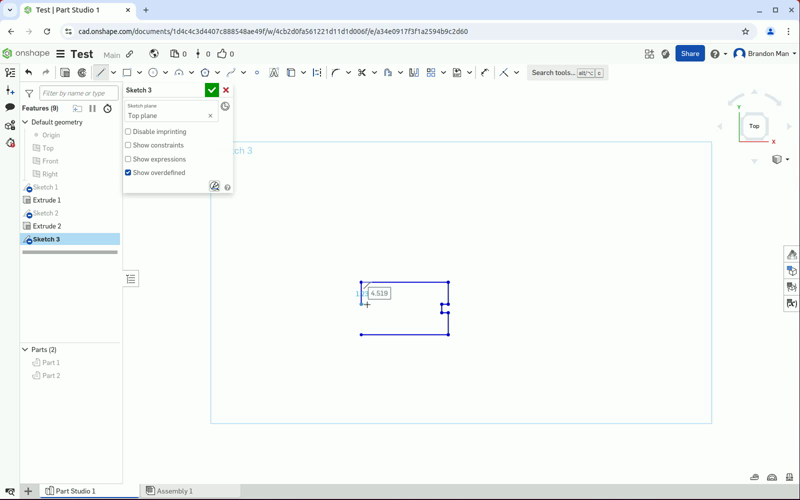
scroll(6)
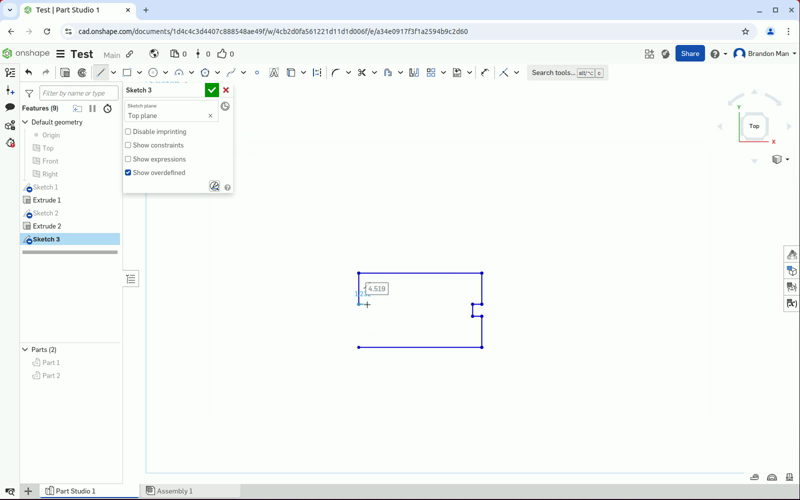
scroll(6)
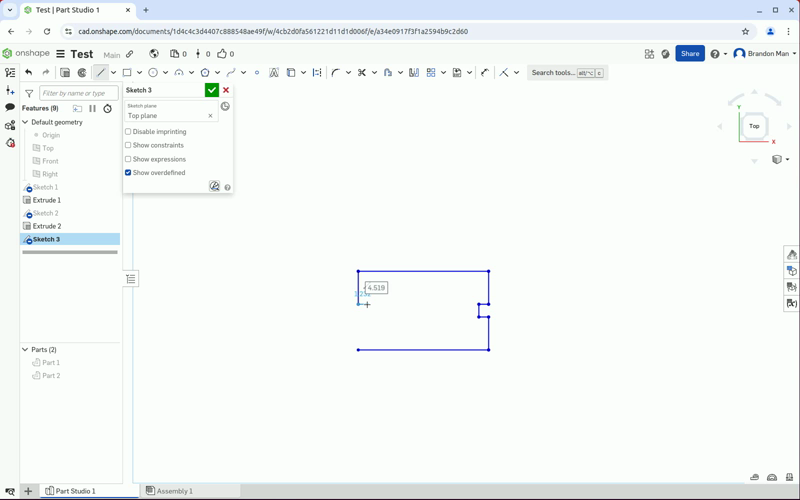
scroll(6)
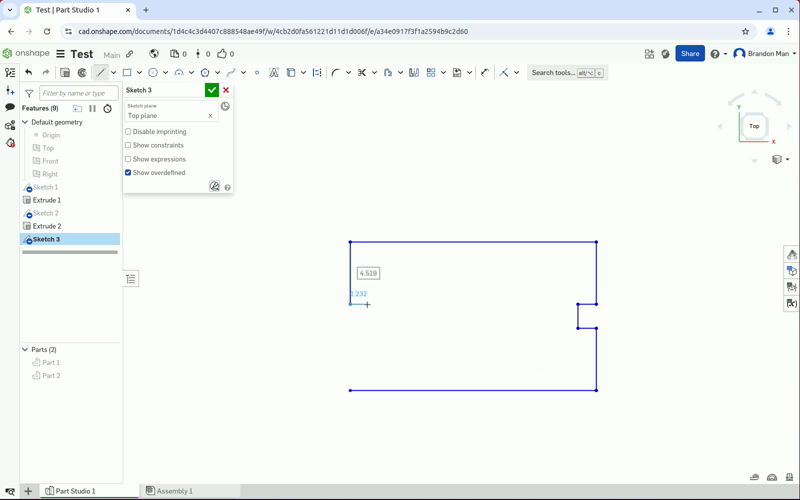
scroll(6)
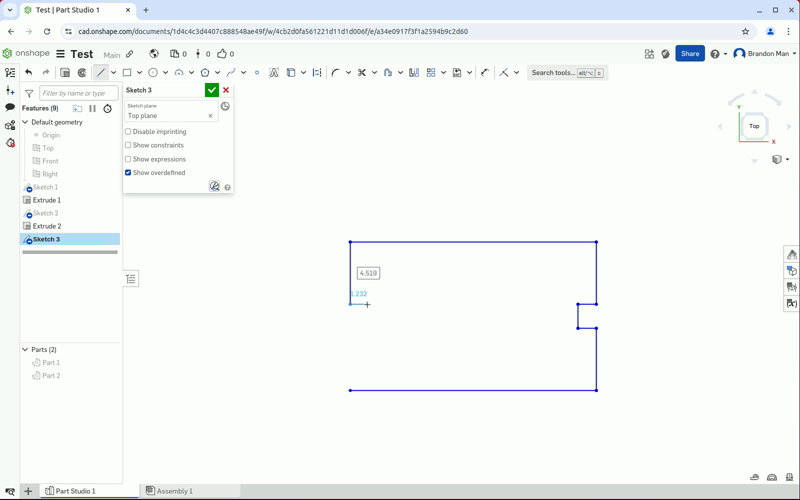
scroll(6)
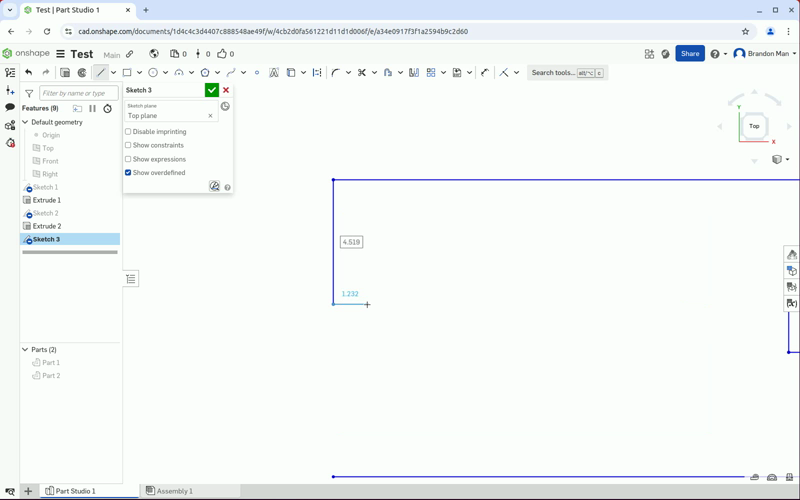
scroll(6)
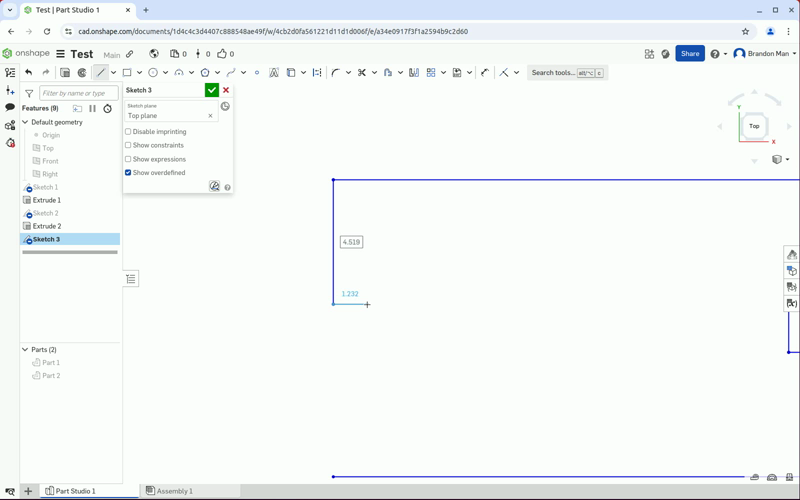
scroll(6)
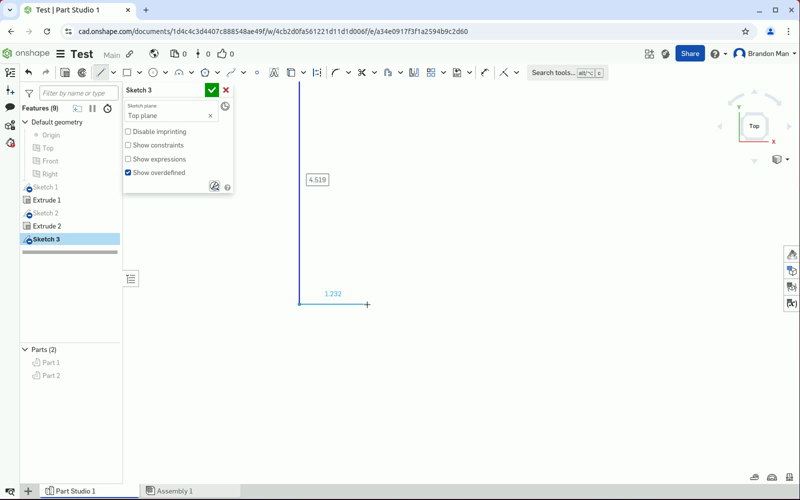
click(367, 304)
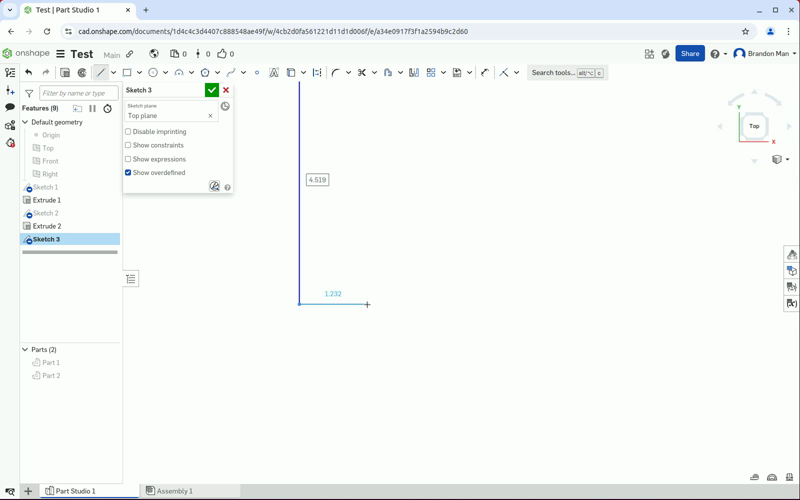
scroll(-6)
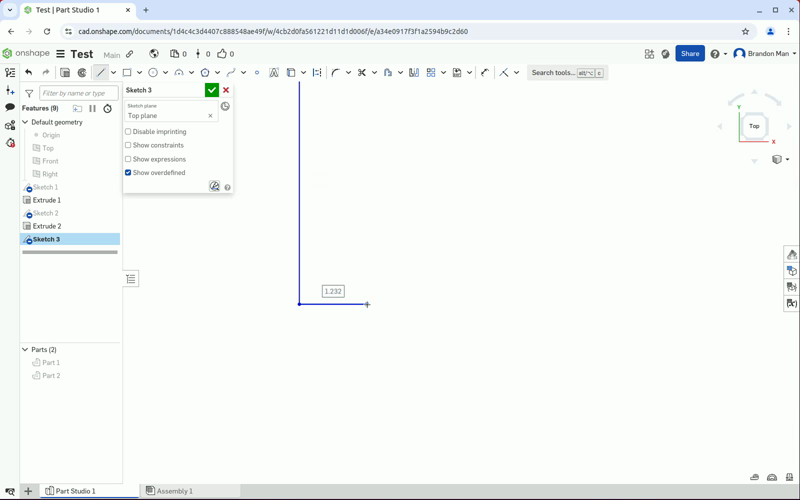
scroll(-6)
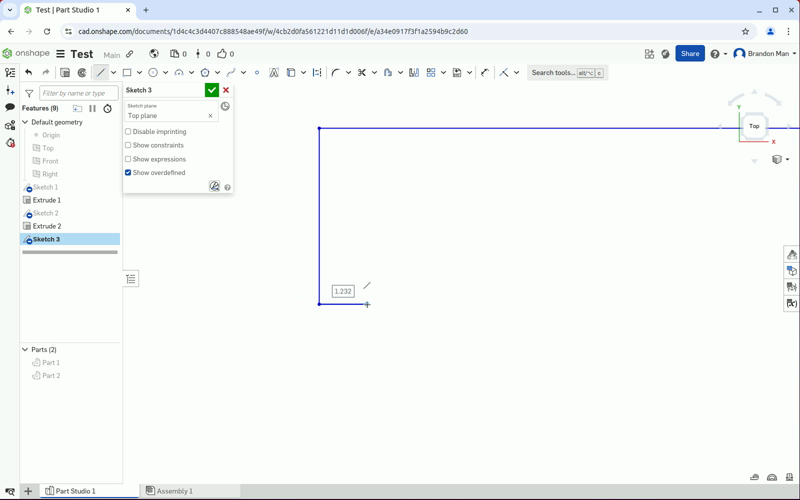
scroll(-6)
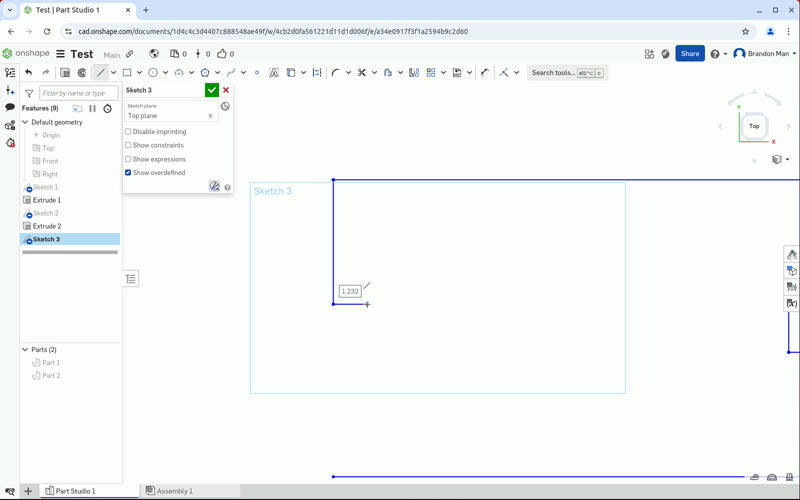
scroll(-6)
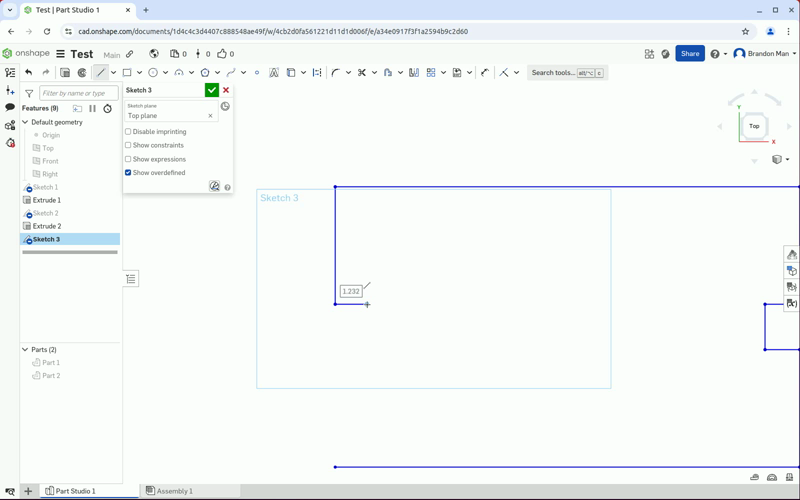
scroll(-6)
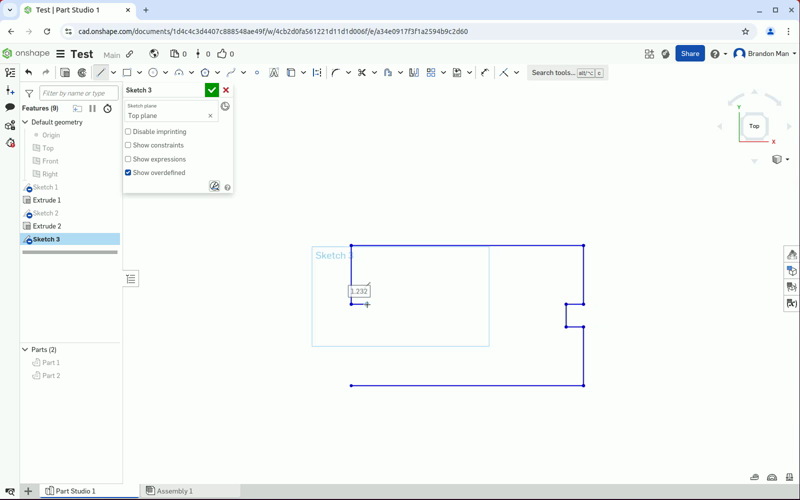
scroll(-6)
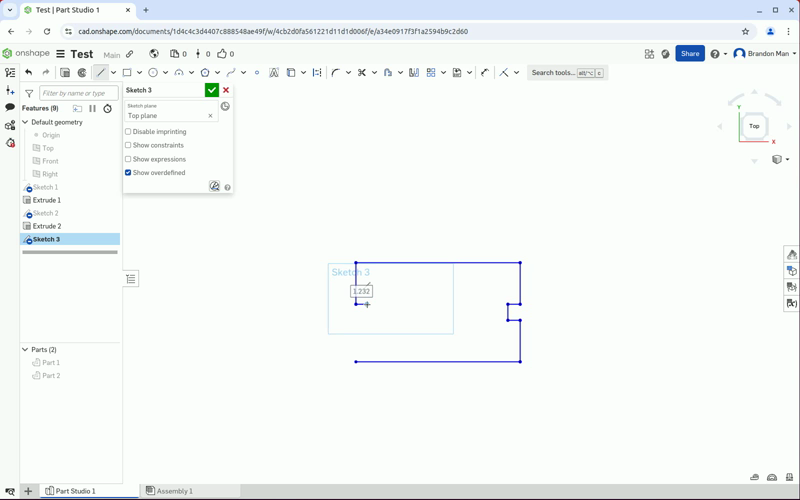
scroll(-6)
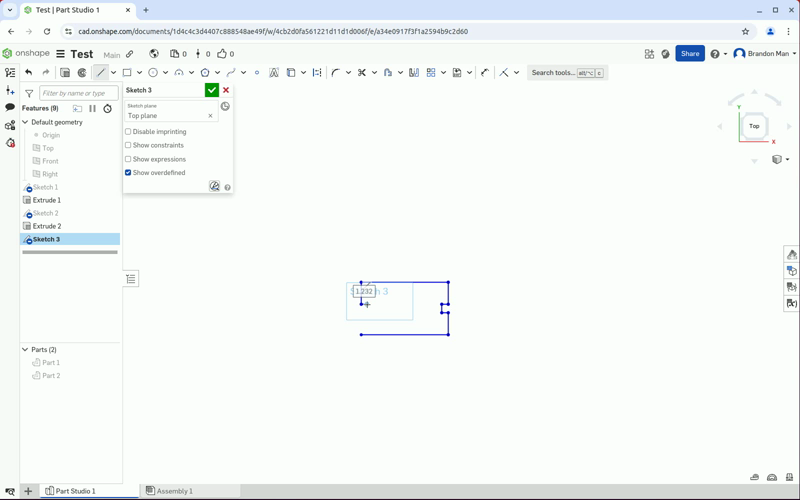
key_up(shift)
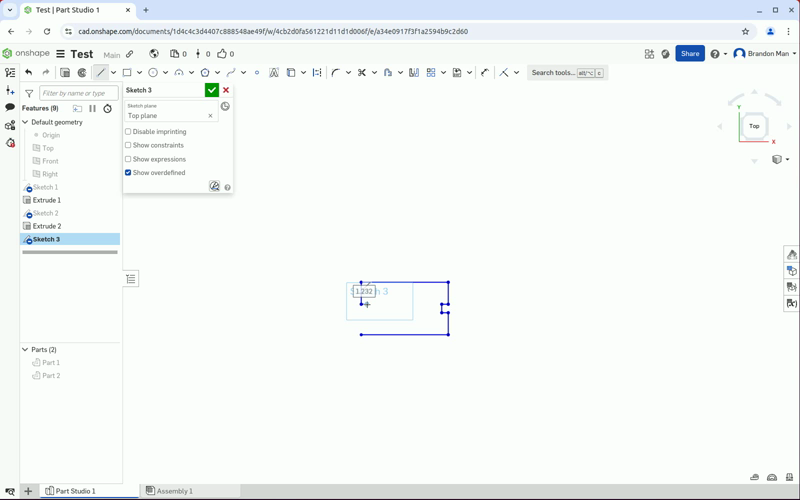
key_down(shift)
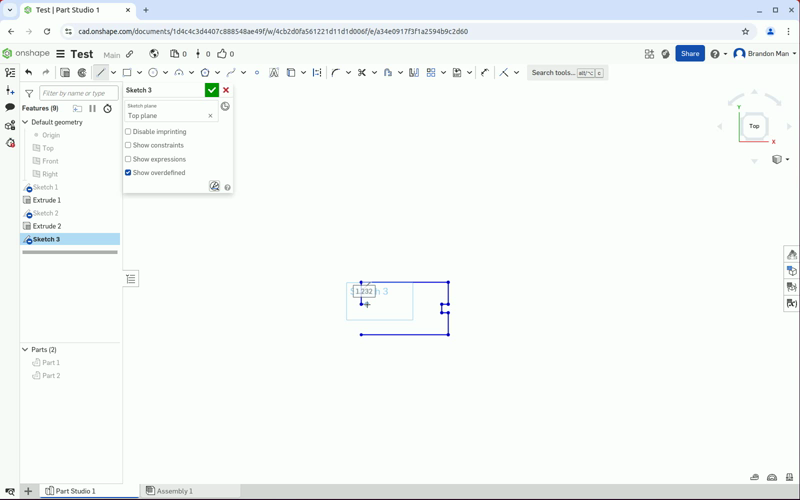
mouse_move(397, 304)
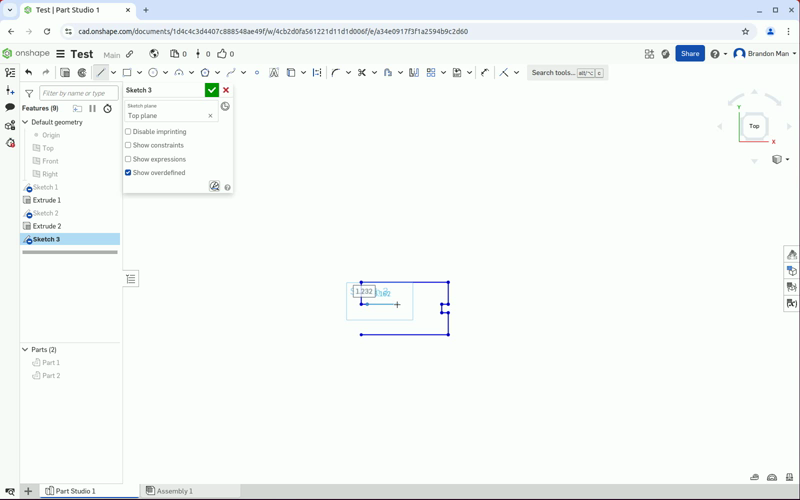
mouse_move(367, 312)
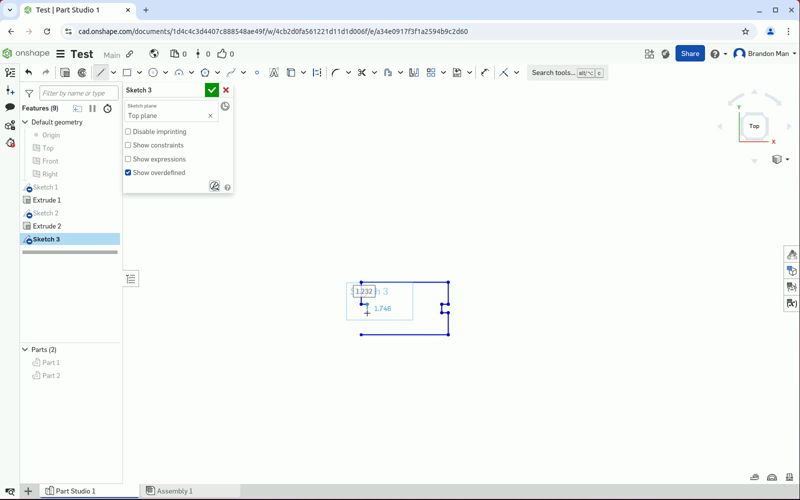
click(367, 312)
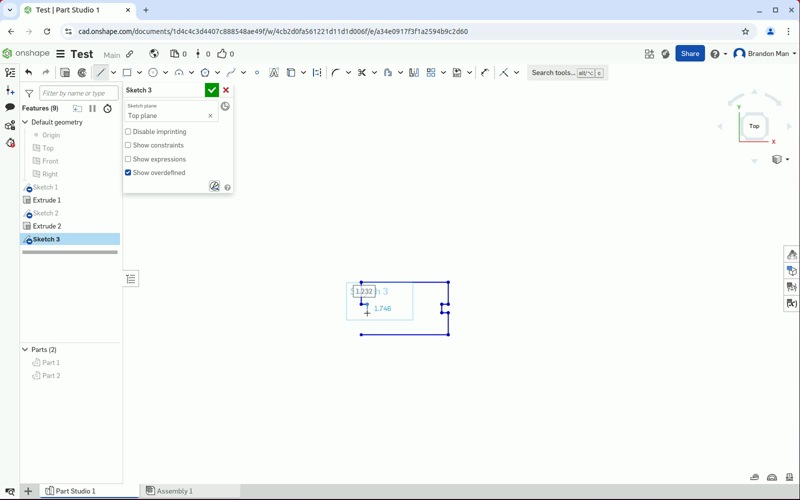
key_up(shift)
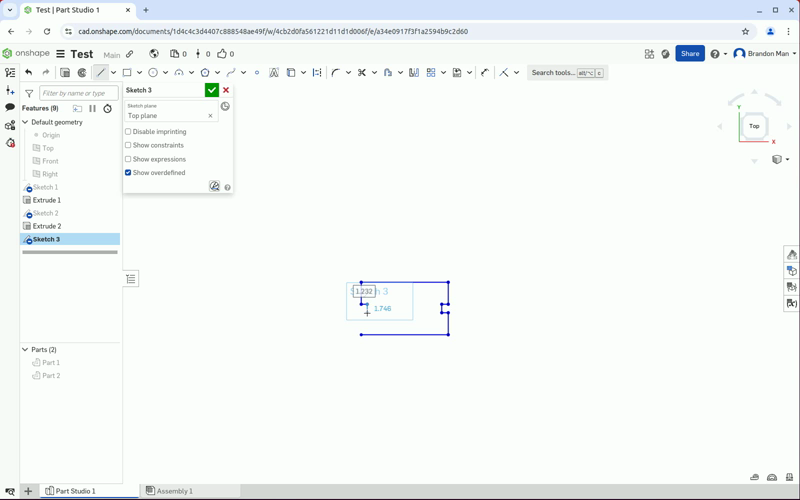
key_down(shift)
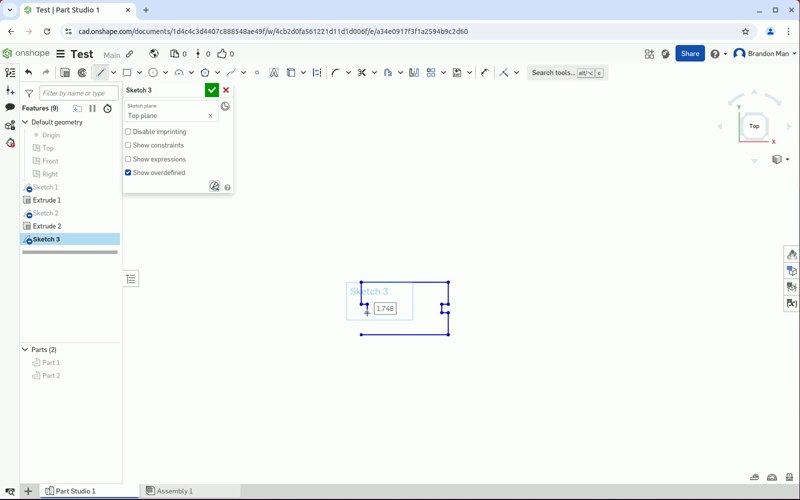
mouse_move(397, 312)
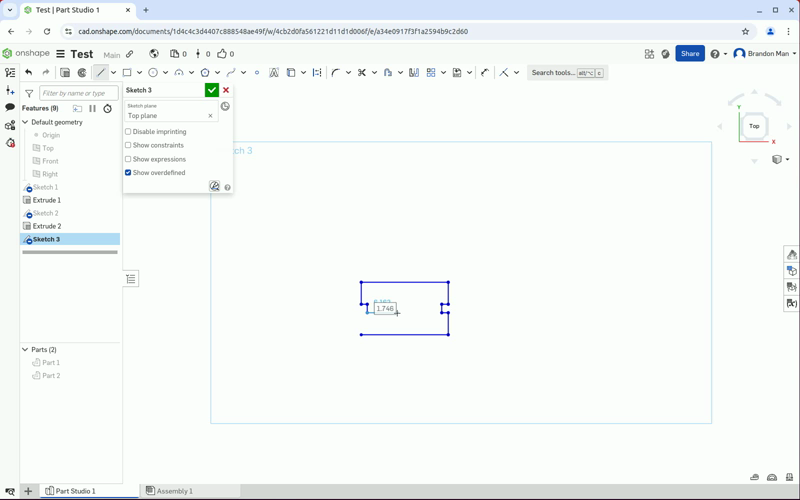
mouse_move(361, 312)
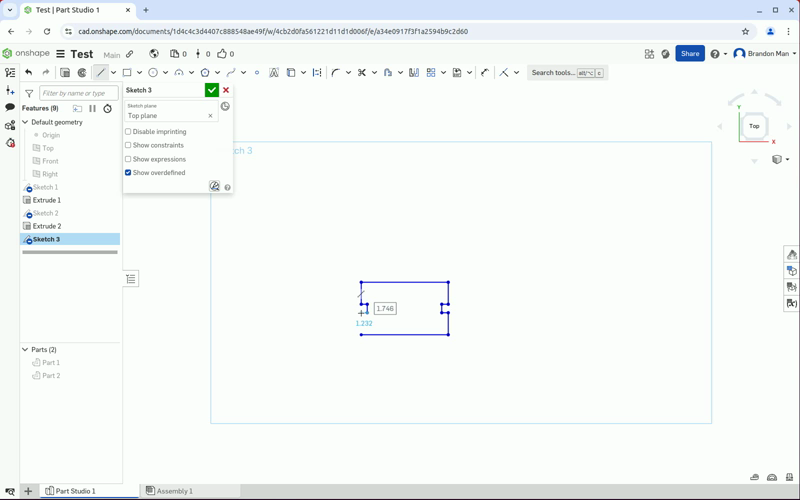
scroll(6)
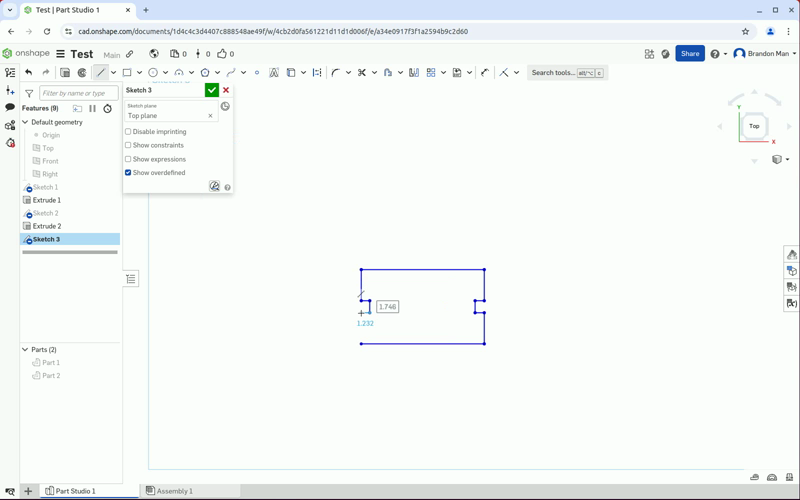
scroll(6)
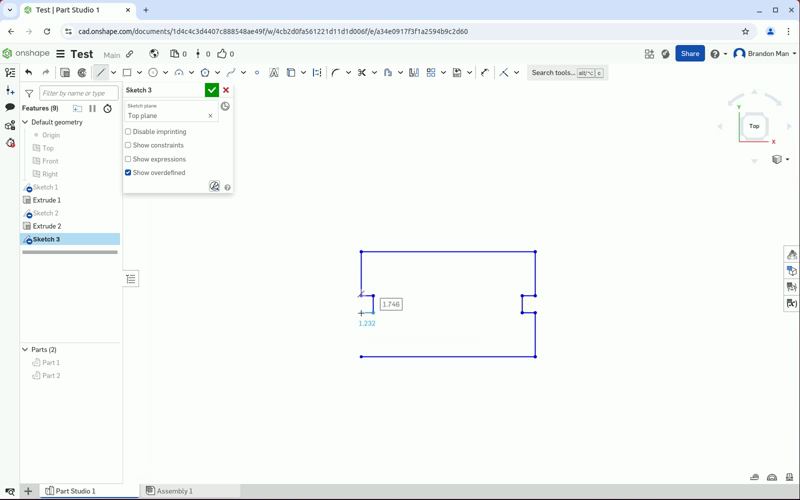
scroll(6)
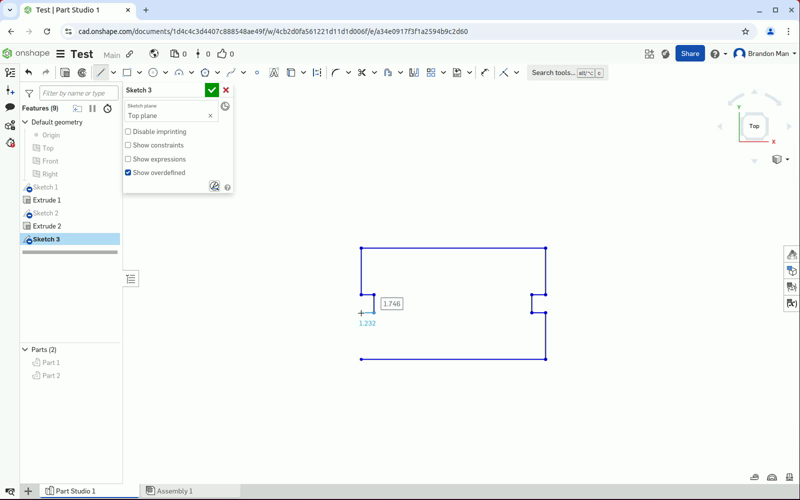
scroll(6)
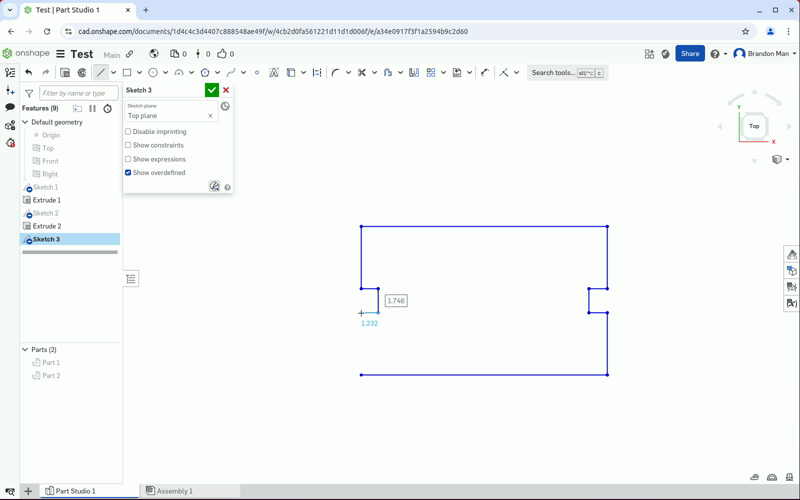
scroll(6)
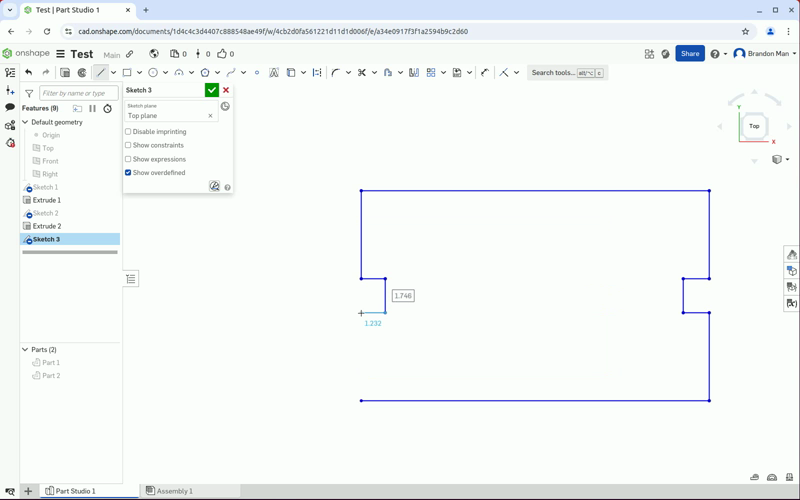
scroll(6)
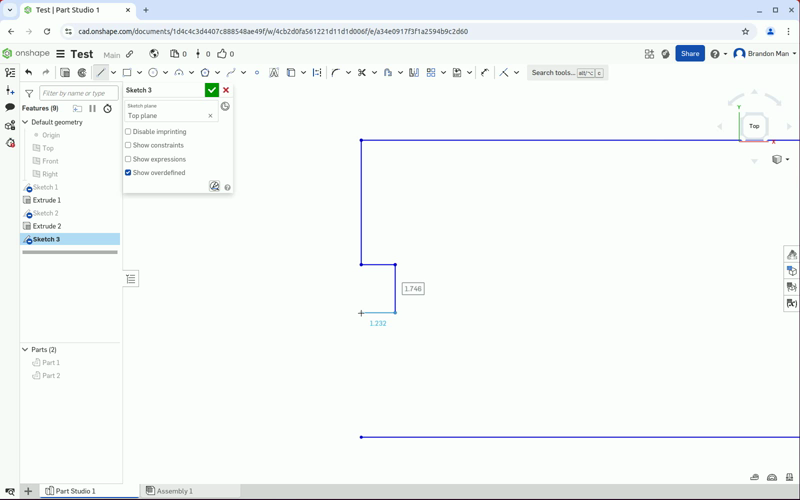
scroll(6)
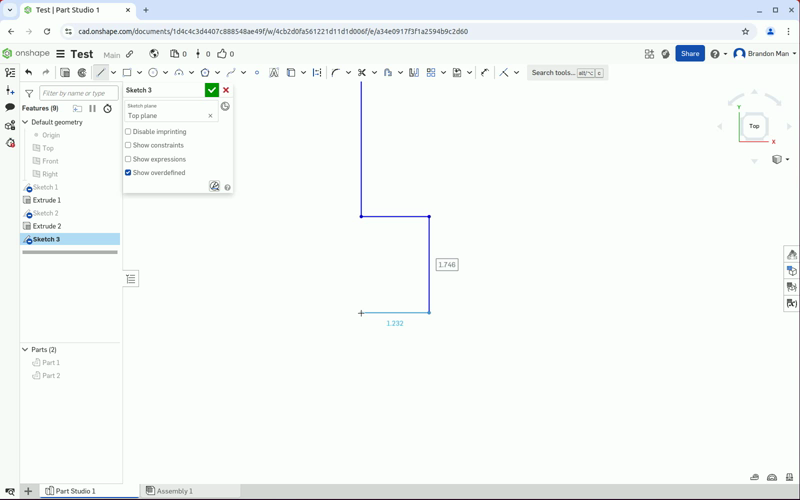
click(361, 312)
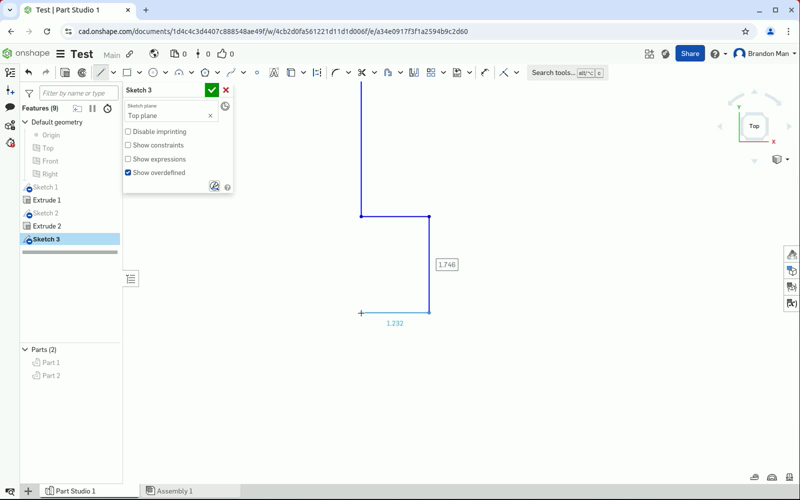
scroll(-6)
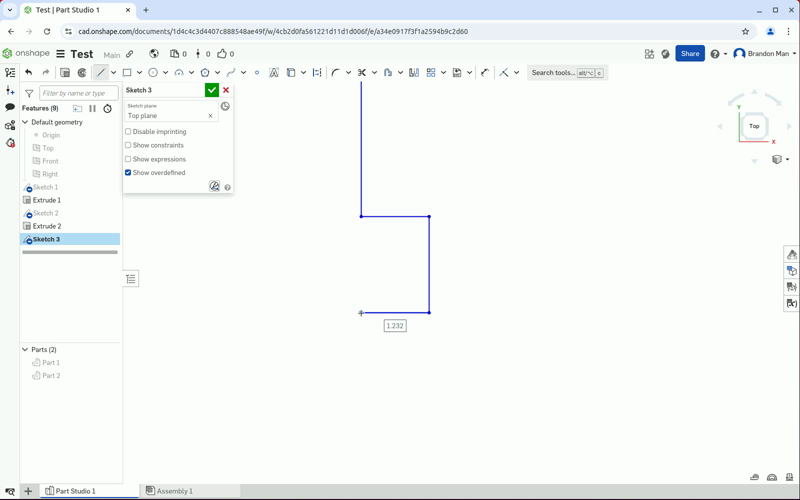
scroll(-6)
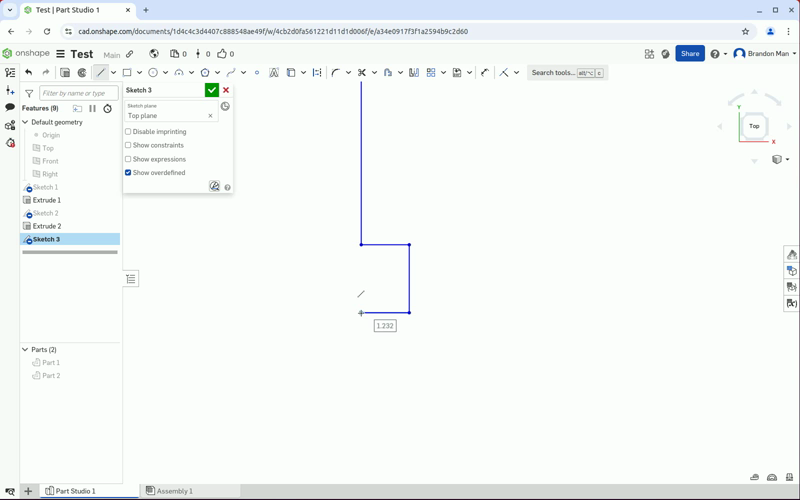
scroll(-6)
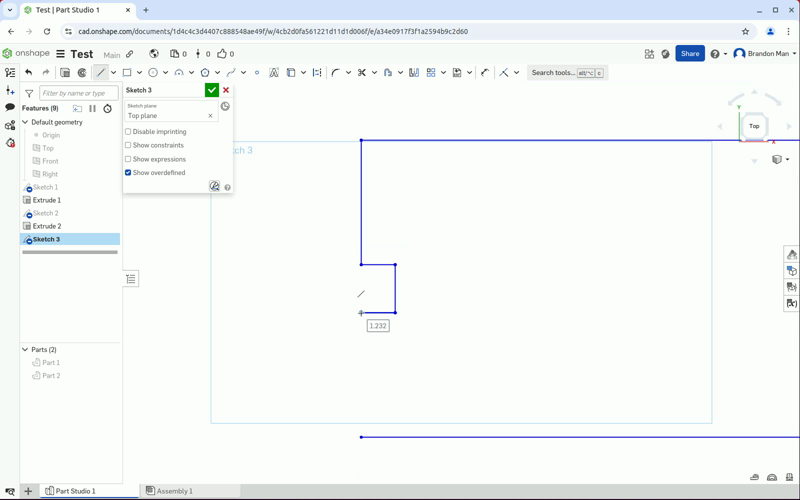
scroll(-6)
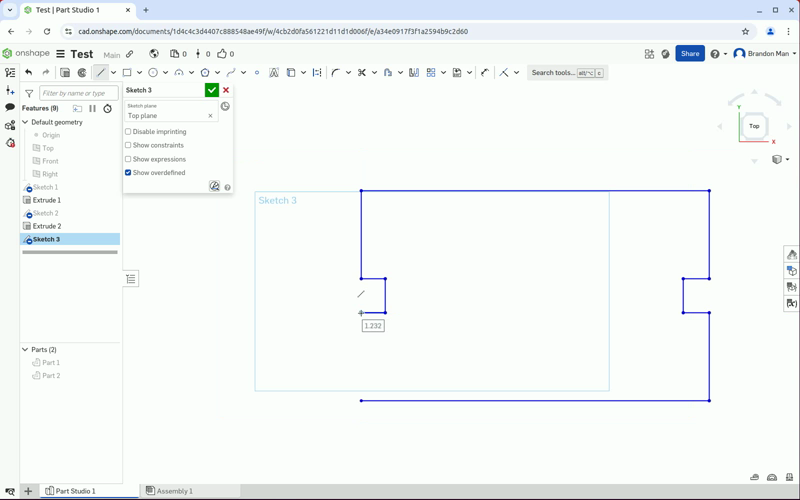
scroll(-6)
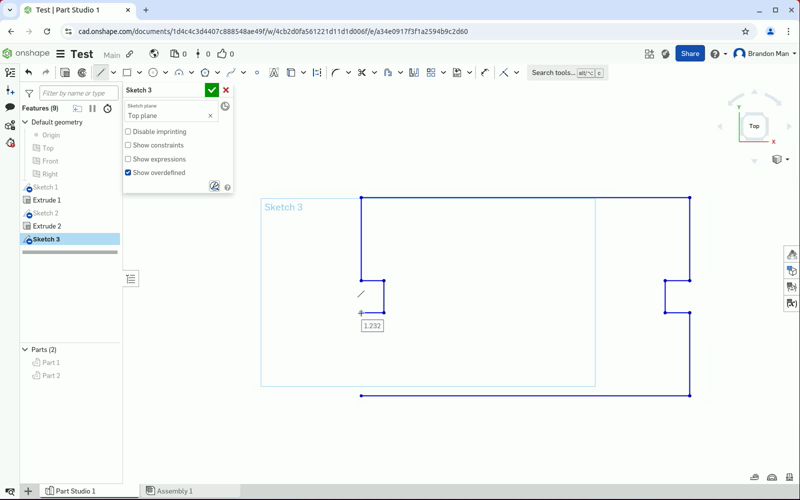
scroll(-6)
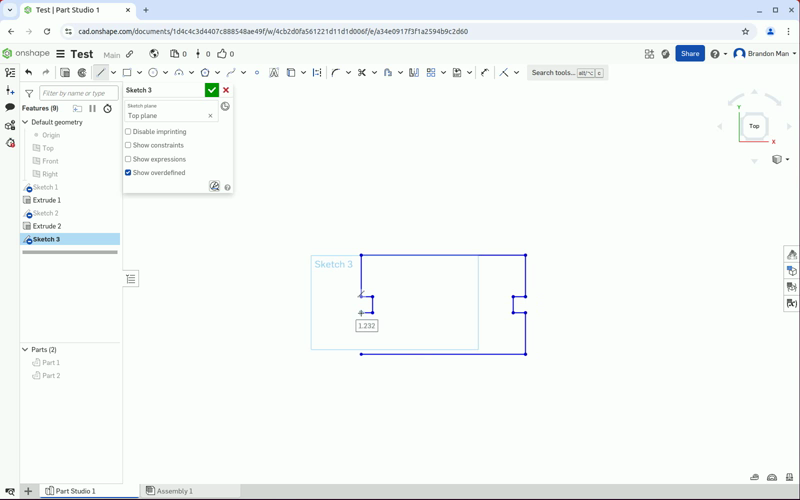
scroll(-6)
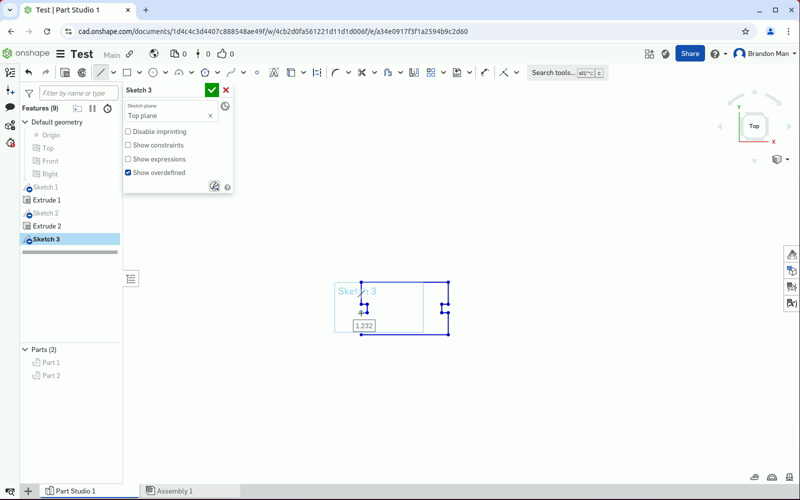
key_up(shift)
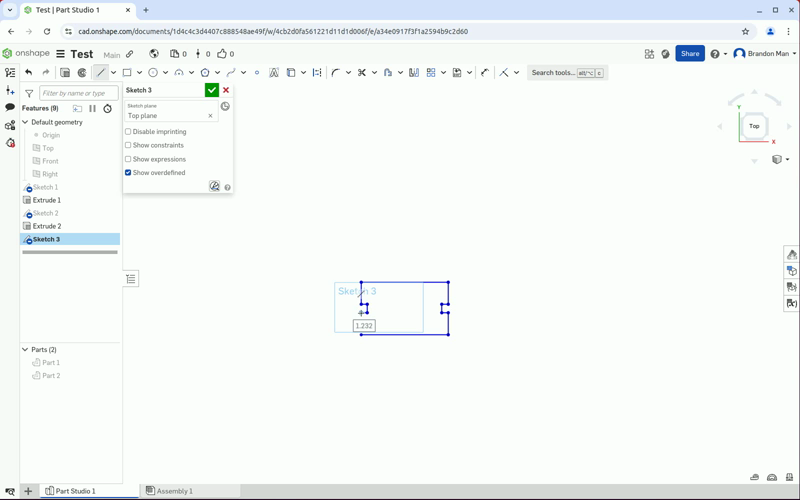
mouse_move(391, 312)
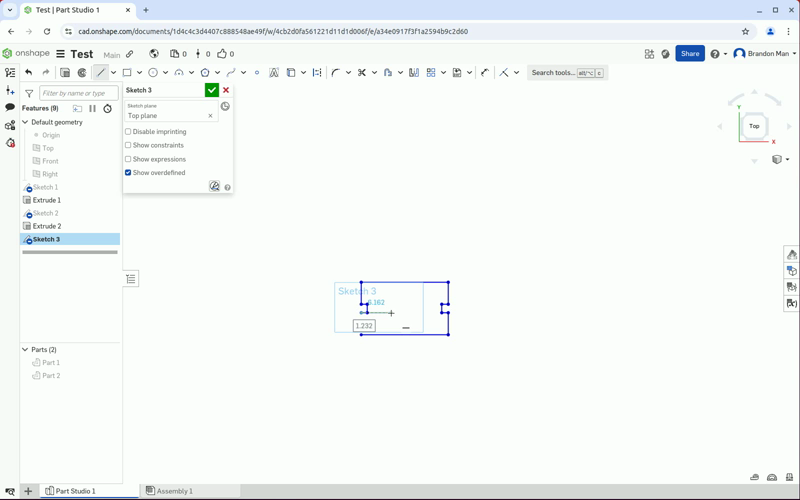
key_down(shift)
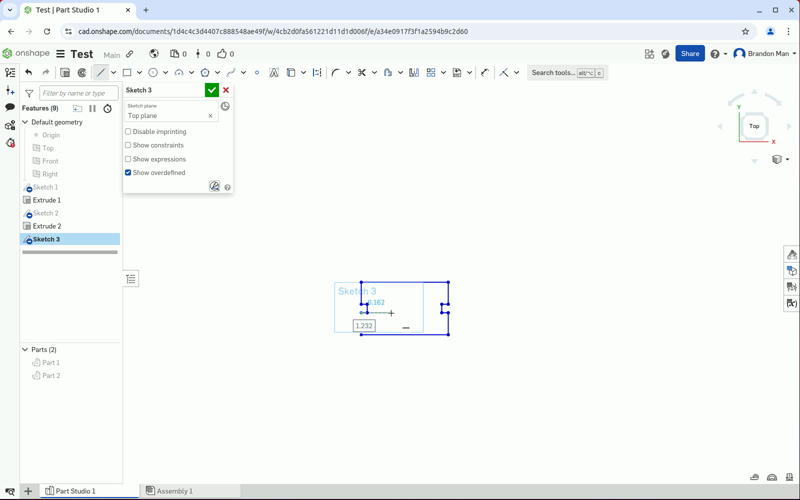
mouse_move(361, 334)
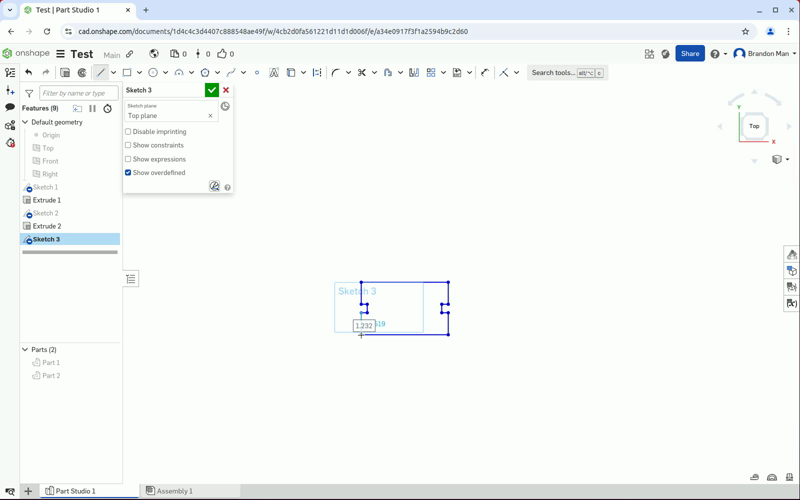
key_up(shift)
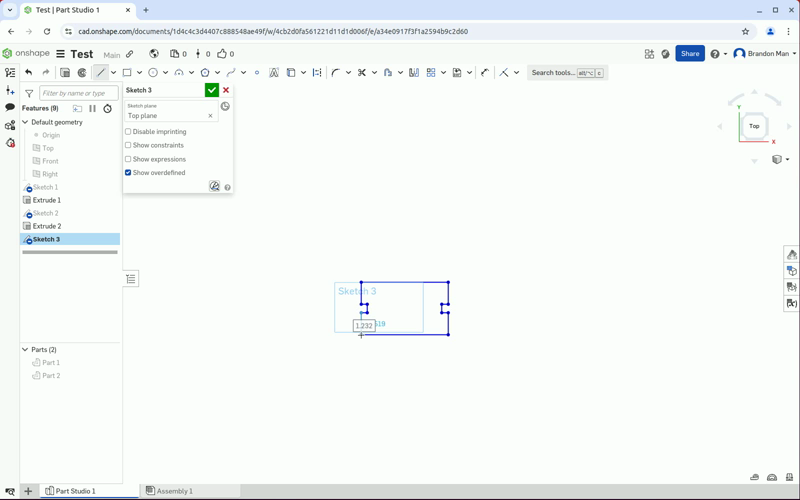
click(361, 334)
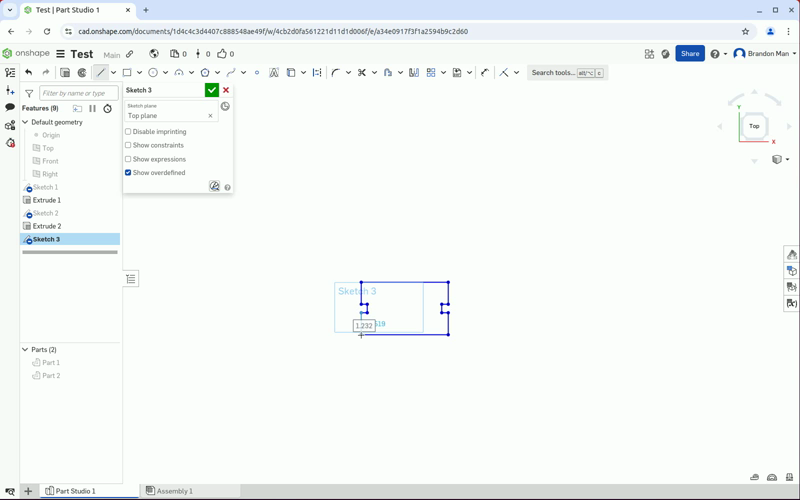
key(esc)
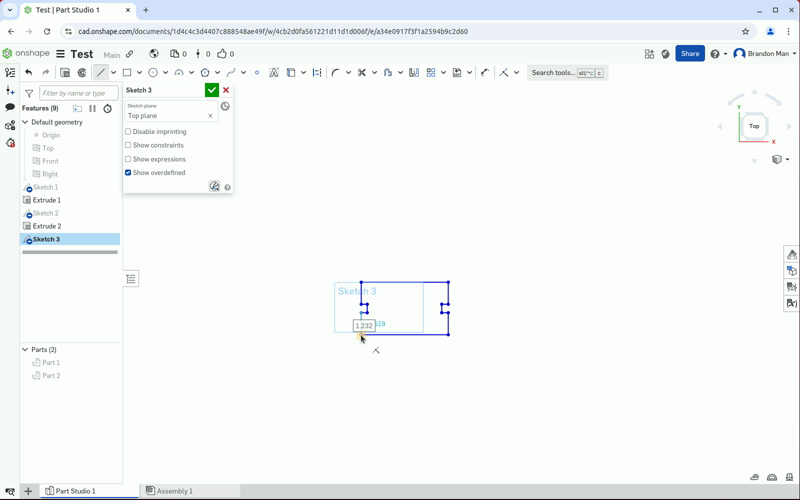
mouse_move(396, 330)
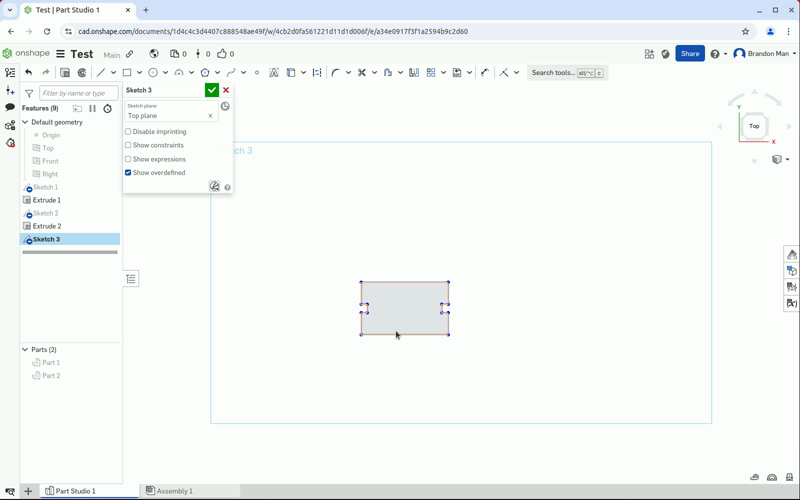
click(396, 330)
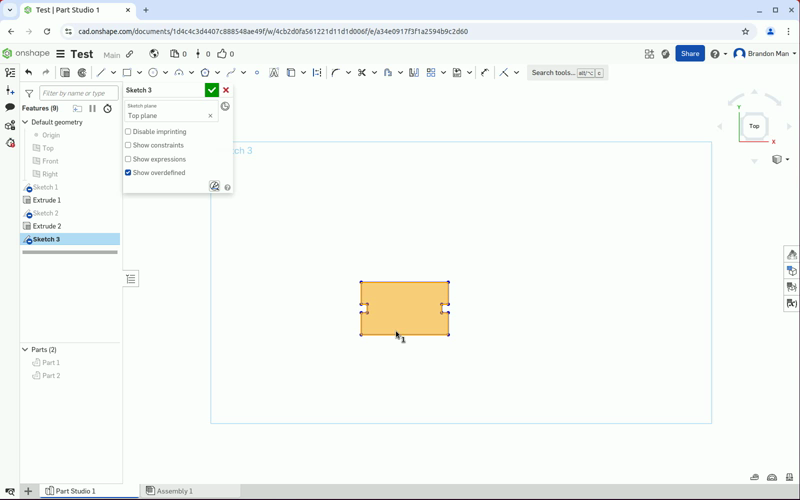
mouse_move(73, 352)
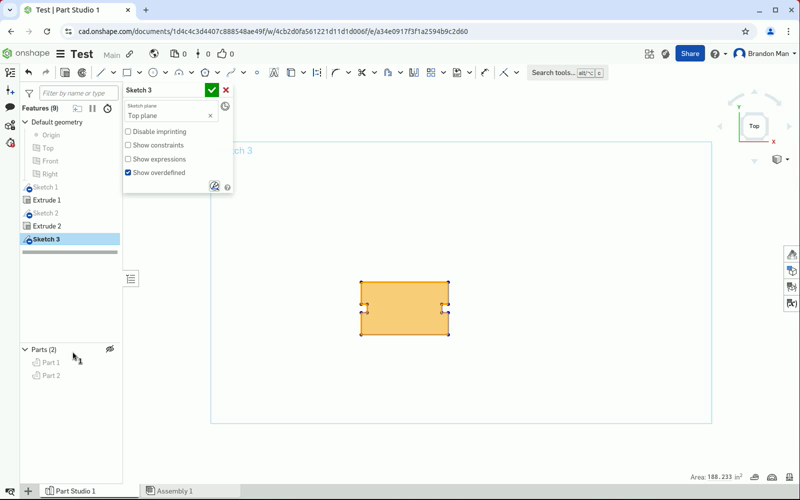
key(shift+y)
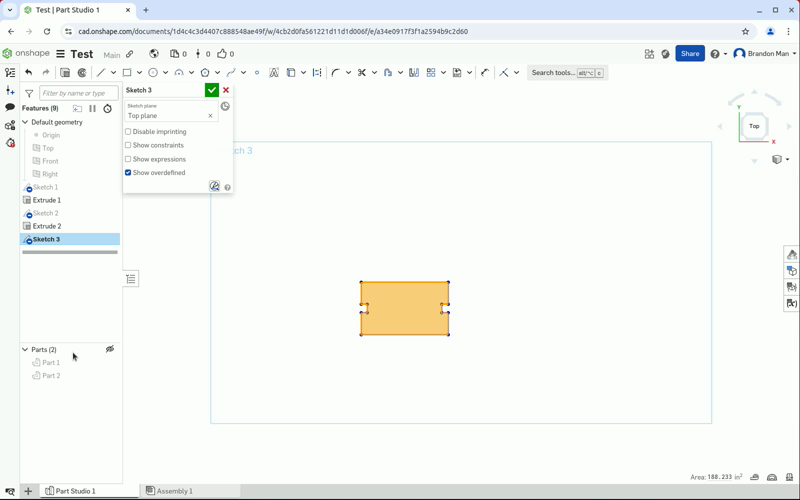
key(shift+e)
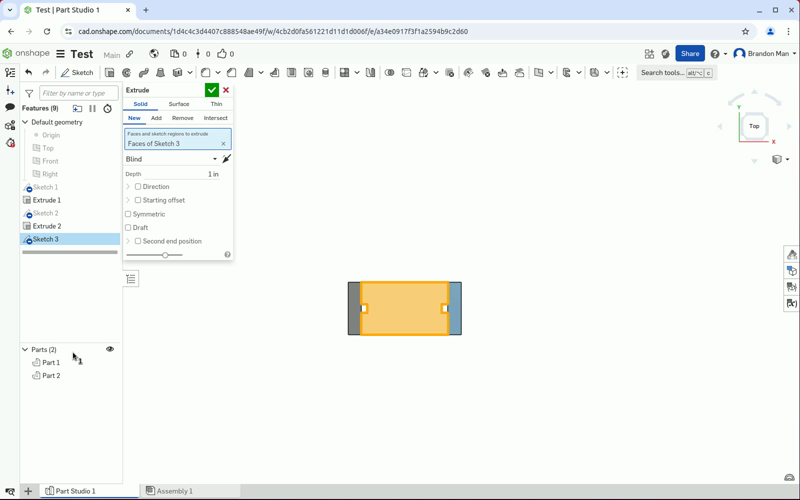
mouse_move(143, 106)
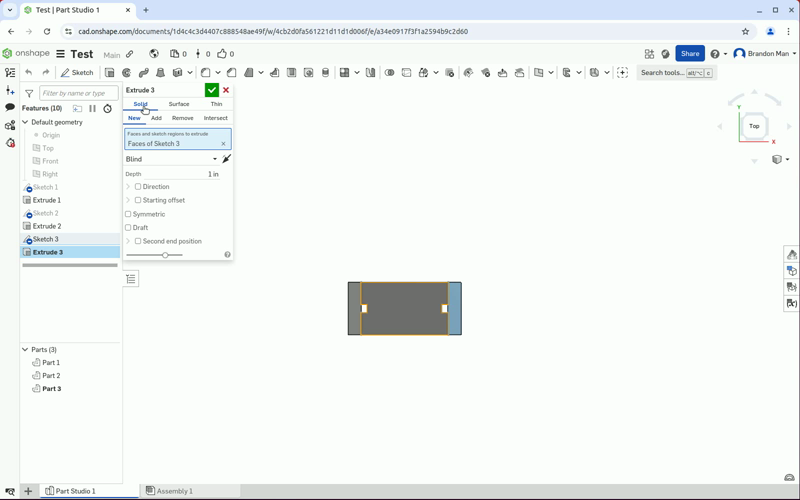
click(143, 106)
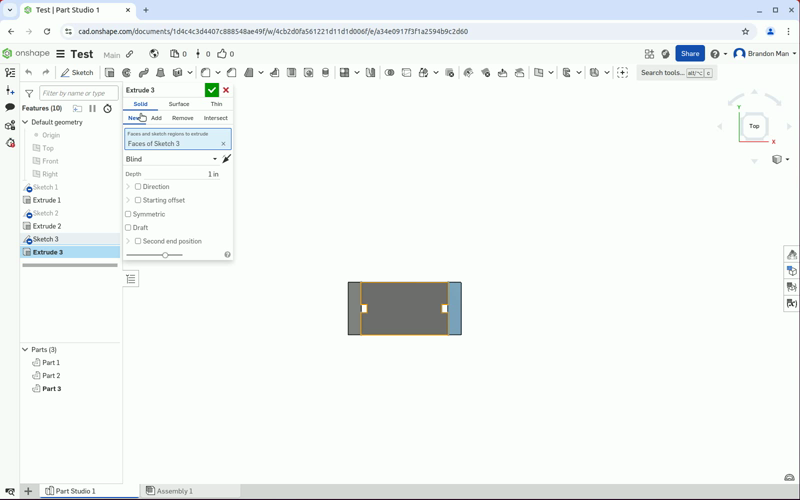
mouse_move(137, 120)
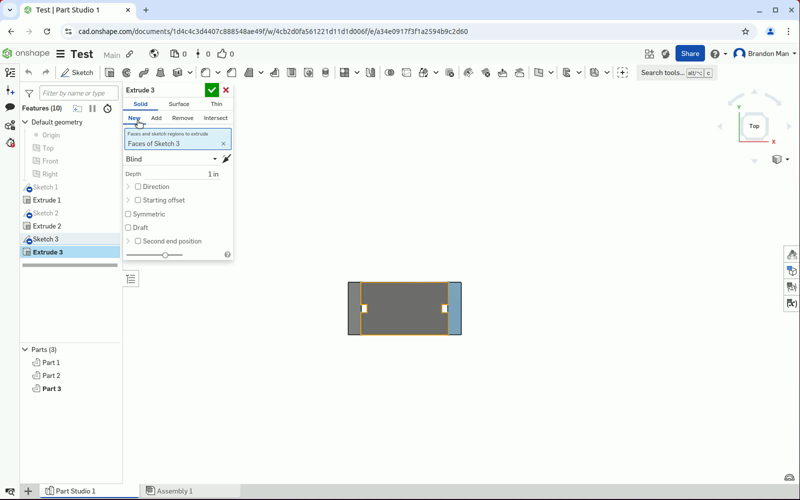
click(137, 120)
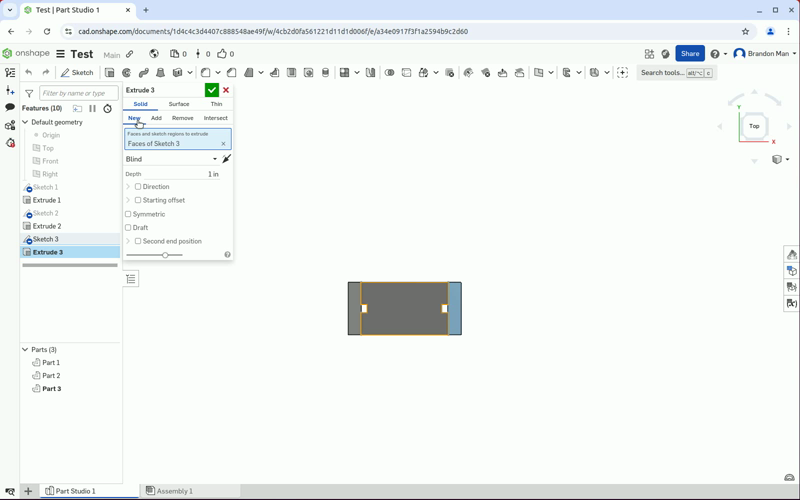
key(tab, 4)
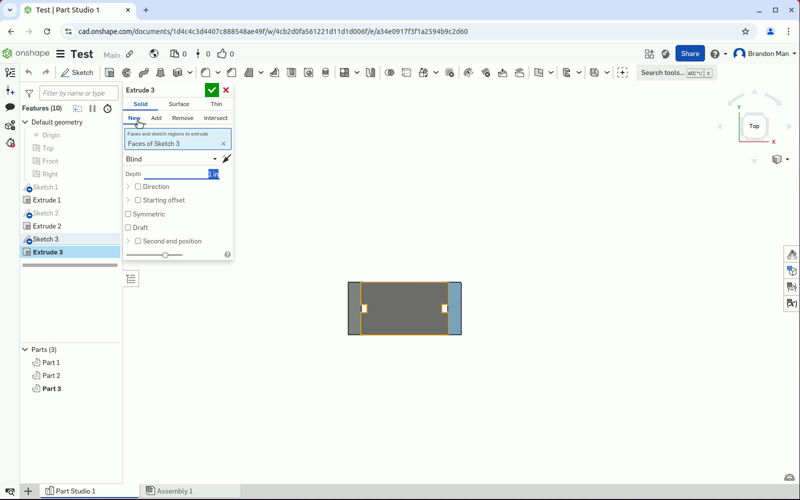
text(1.444)
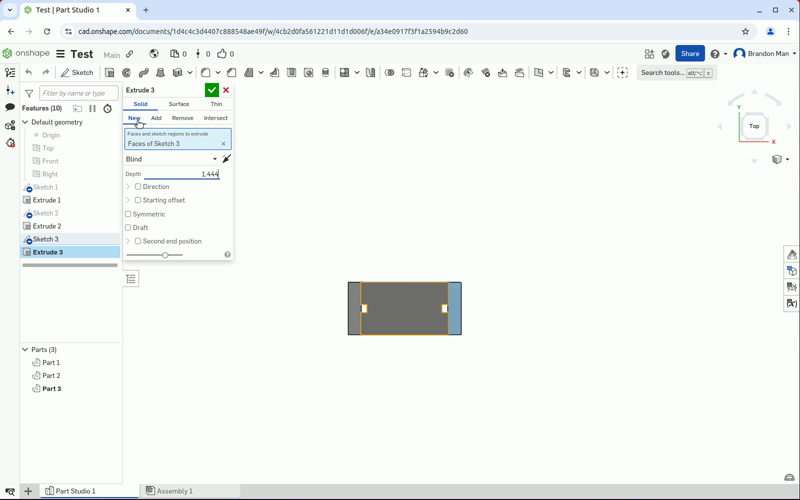
key(enter)
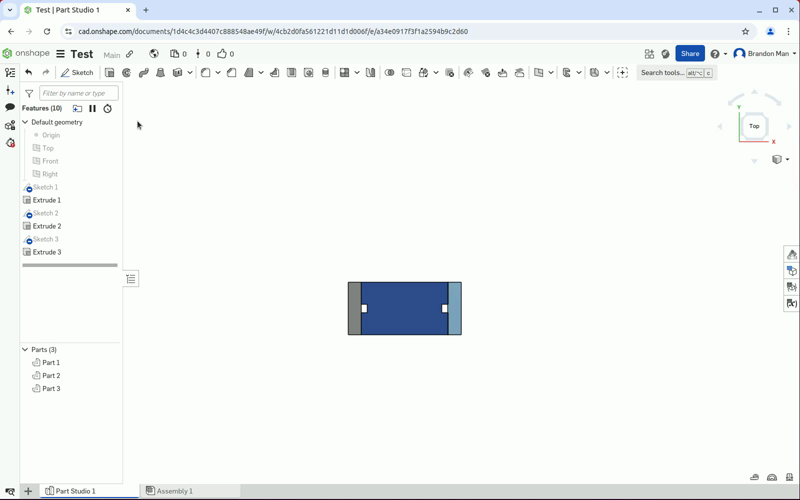
key(shift+h)
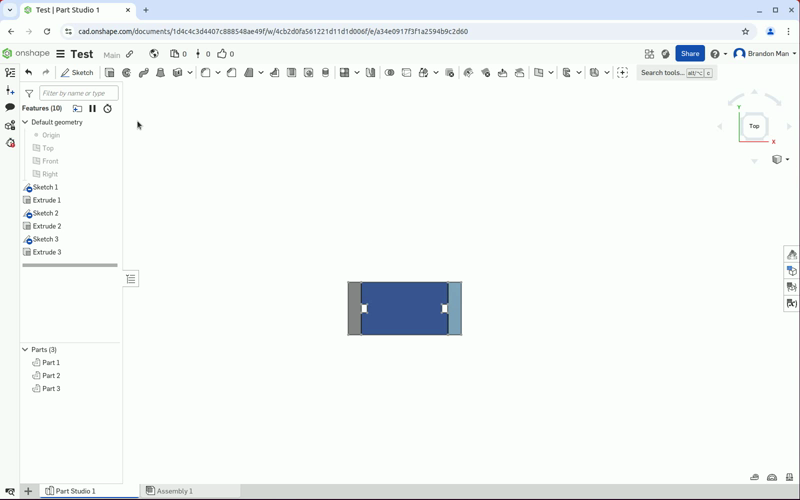
key(shift+h)
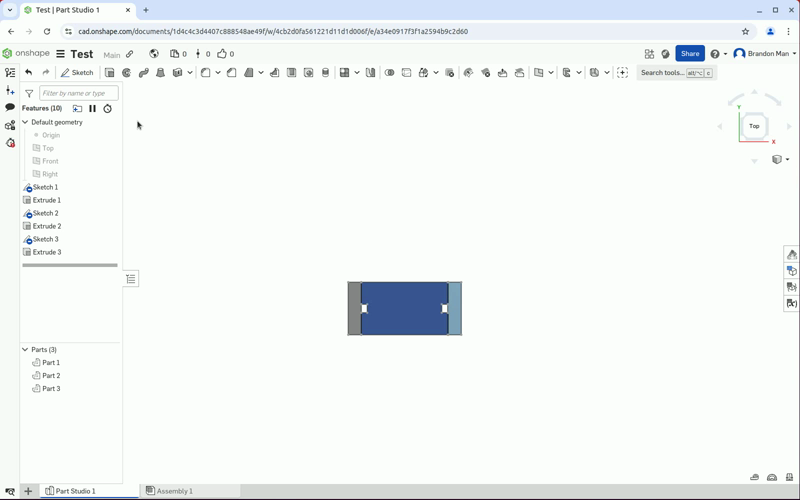
key(shift+7)
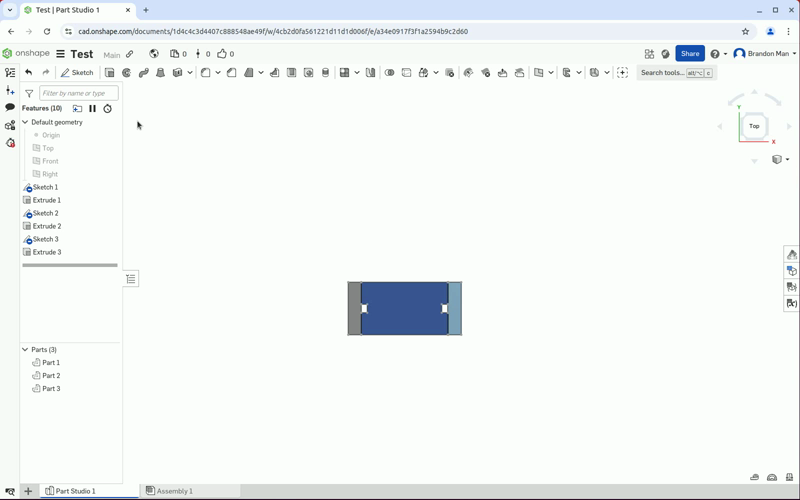
key(up, 3)
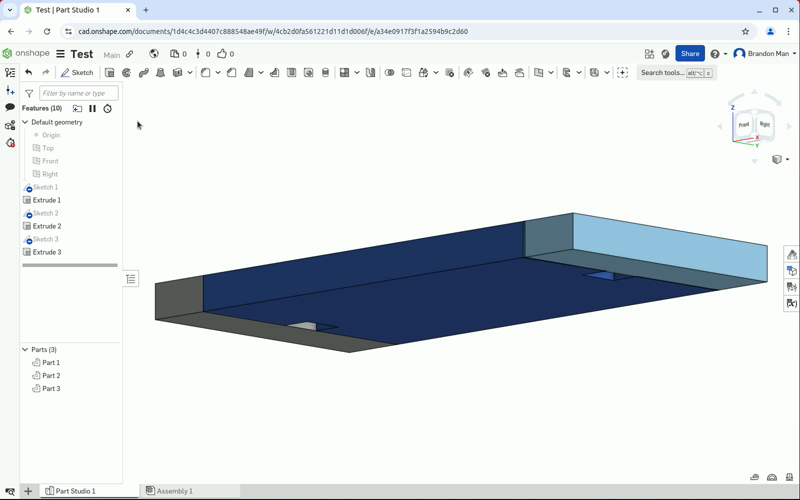
key(left, 3)
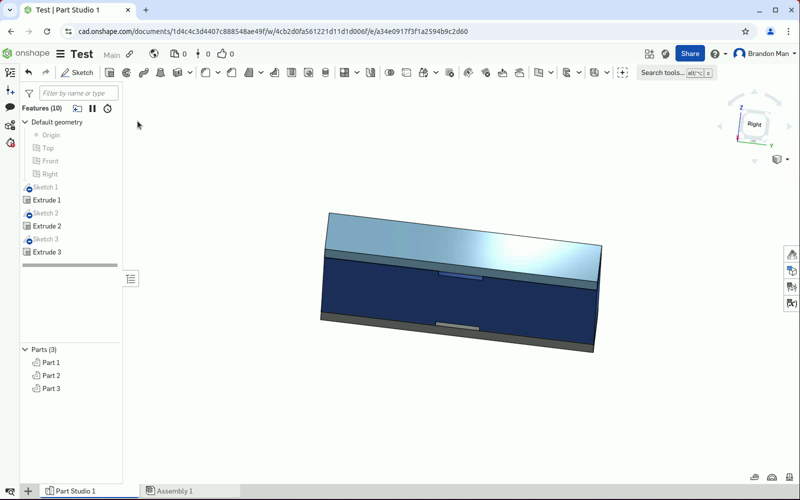
key(right, 3)
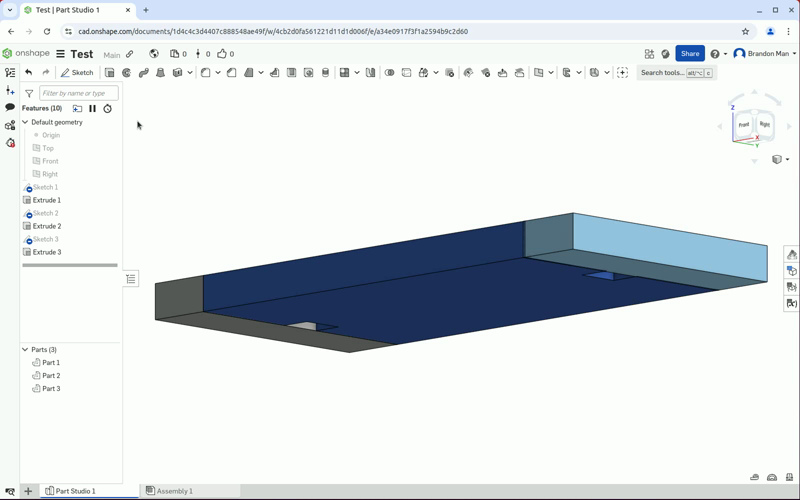
key(down, 3)
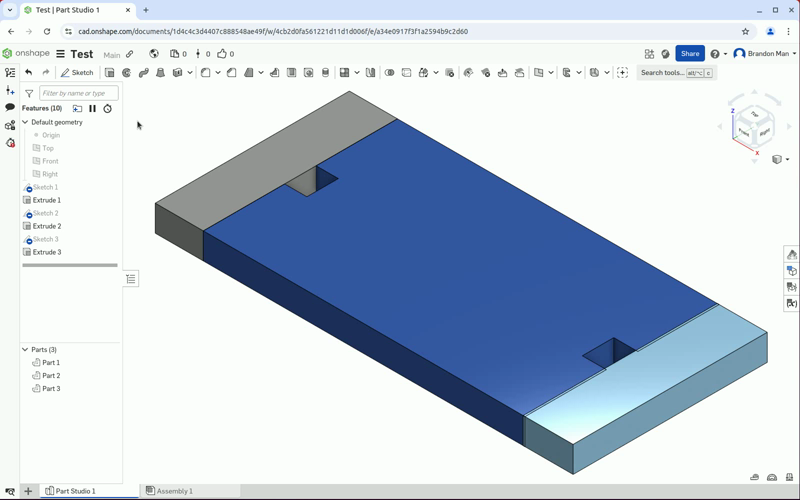
mouse_move(73, 189)
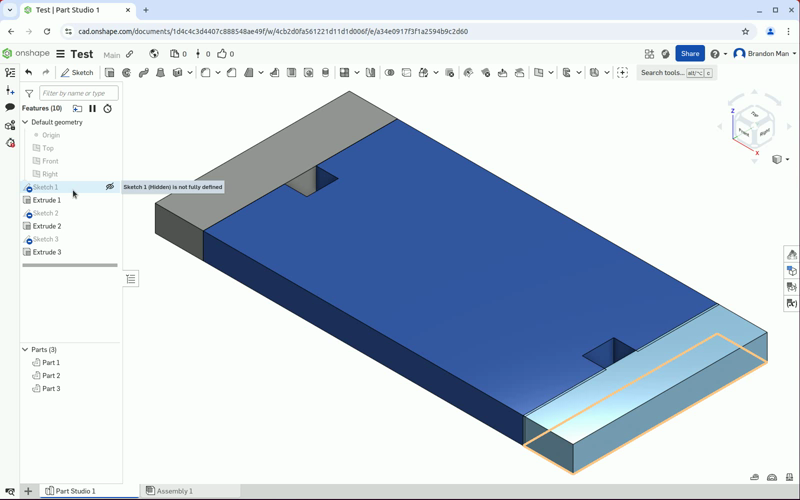
click(73, 189)